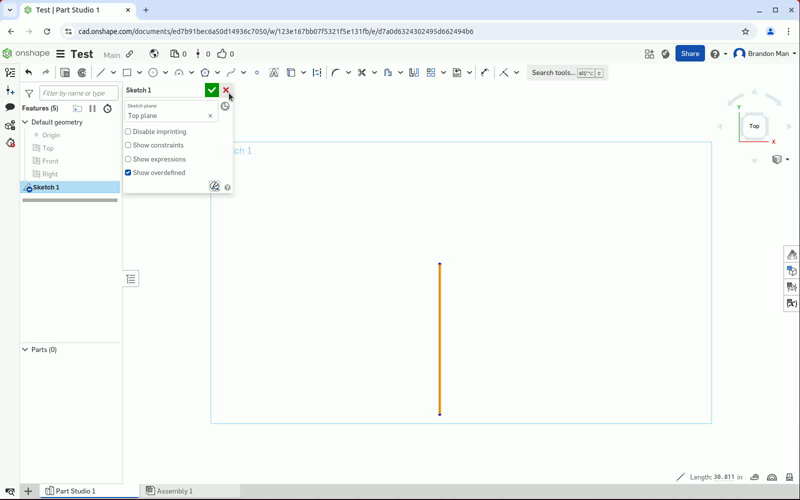
key(shift+h)
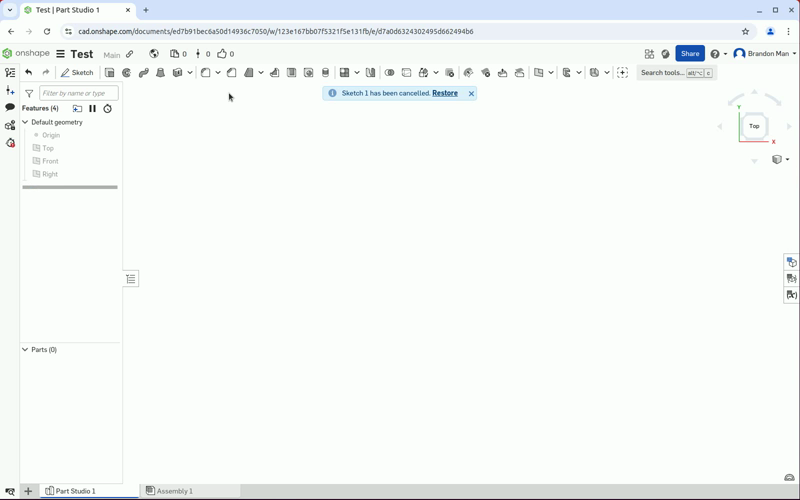
mouse_move(73, 352)
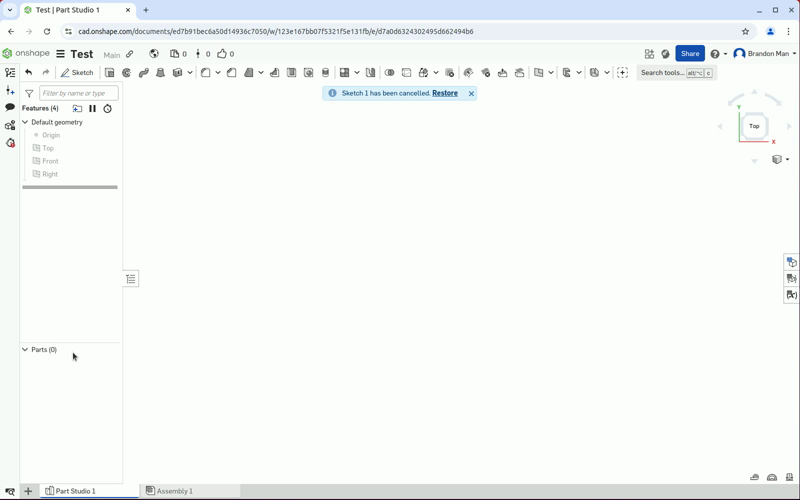
key(y)
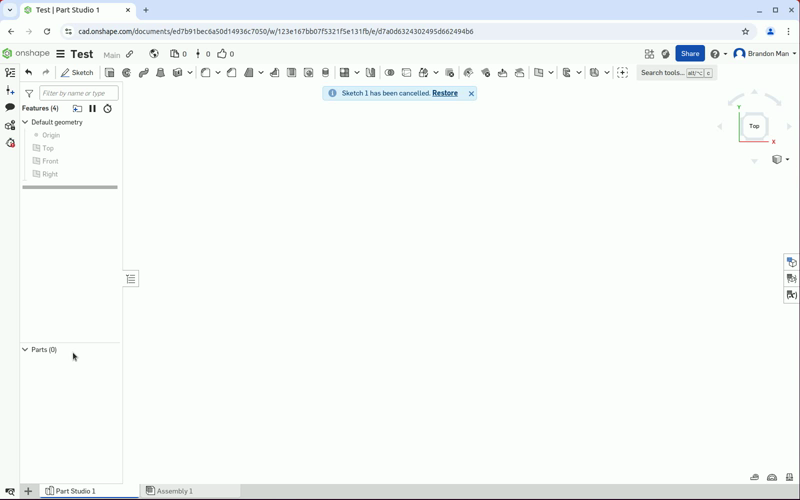
key(shift+p)
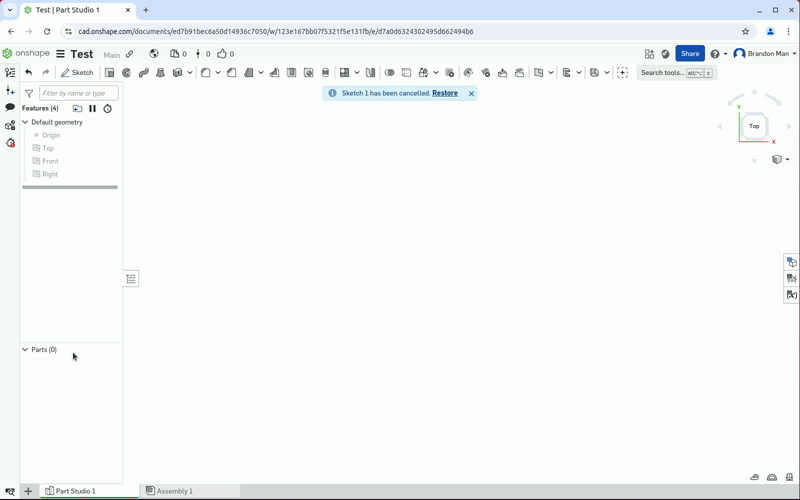
key(space)
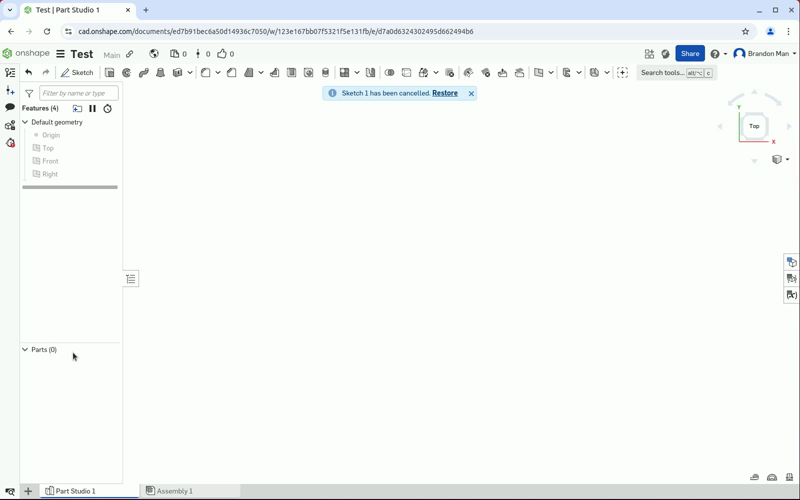
key_down(shift)
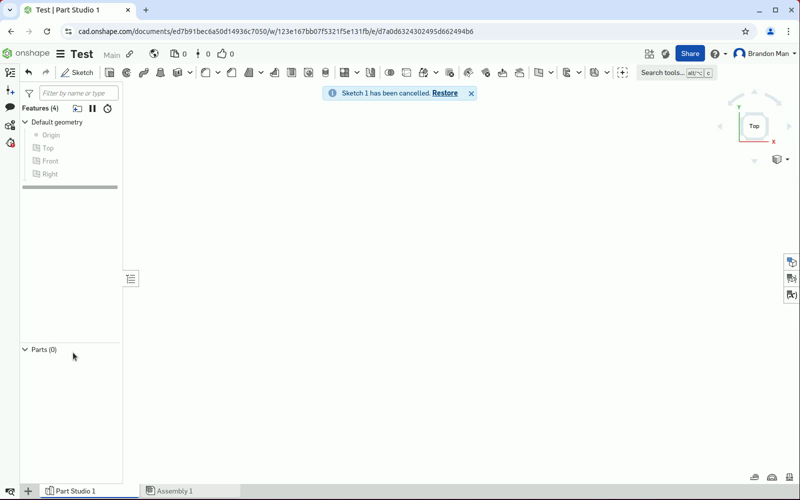
key(up)
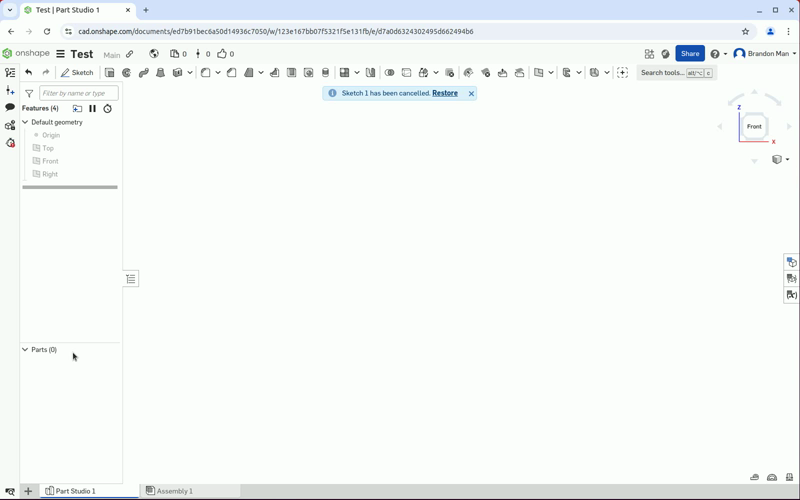
key_up(shift)
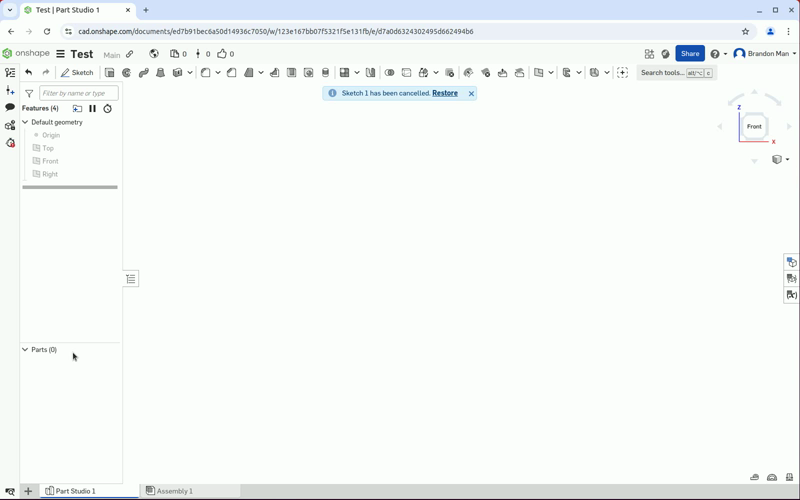
key(space)
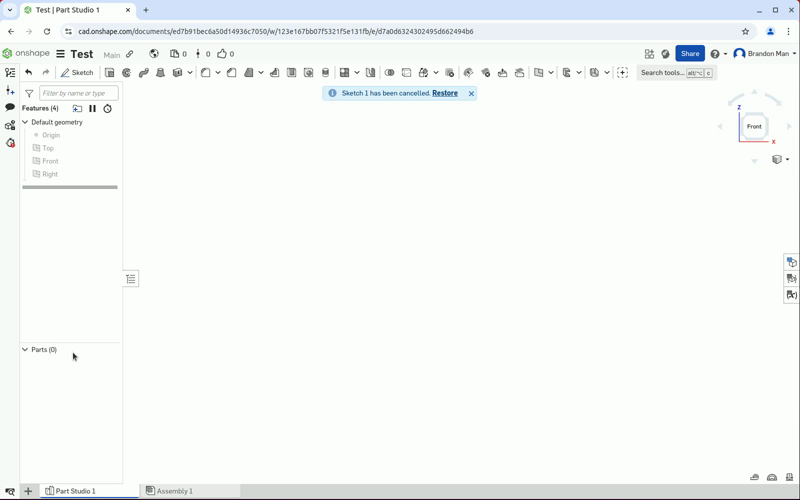
key_down(shift)
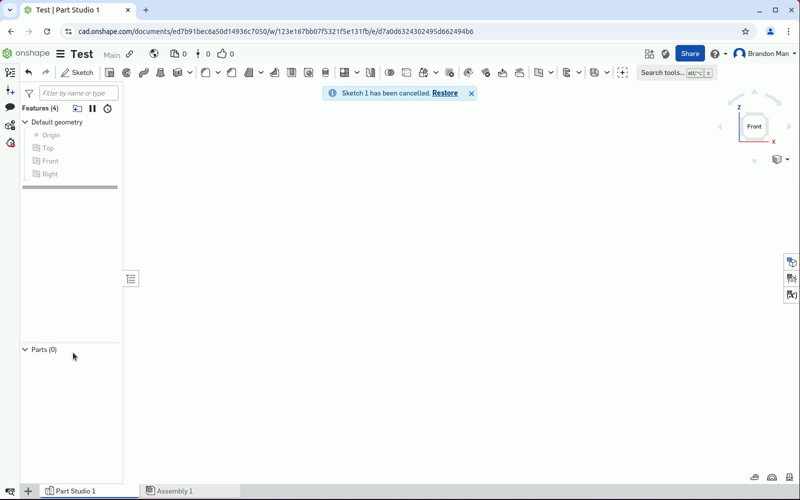
key(left)
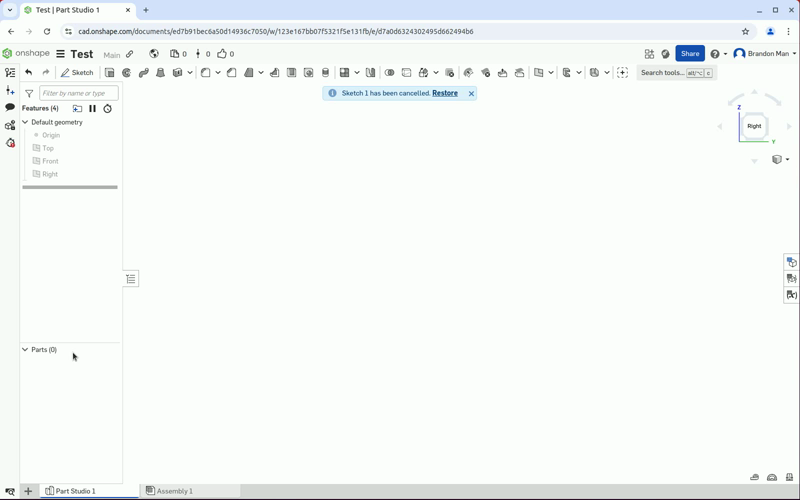
key_up(shift)
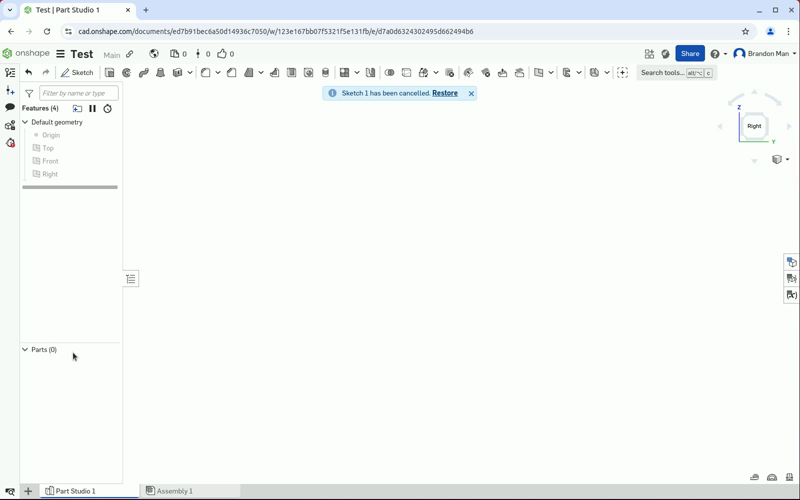
mouse_move(73, 352)
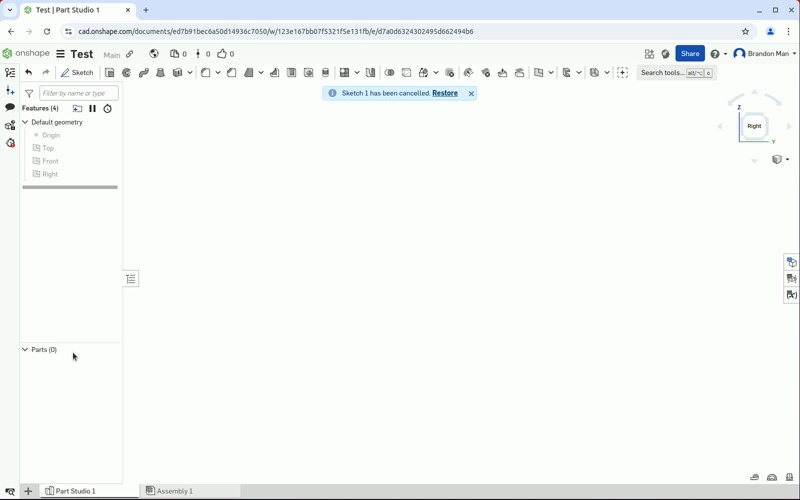
key(shift+y)
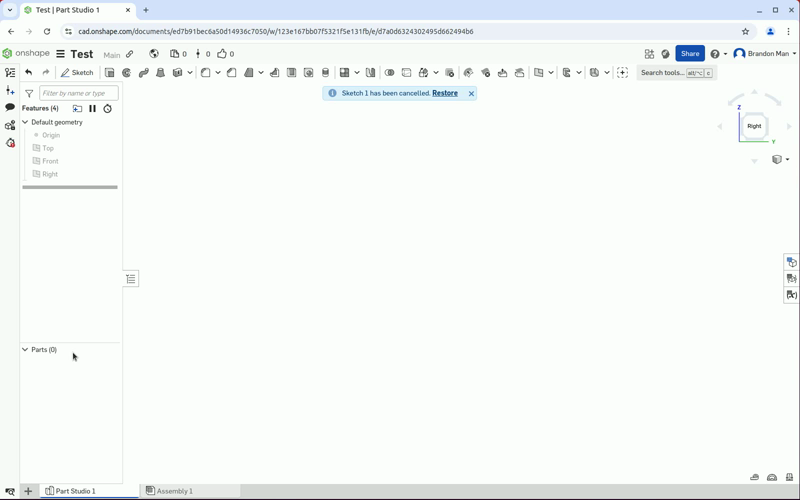
key(shift+s)
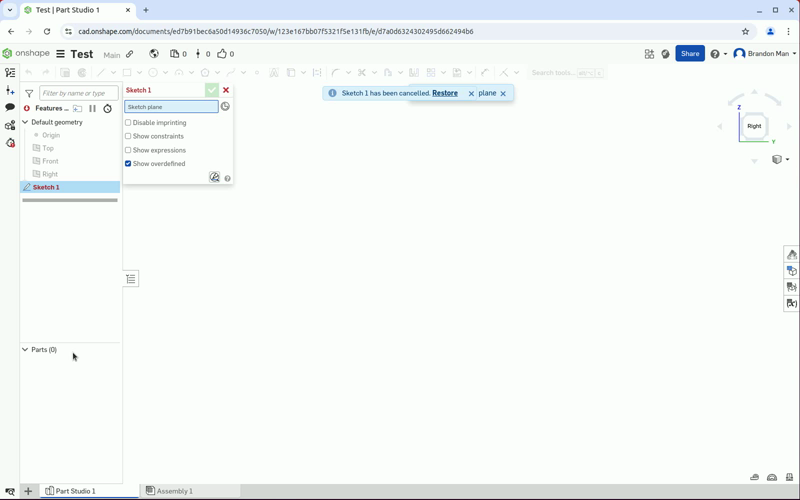
mouse_move(73, 176)
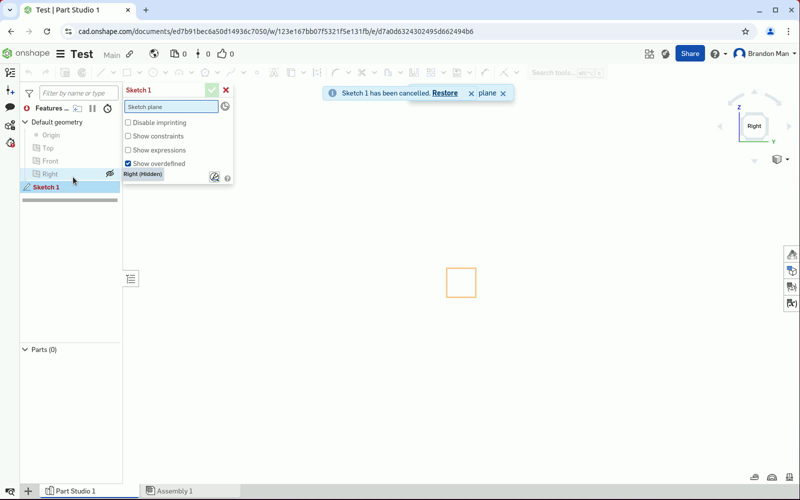
click(73, 176)
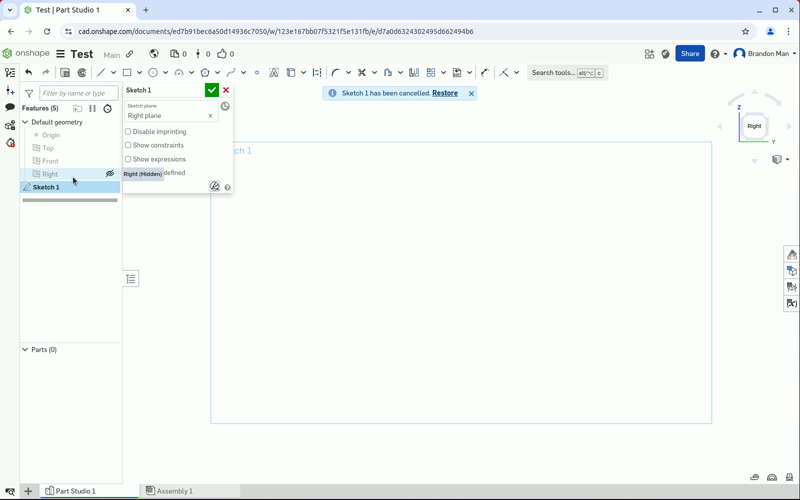
mouse_move(73, 352)
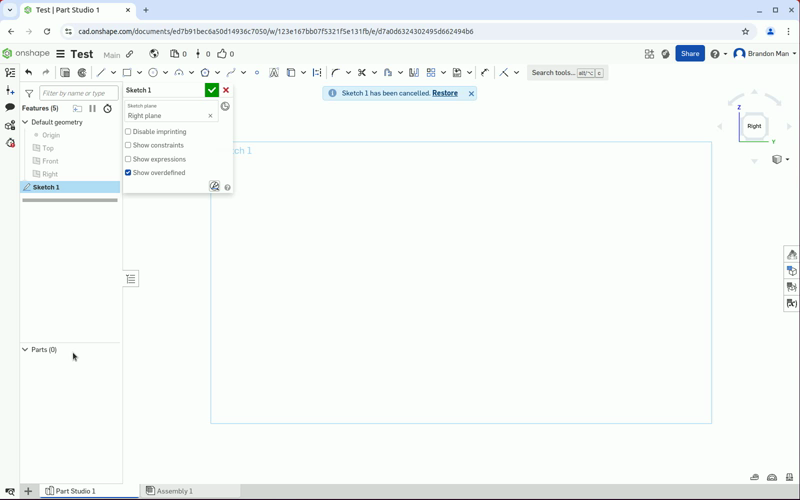
key(y)
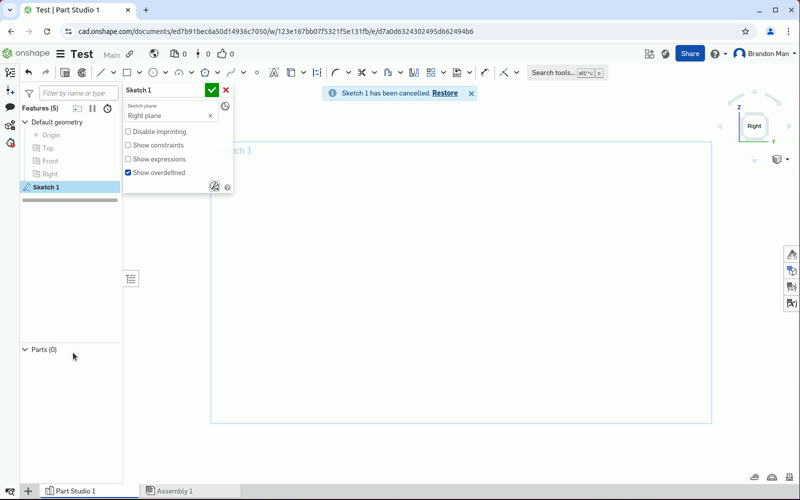
key(l)
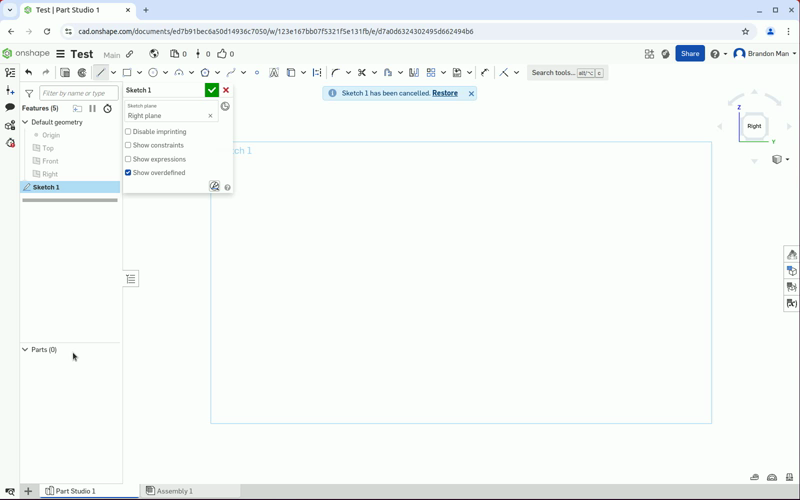
key_down(shift)
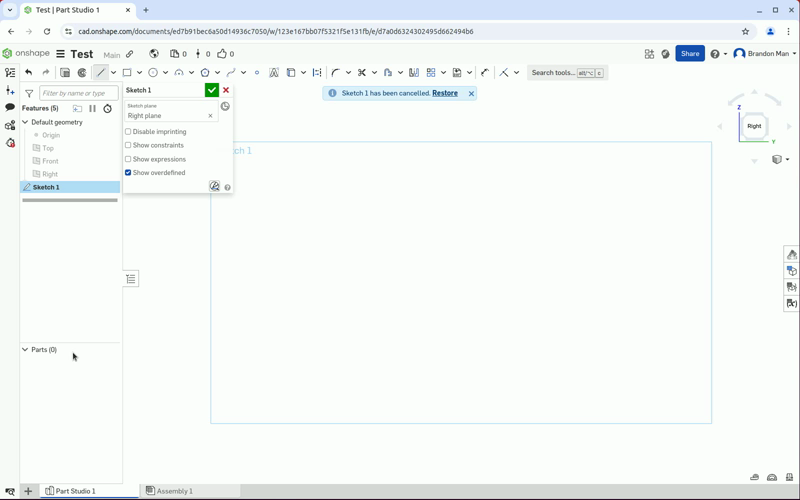
mouse_move(432, 314)
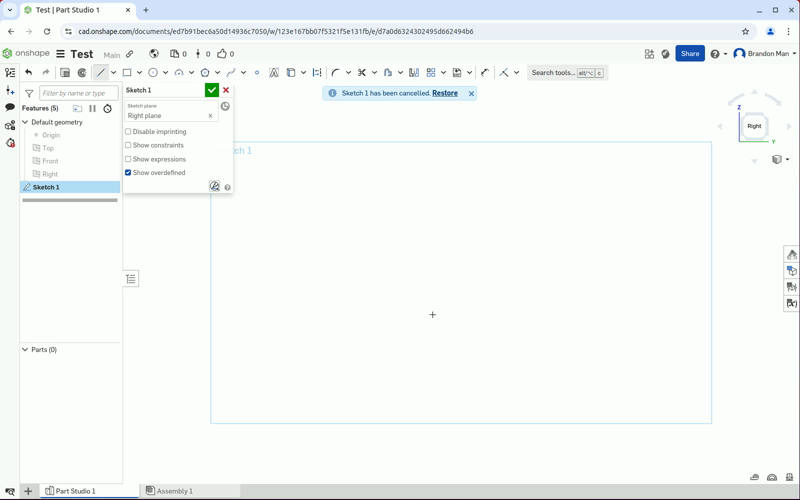
click(432, 314)
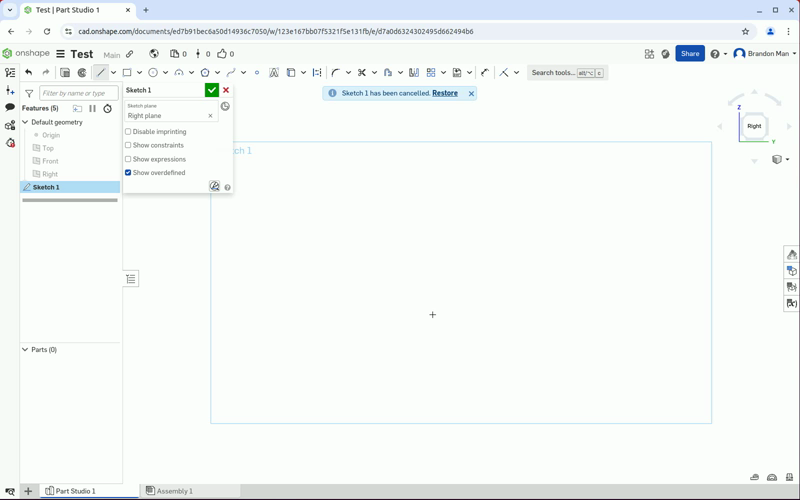
key_up(shift)
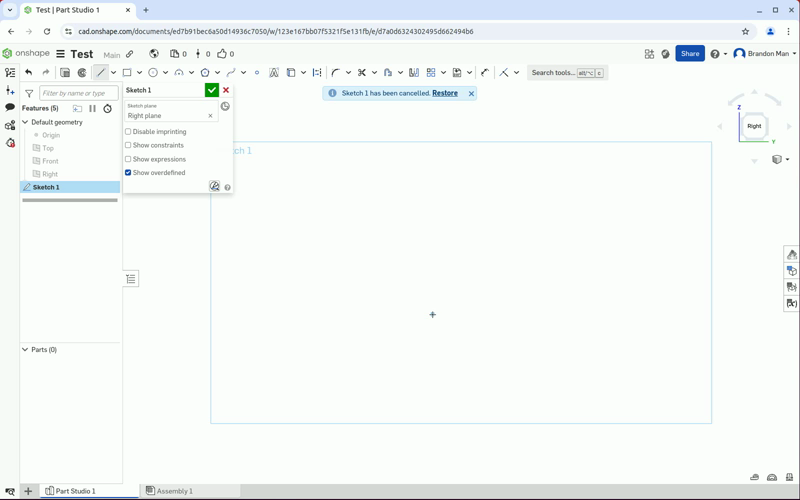
key_down(shift)
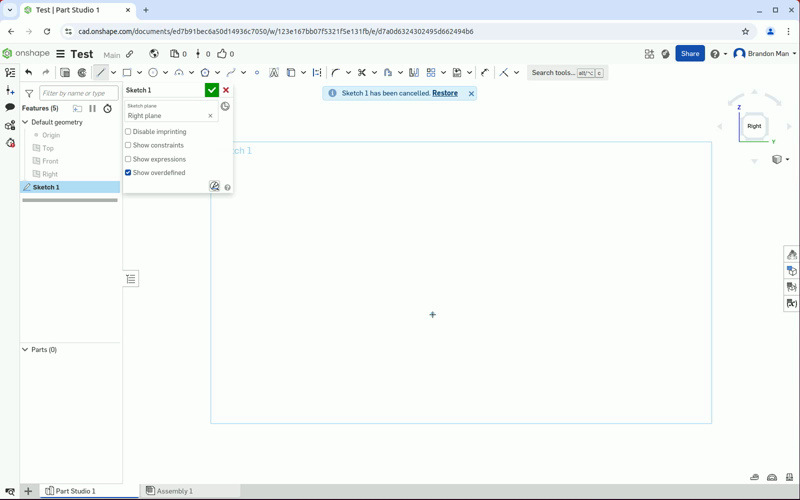
mouse_move(501, 314)
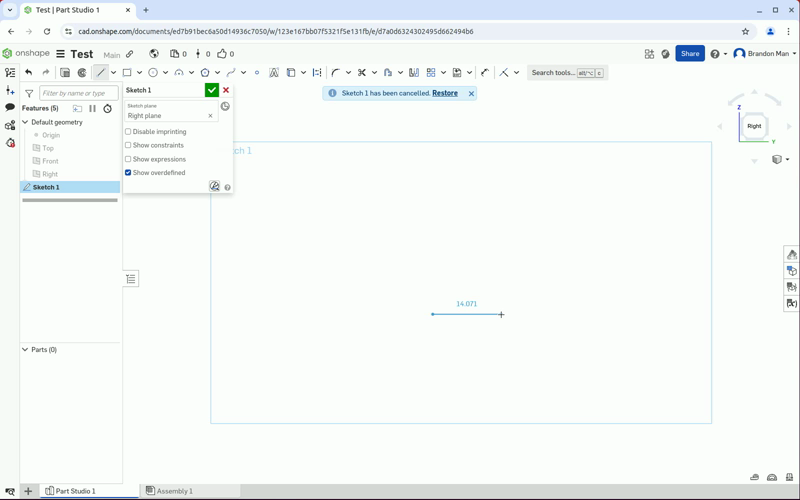
click(501, 314)
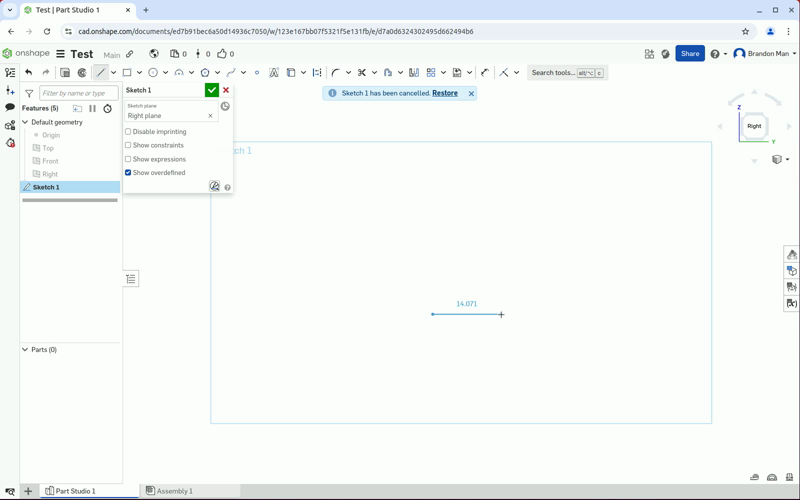
key_up(shift)
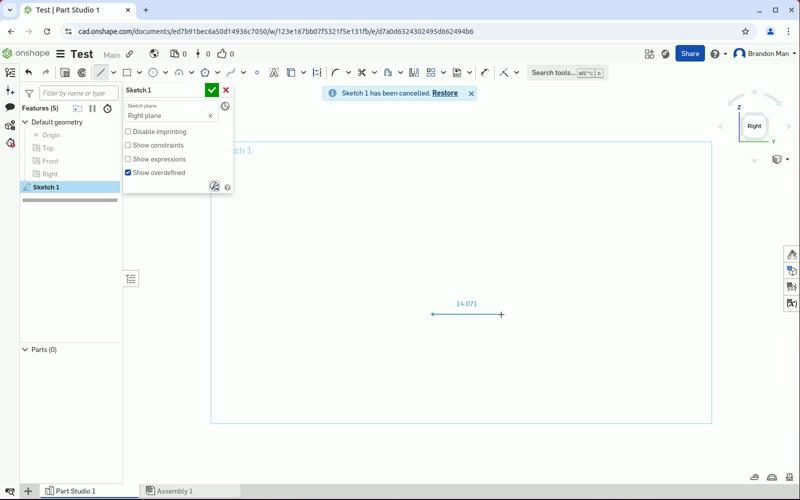
key_down(shift)
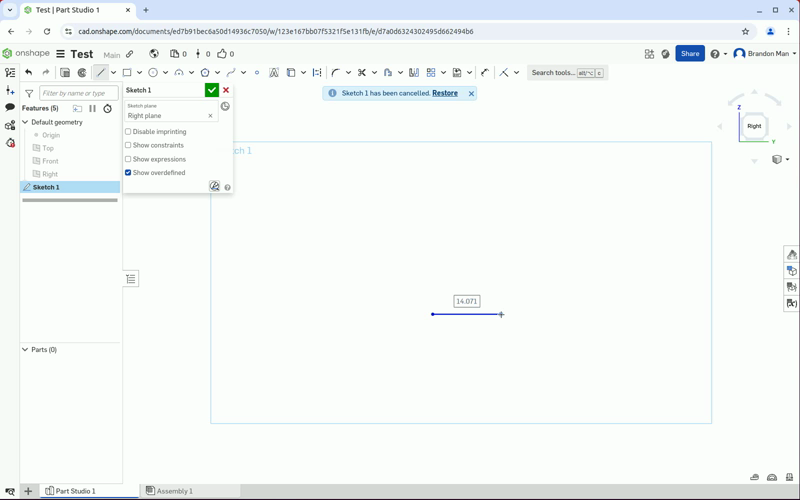
mouse_move(501, 250)
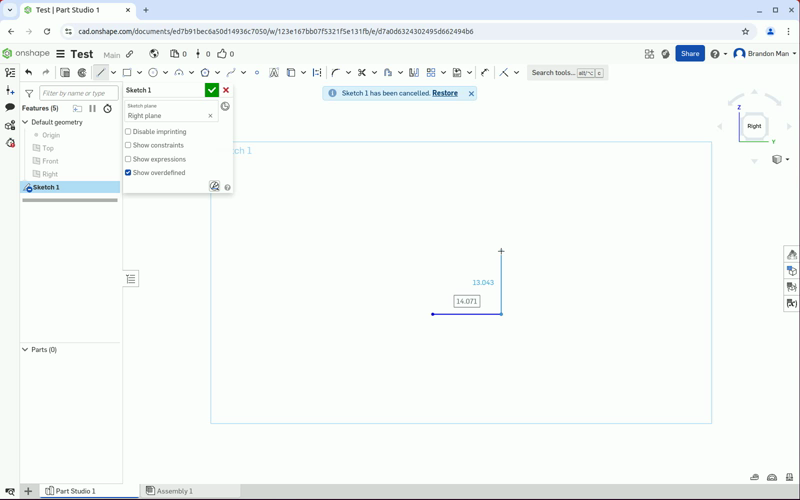
click(501, 250)
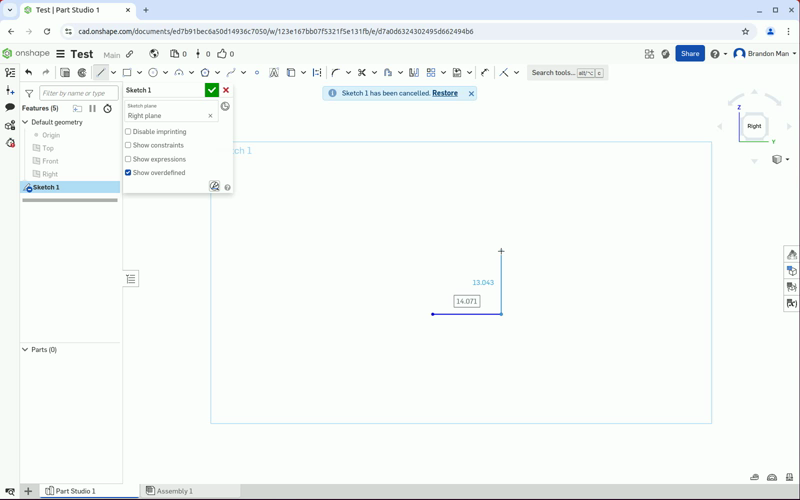
key_up(shift)
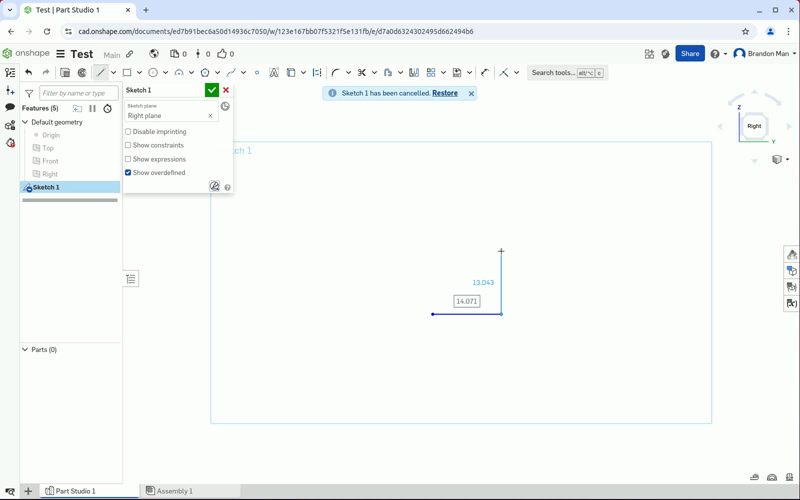
key_down(shift)
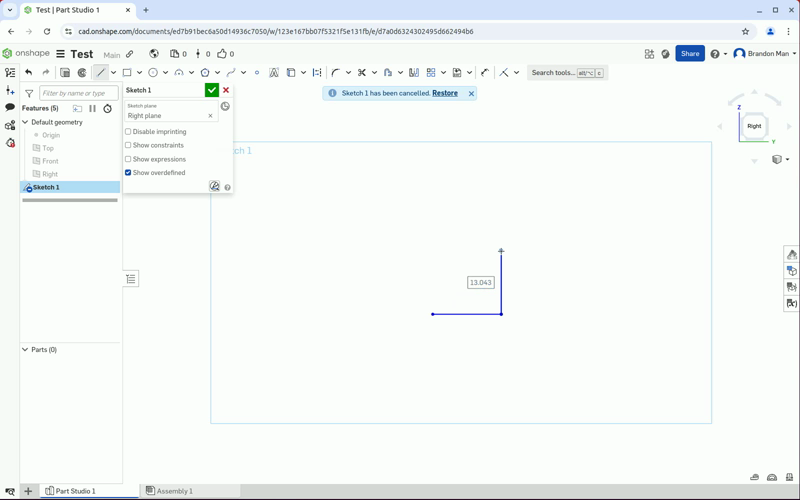
mouse_move(432, 250)
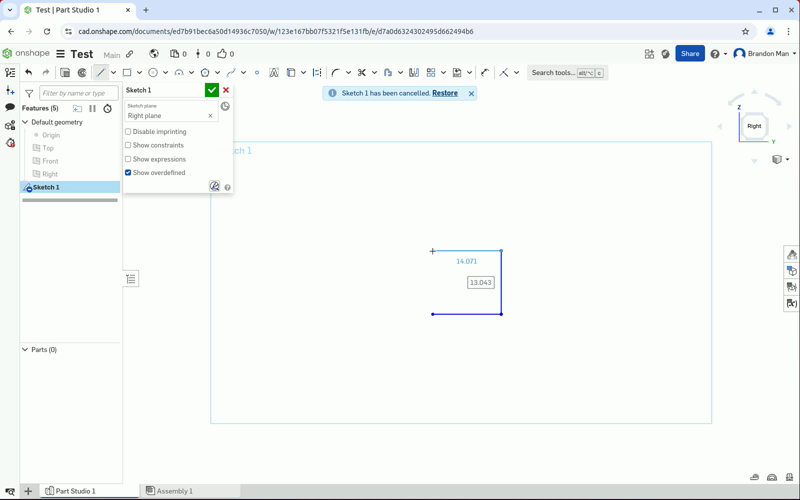
click(432, 250)
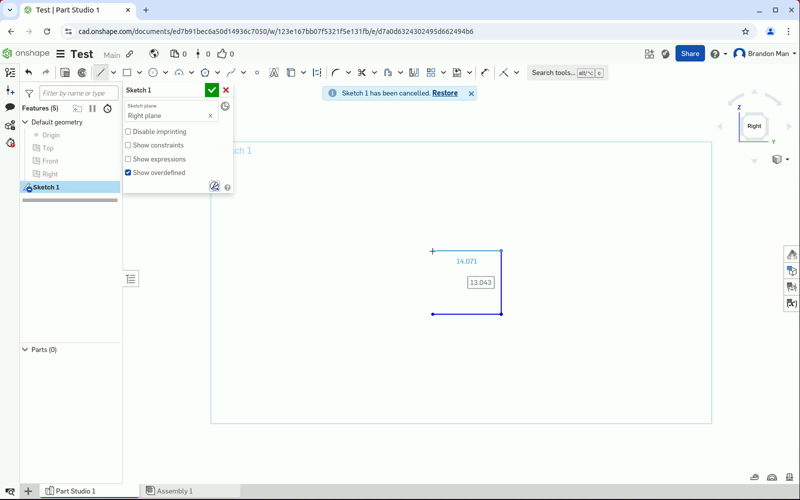
key_up(shift)
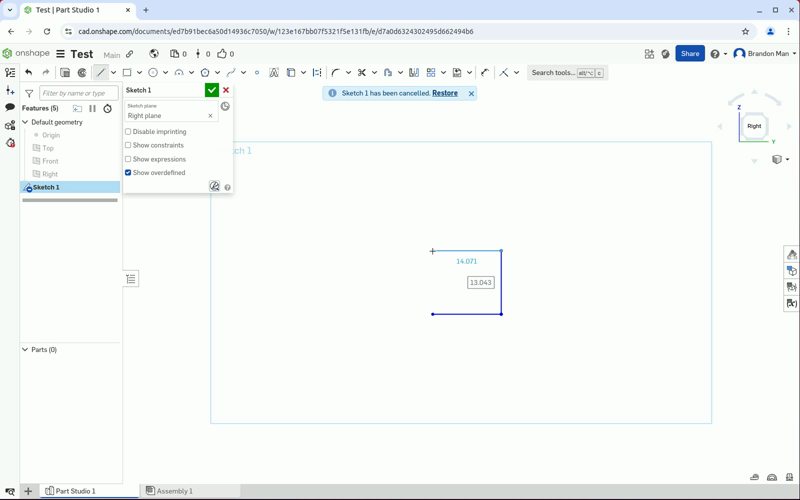
key_down(shift)
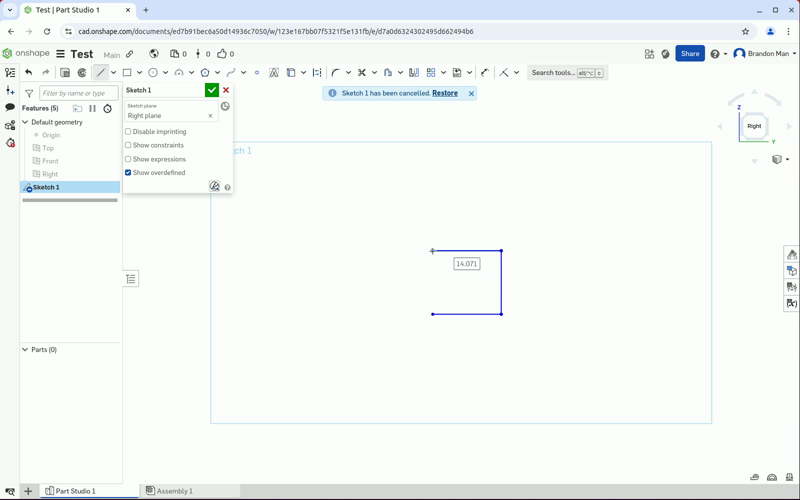
mouse_move(432, 314)
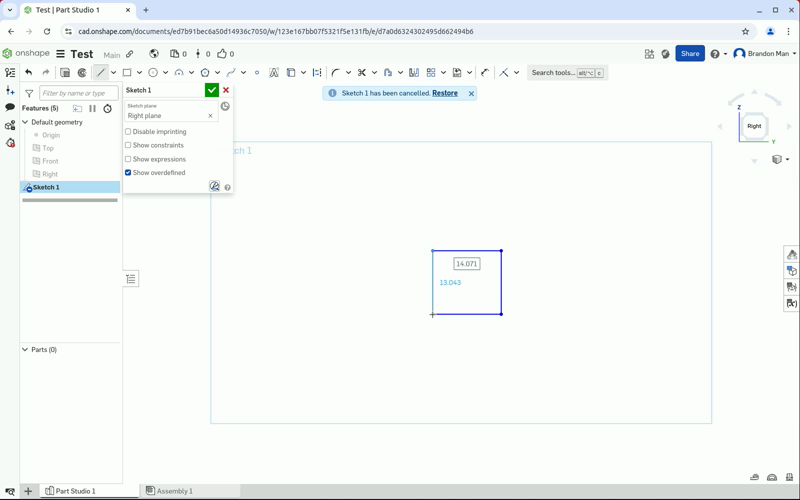
key_up(shift)
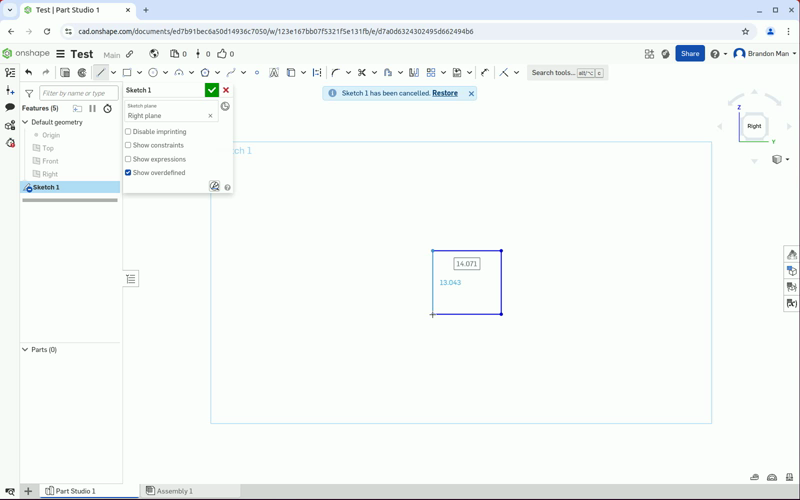
click(432, 314)
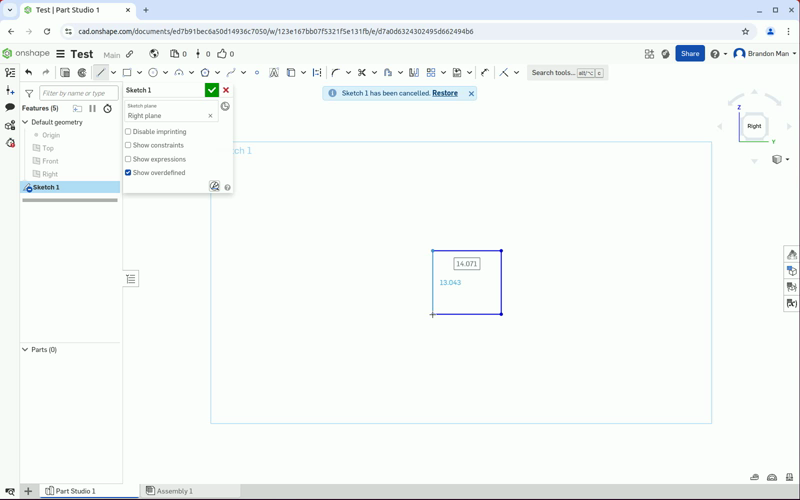
key(esc)
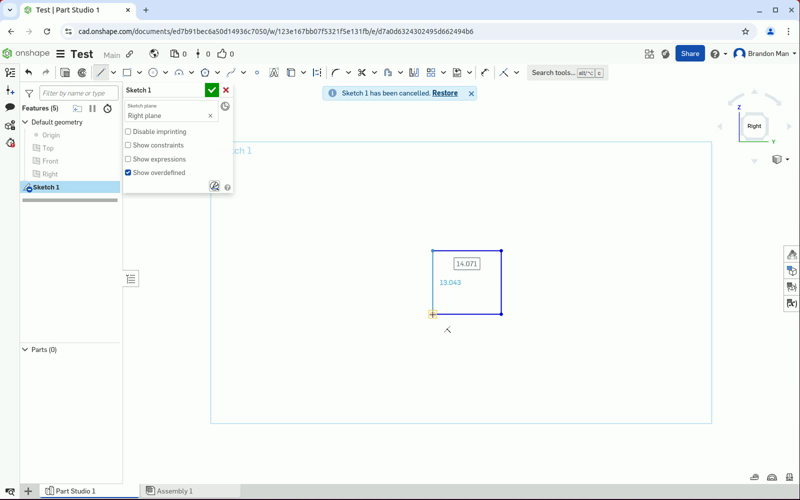
mouse_move(470, 308)
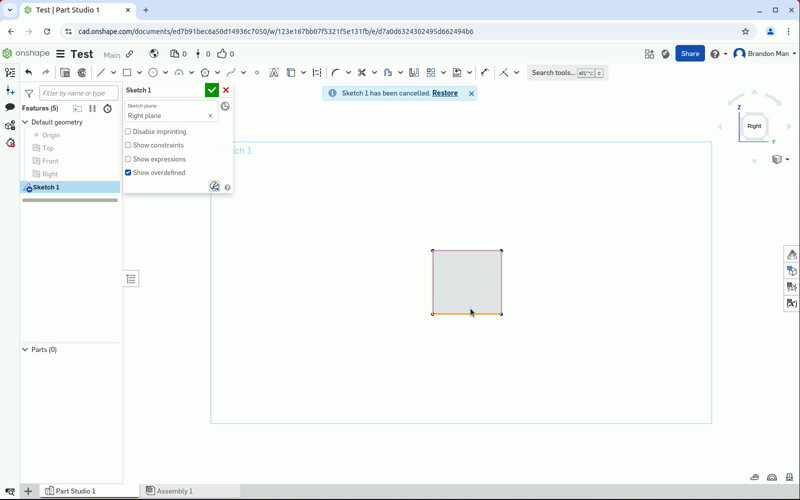
click(470, 308)
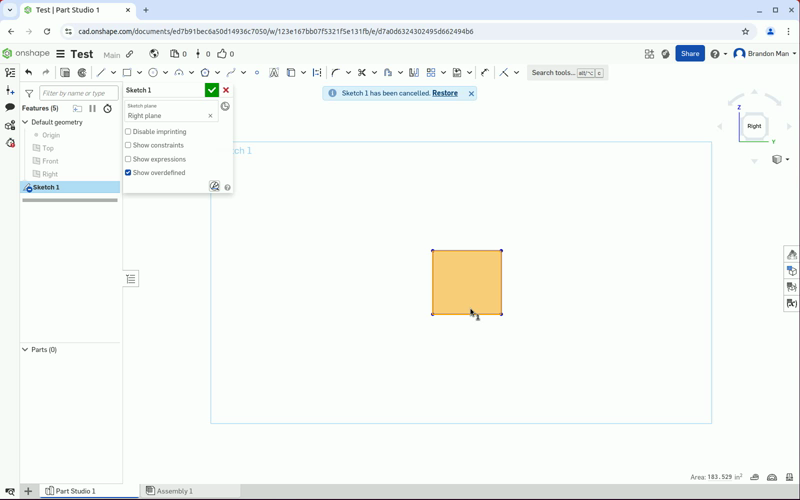
mouse_move(73, 352)
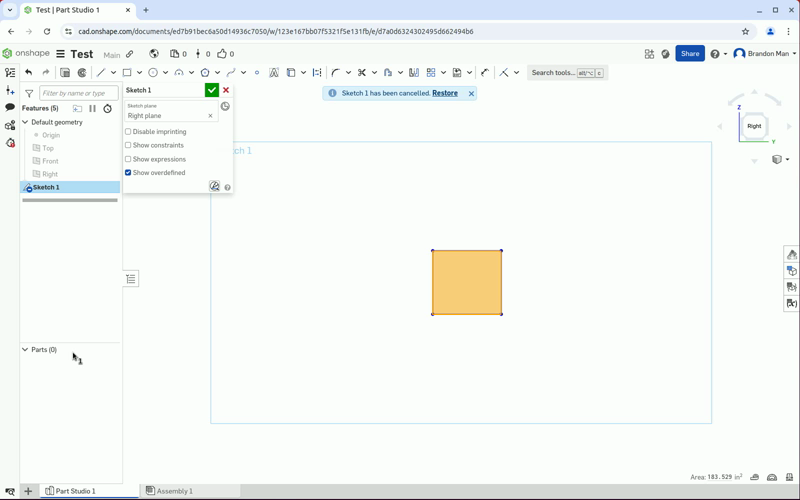
key(shift+y)
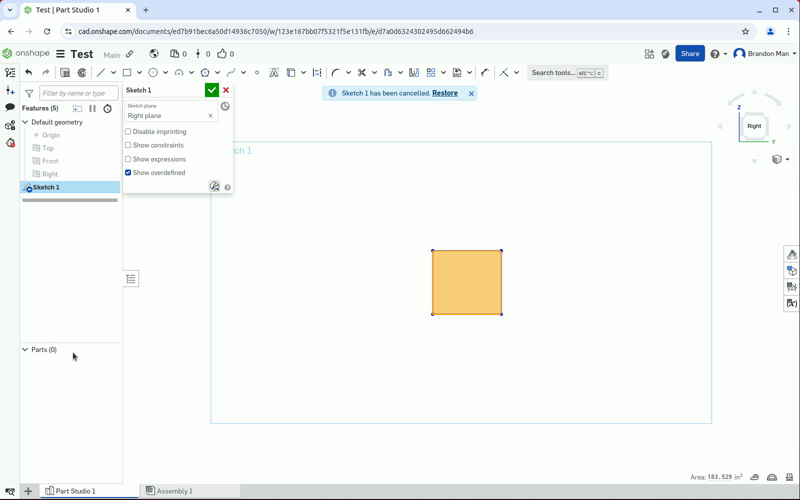
key(shift+e)
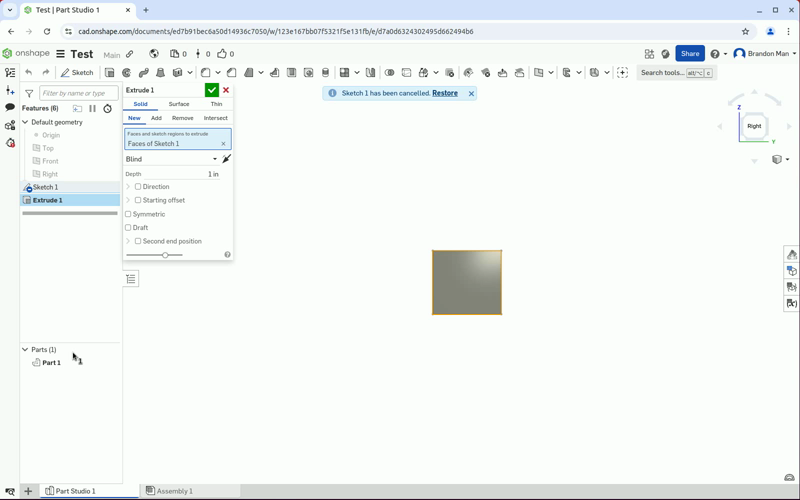
mouse_move(143, 106)
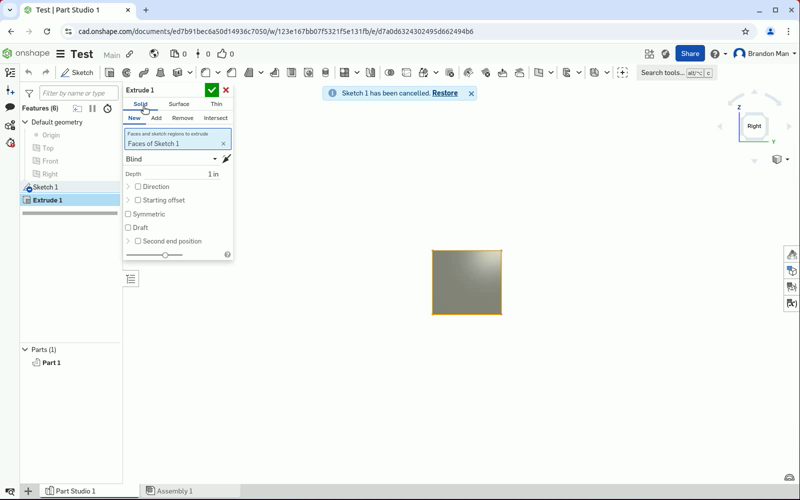
click(143, 106)
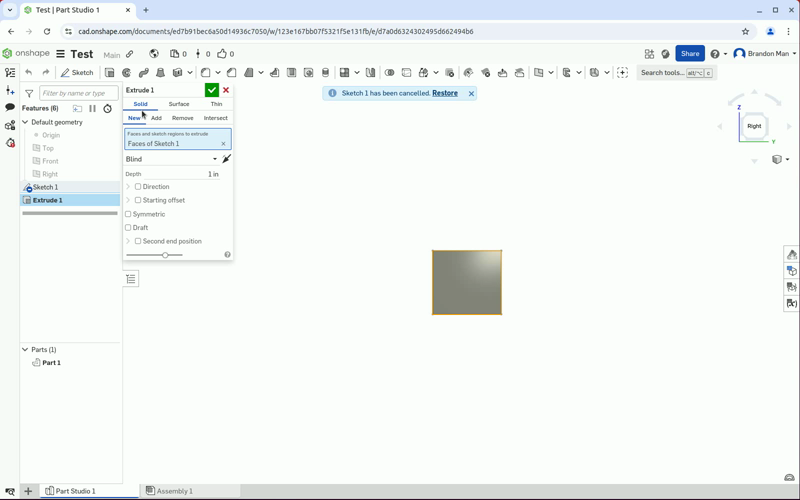
mouse_move(137, 120)
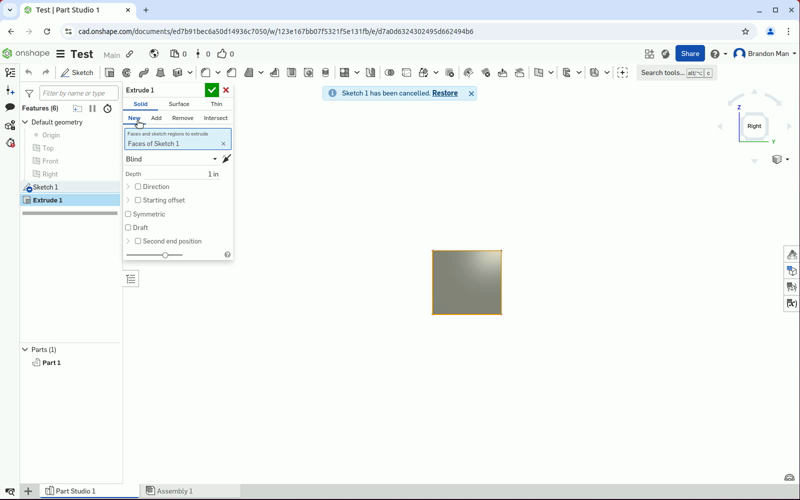
click(137, 120)
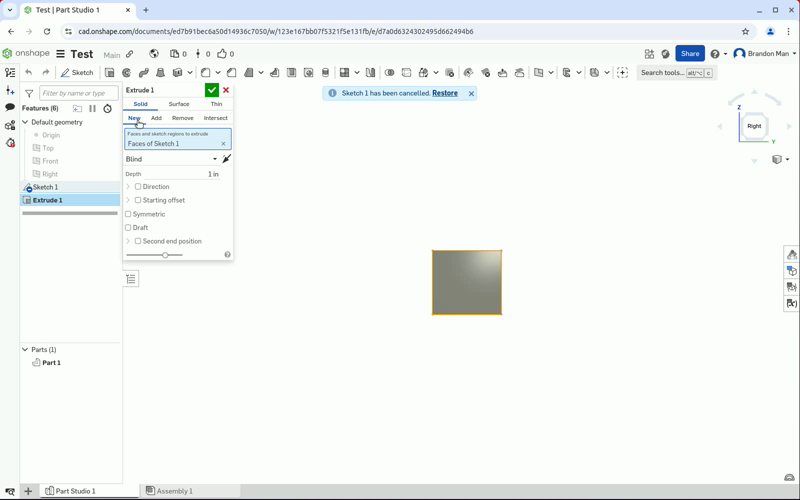
key(tab, 4)
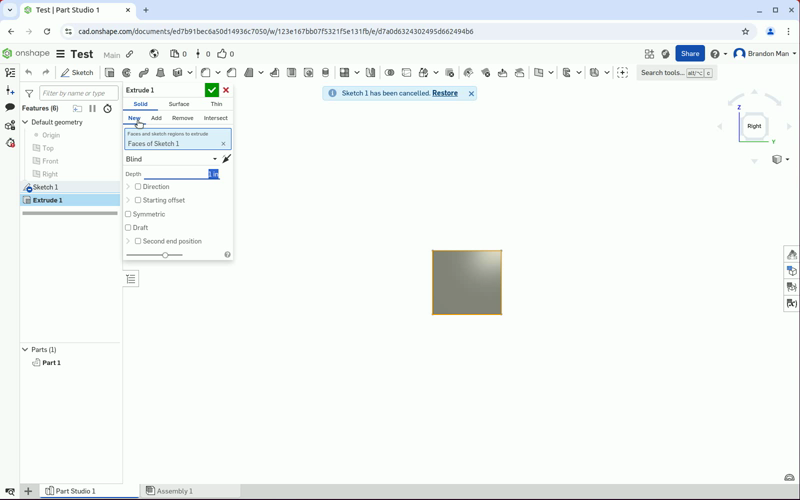
text(7.943)
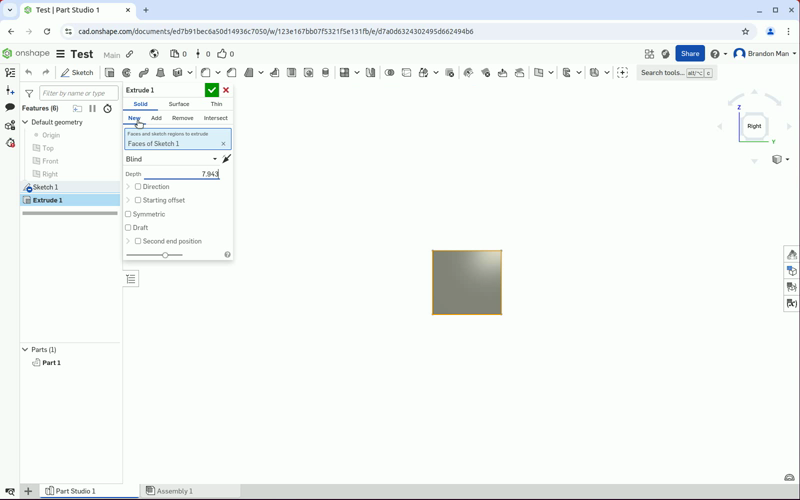
key(enter)
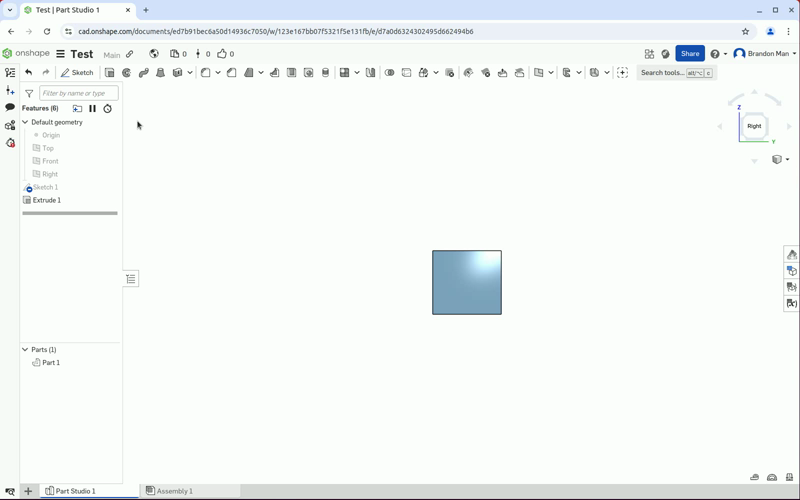
key(shift+h)
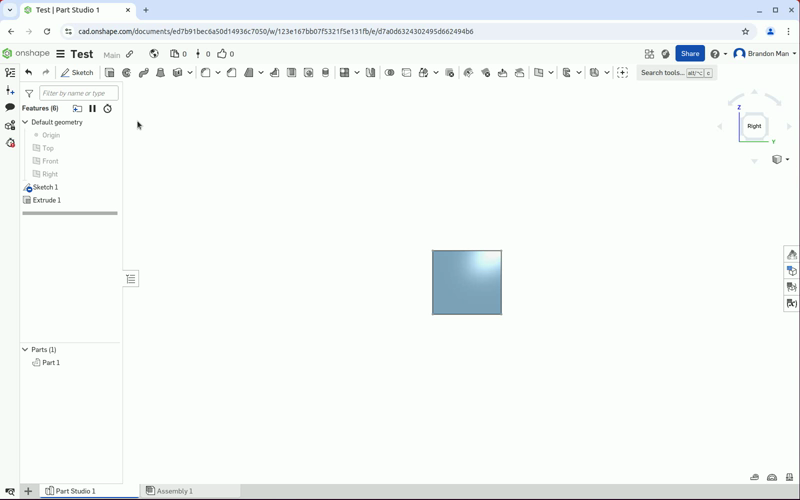
key(shift+h)
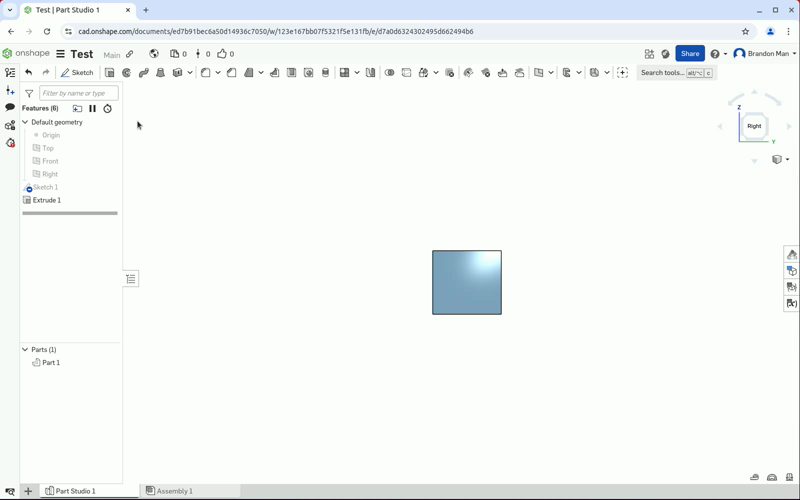
mouse_move(73, 189)
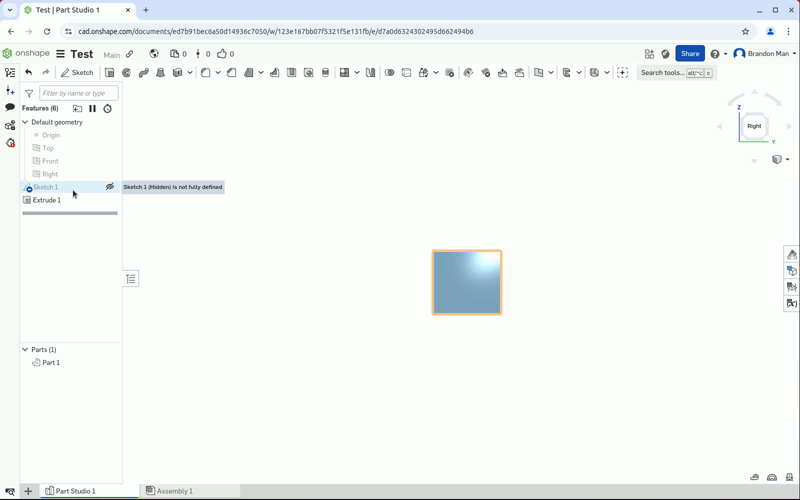
click(73, 189)
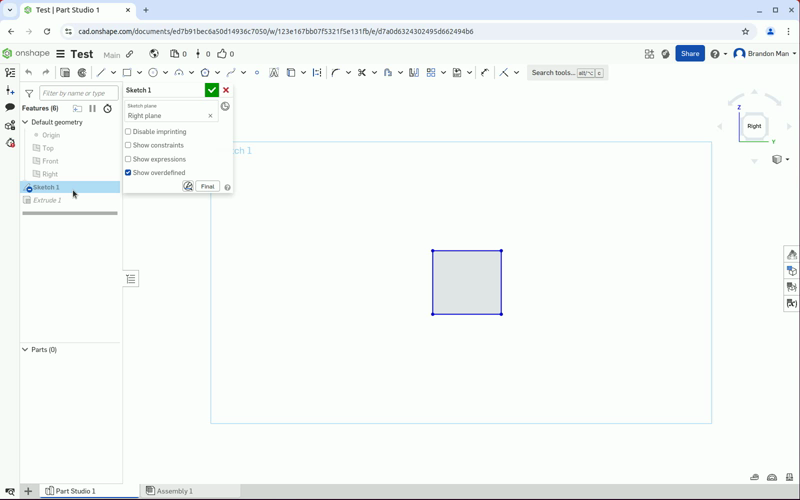
mouse_move(229, 92)
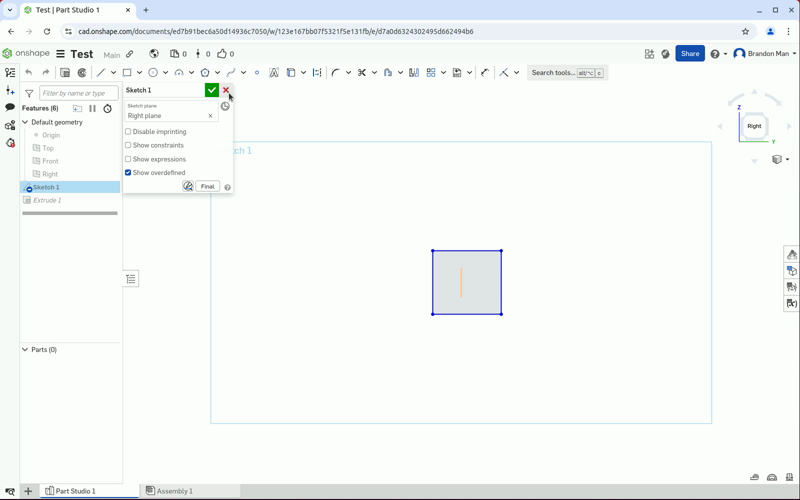
click(229, 92)
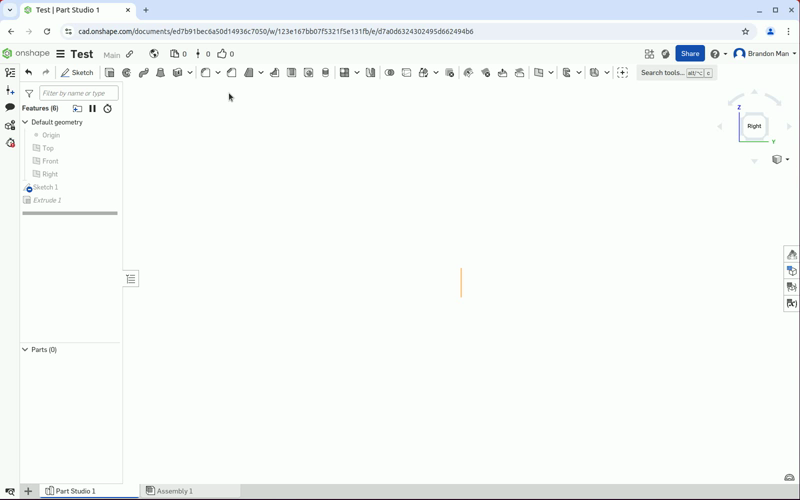
mouse_move(73, 352)
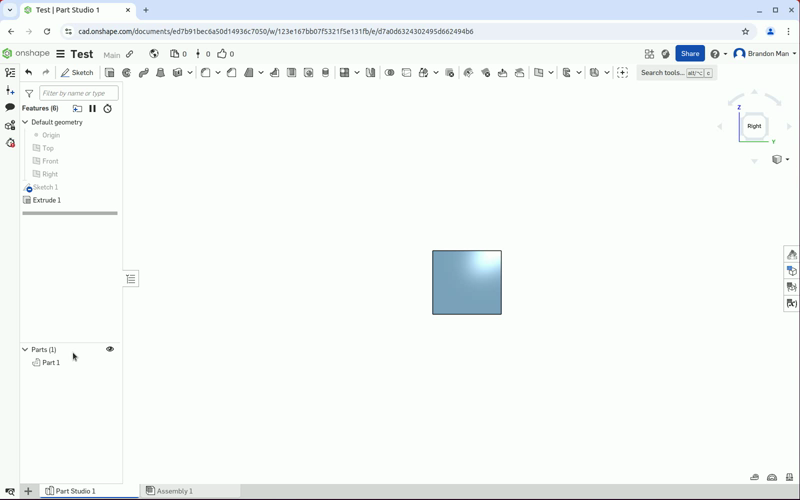
key(y)
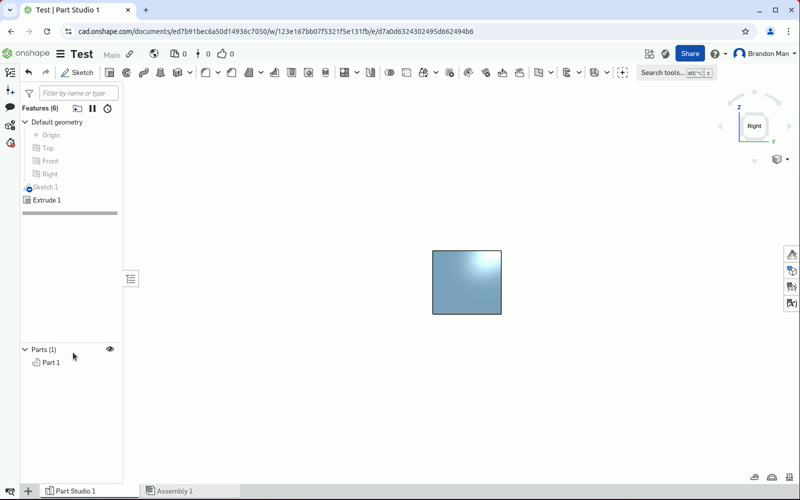
key(shift+p)
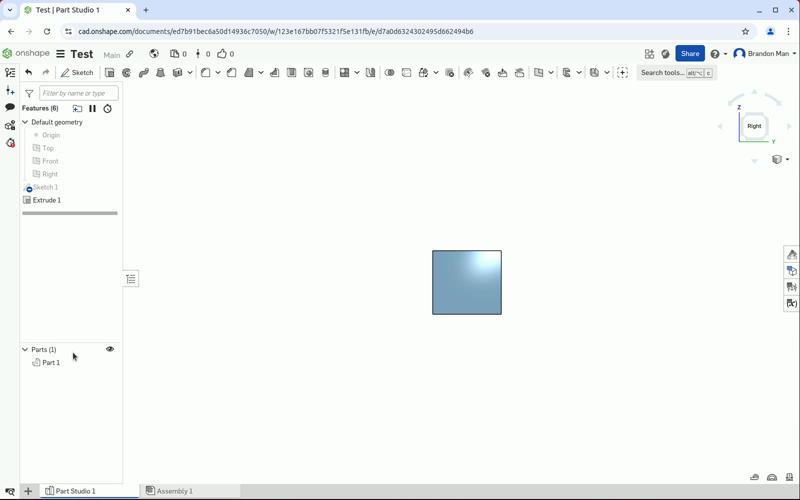
key(space)
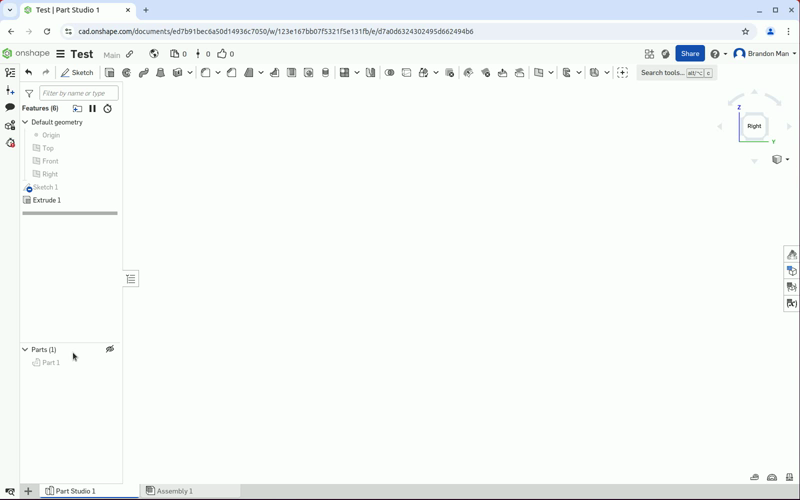
key_down(shift)
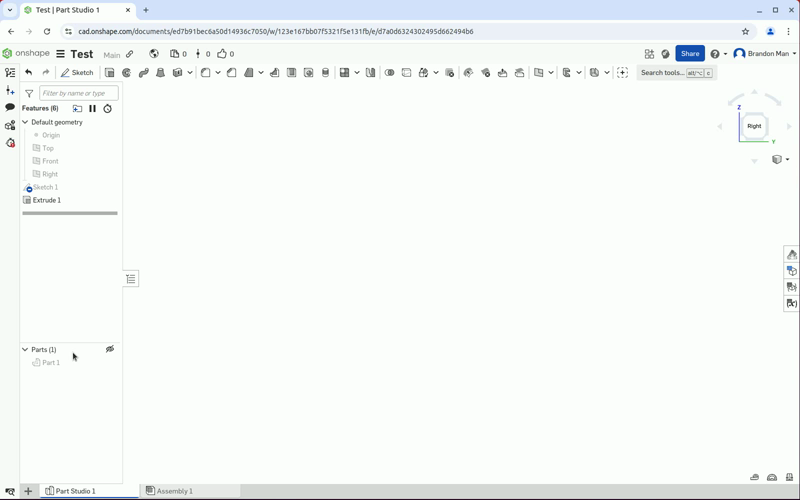
key(right)
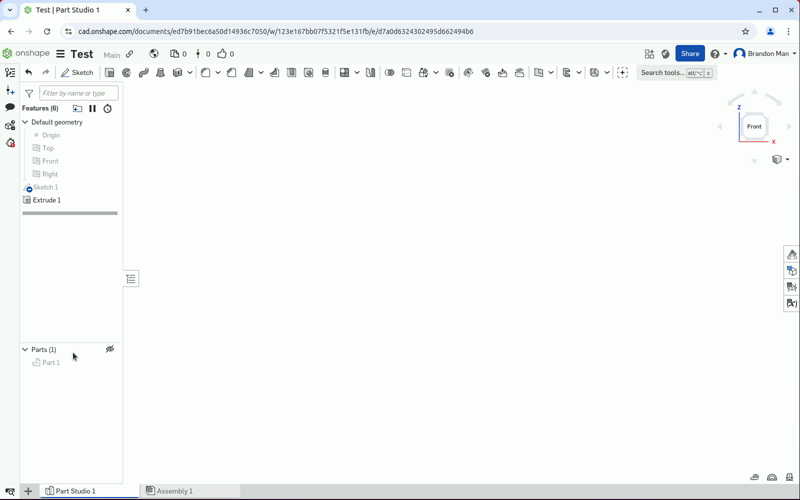
key_up(shift)
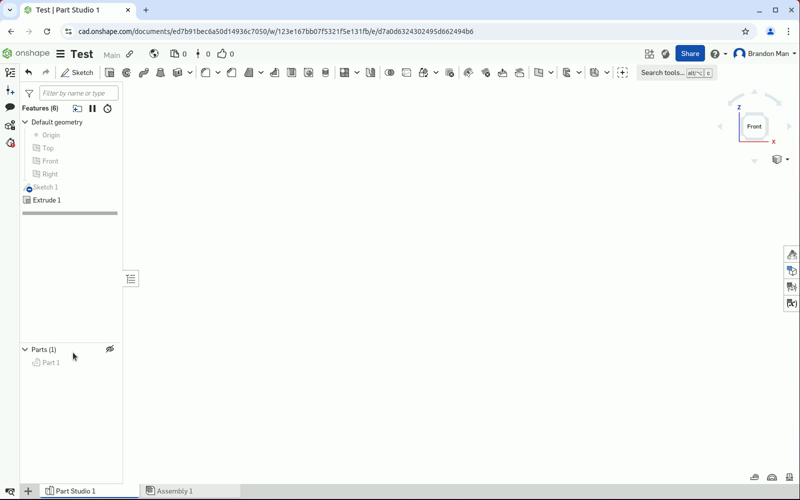
key(space)
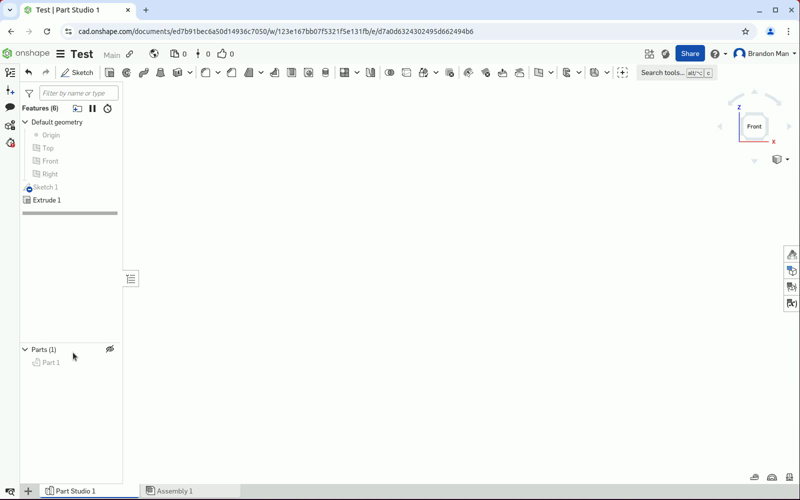
key_down(shift)
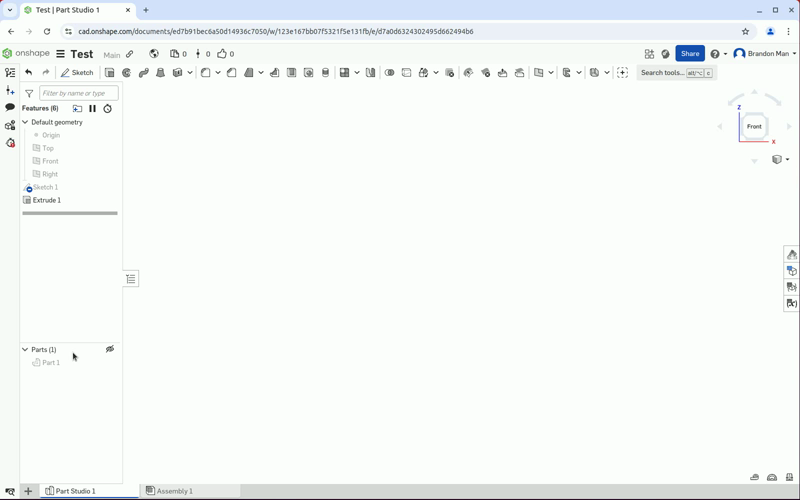
key(down)
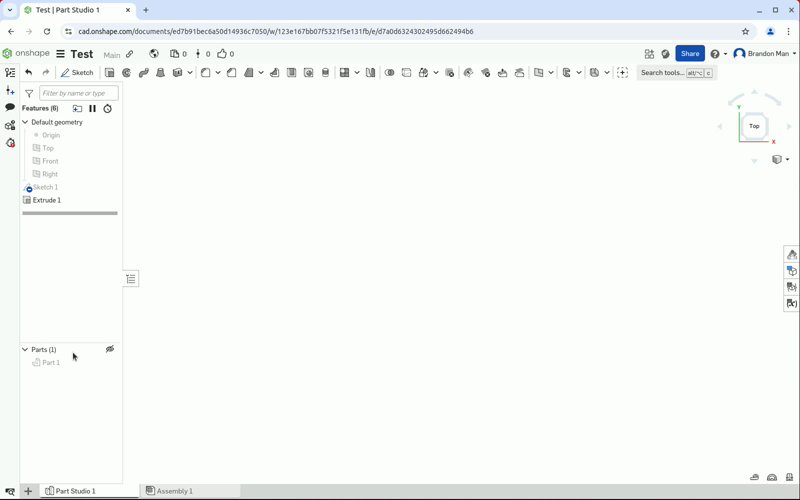
key_up(shift)
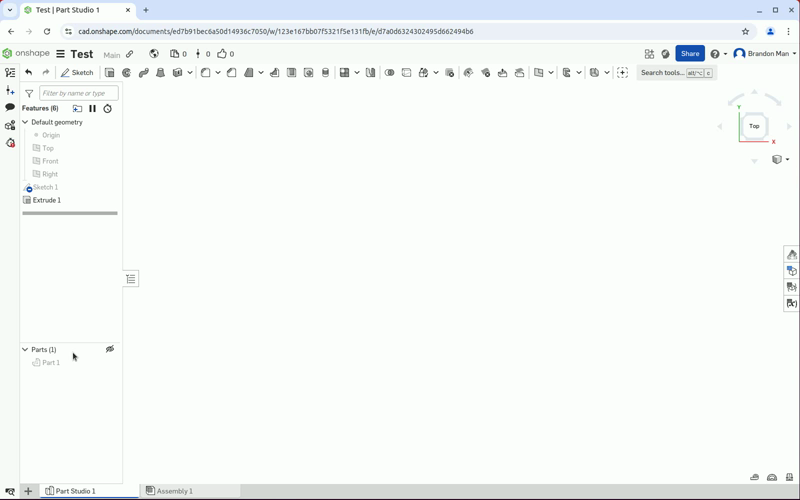
mouse_move(73, 352)
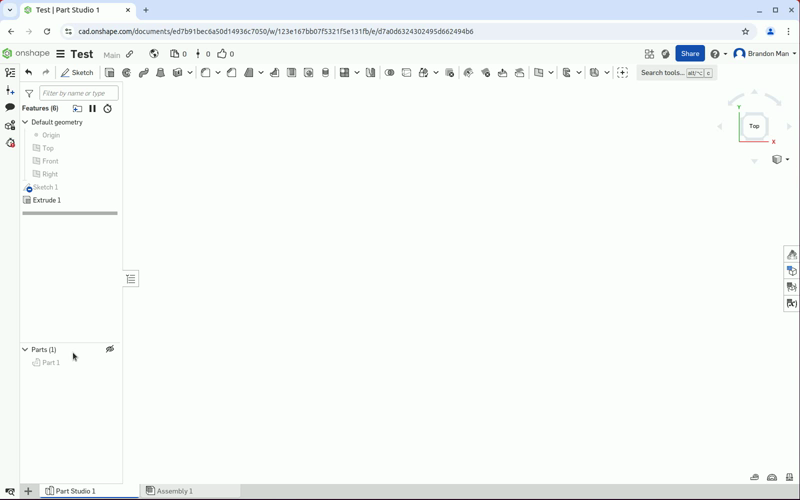
key(shift+y)
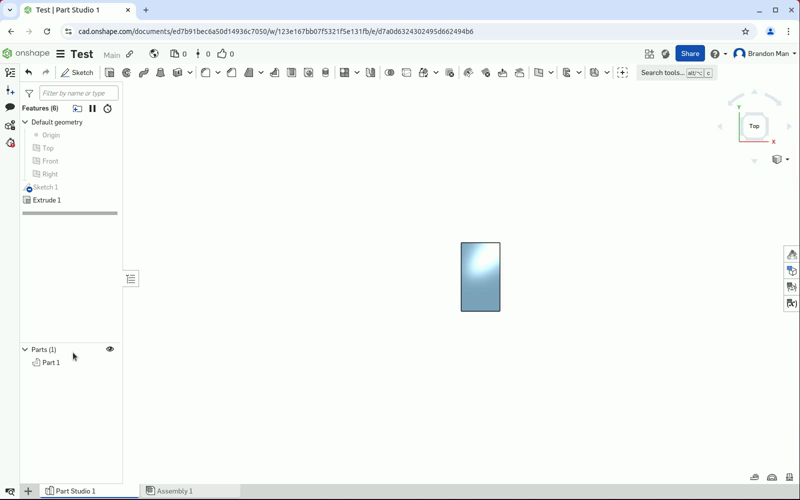
mouse_move(541, 75)
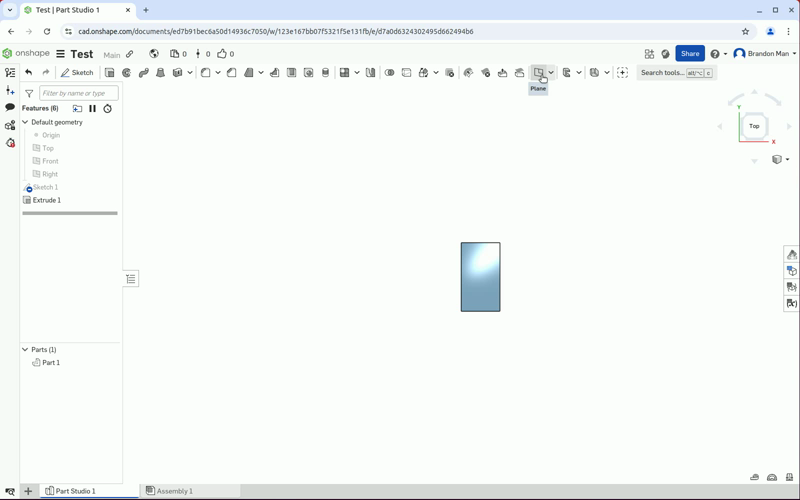
click(541, 75)
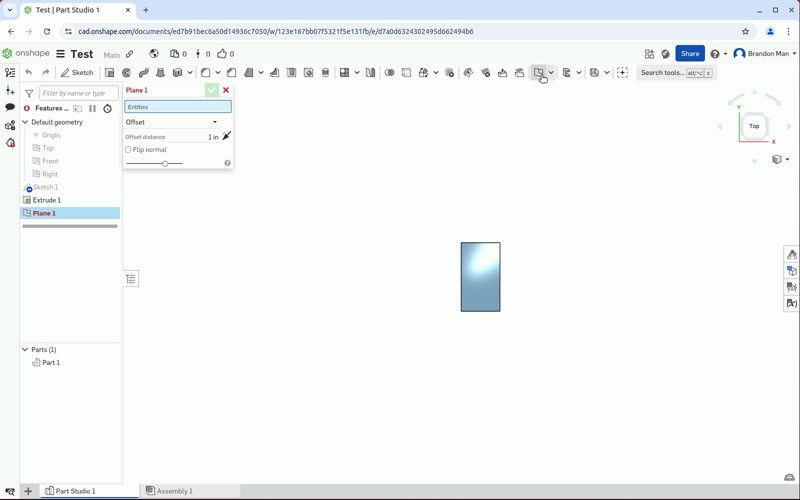
mouse_move(73, 150)
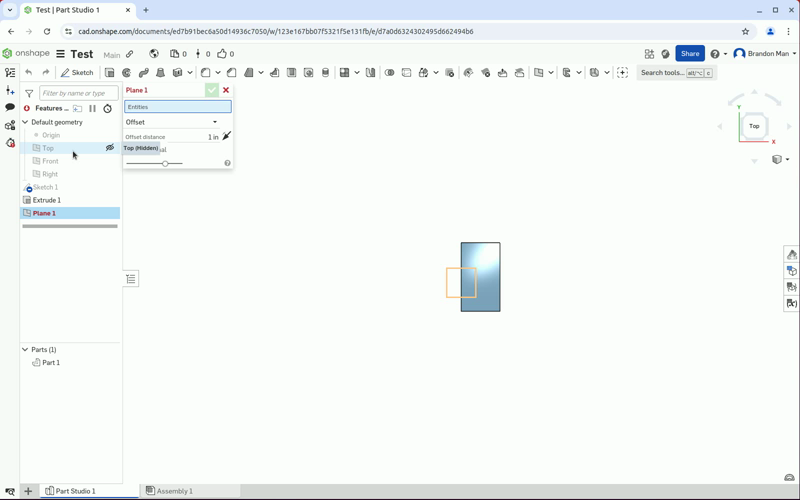
click(73, 150)
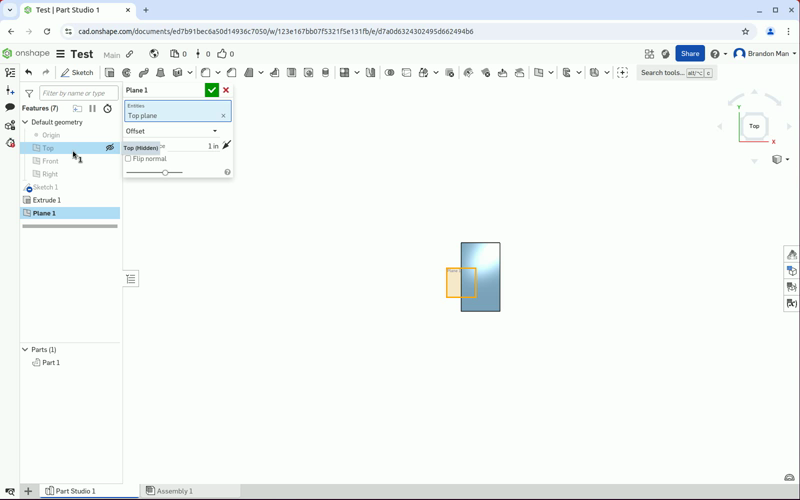
key(tab, 2)
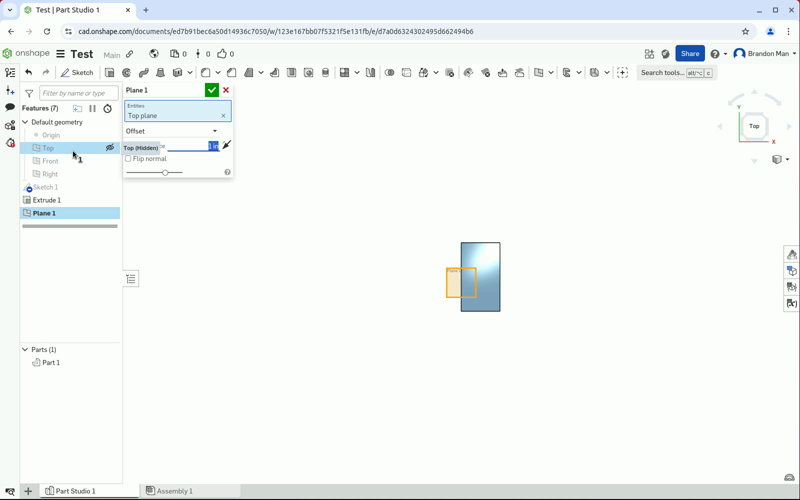
text(6.501)
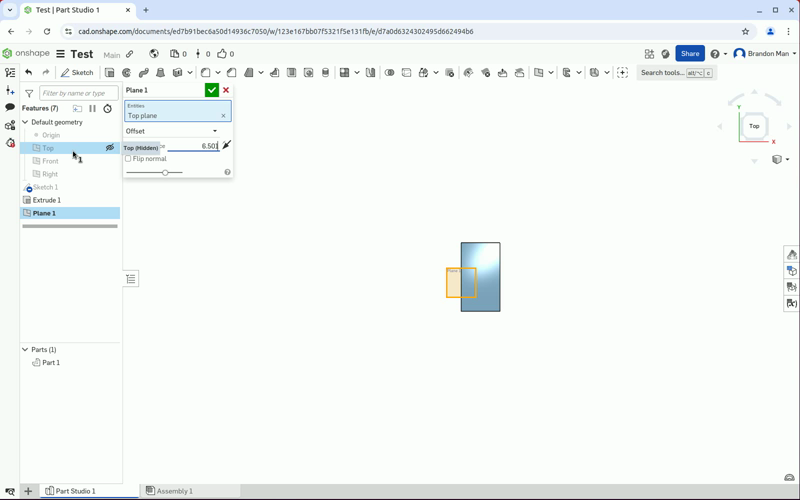
key(enter, 2)
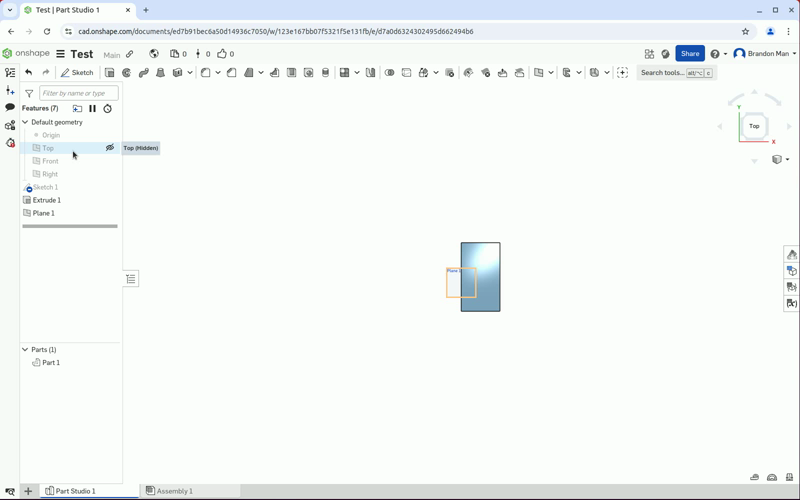
key(shift+s)
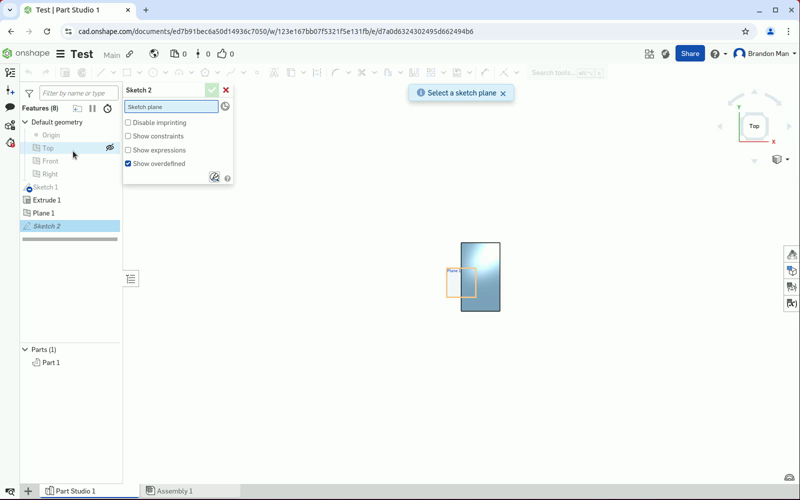
mouse_move(73, 215)
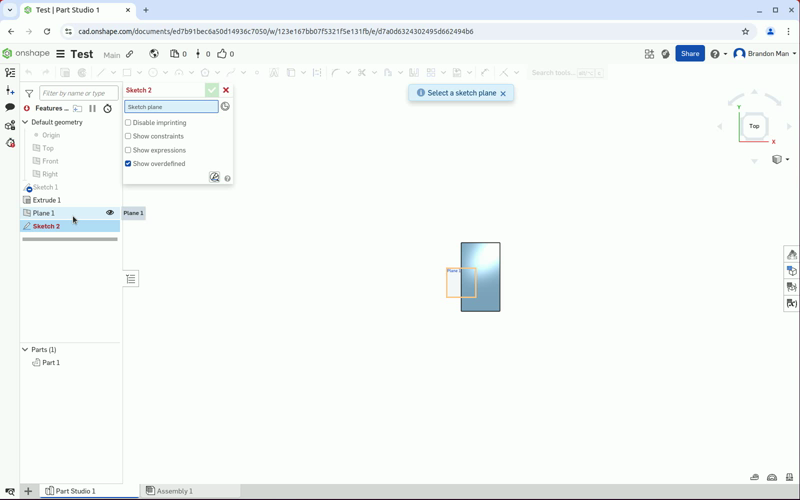
click(73, 215)
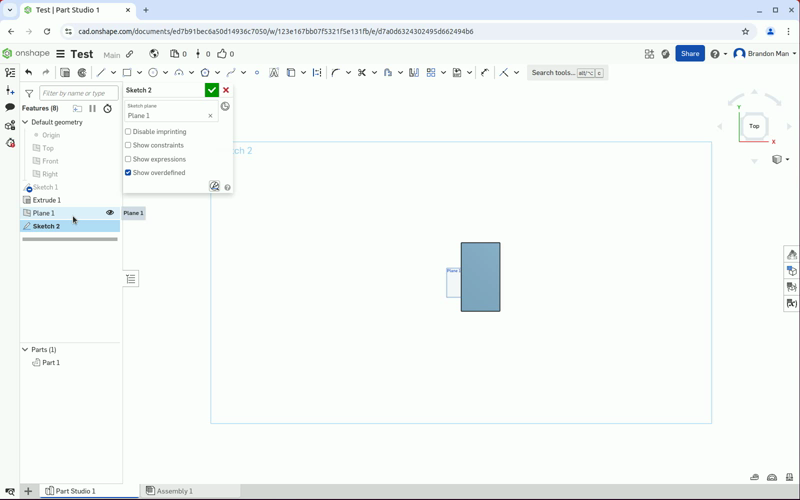
mouse_move(73, 352)
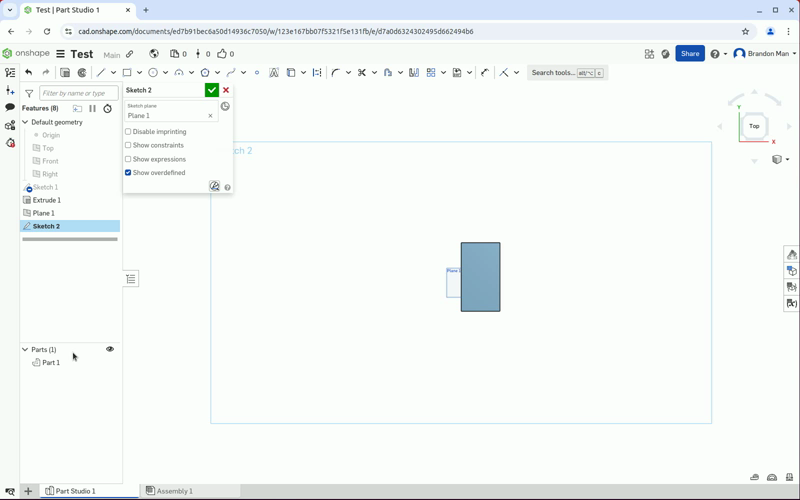
key(y)
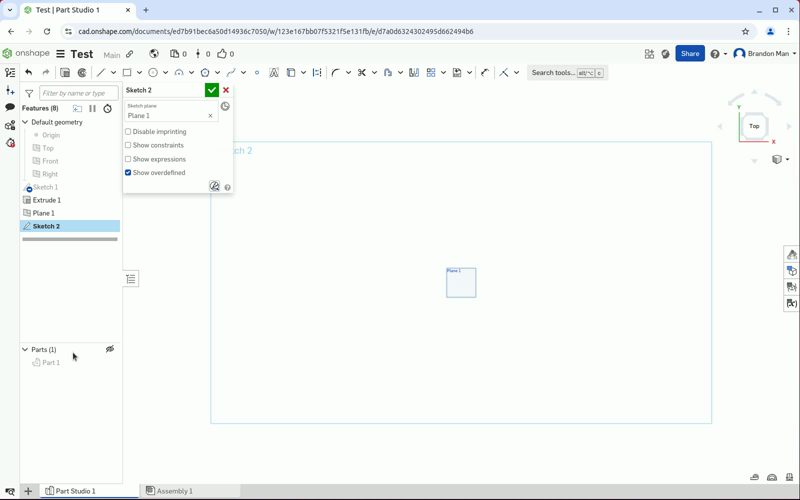
key(c)
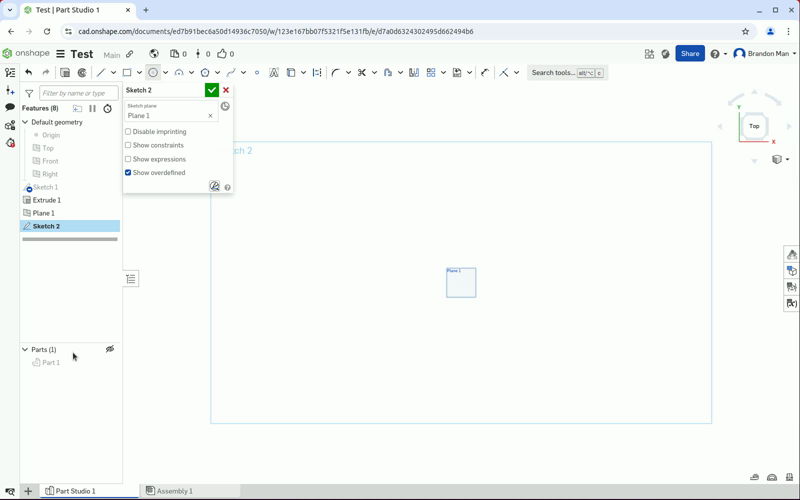
key_down(shift)
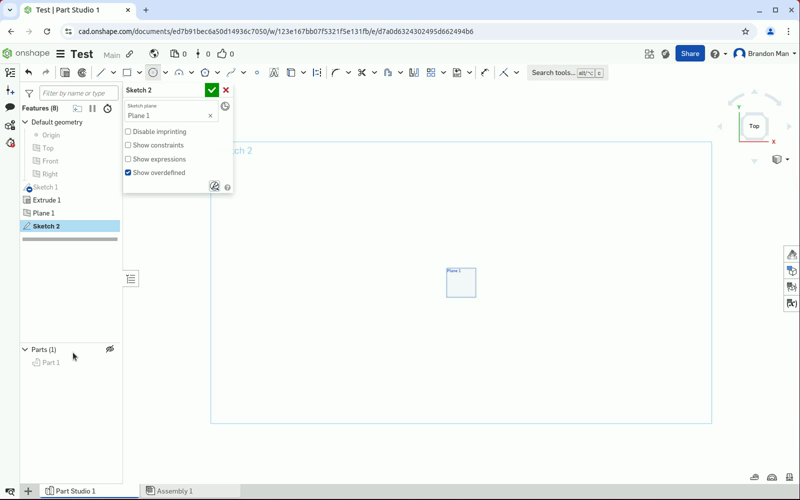
mouse_move(486, 250)
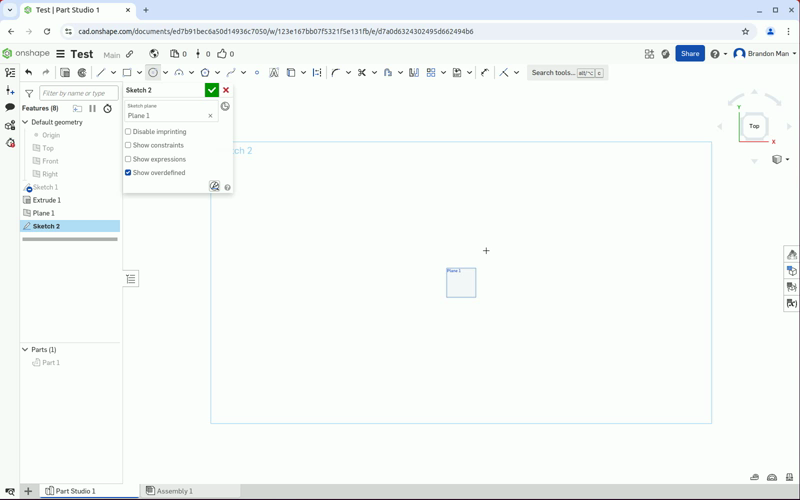
click(486, 250)
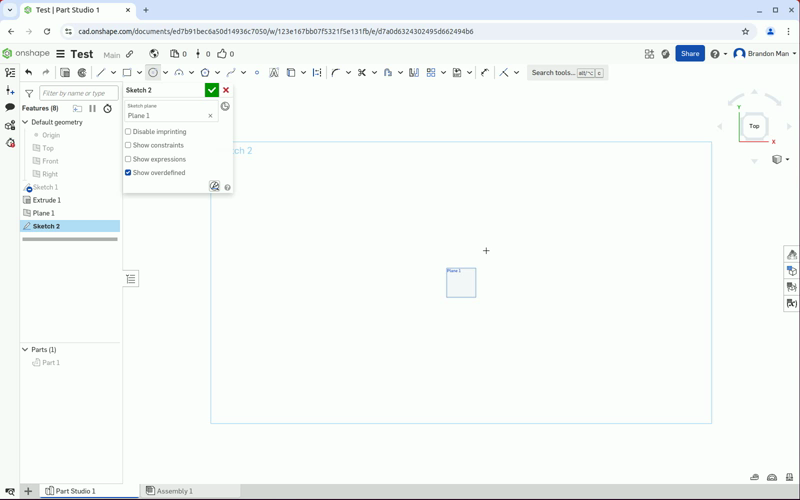
key_up(shift)
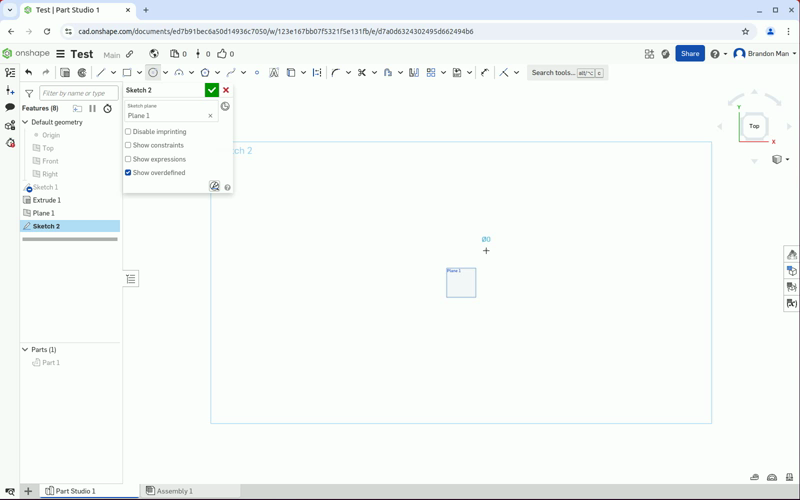
mouse_move(493, 250)
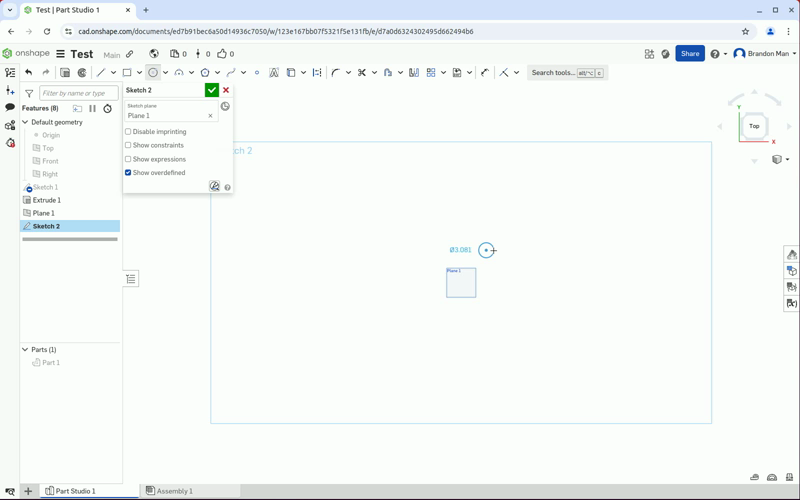
click(493, 250)
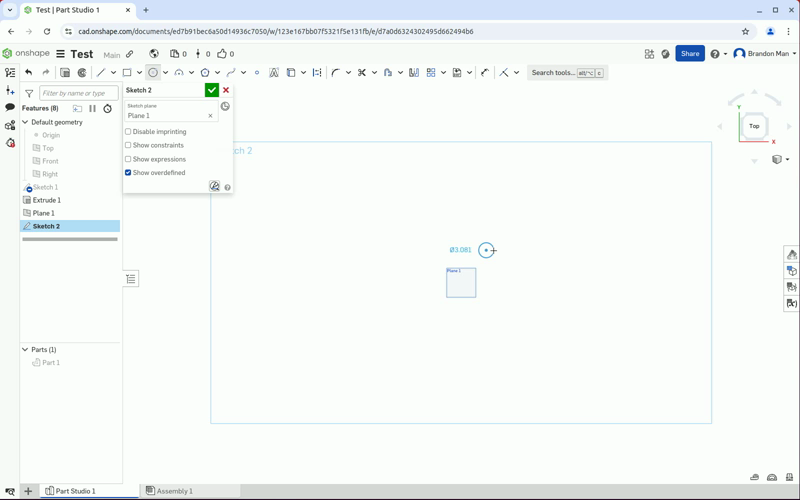
key(esc)
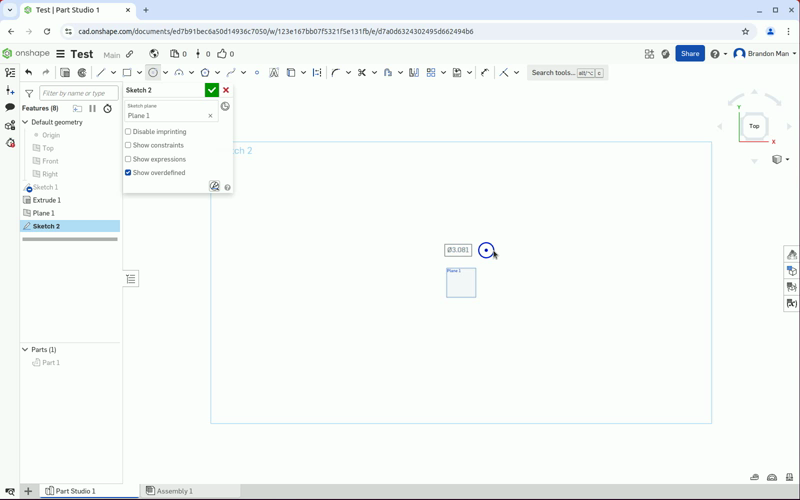
mouse_move(483, 255)
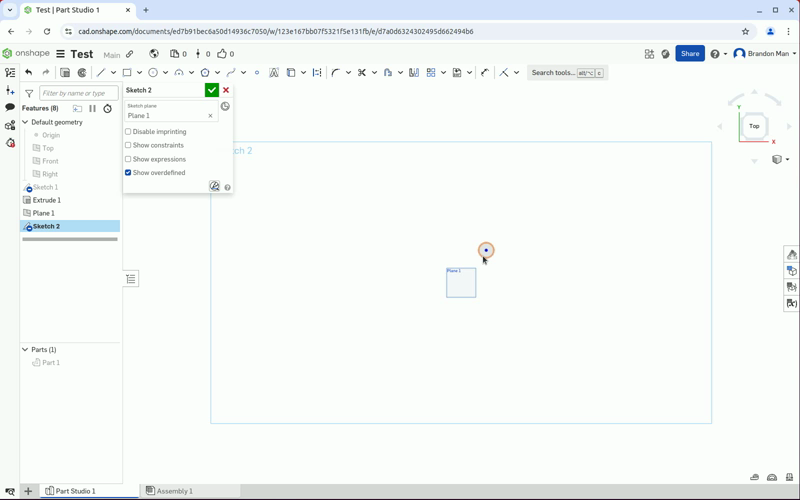
scroll(6)
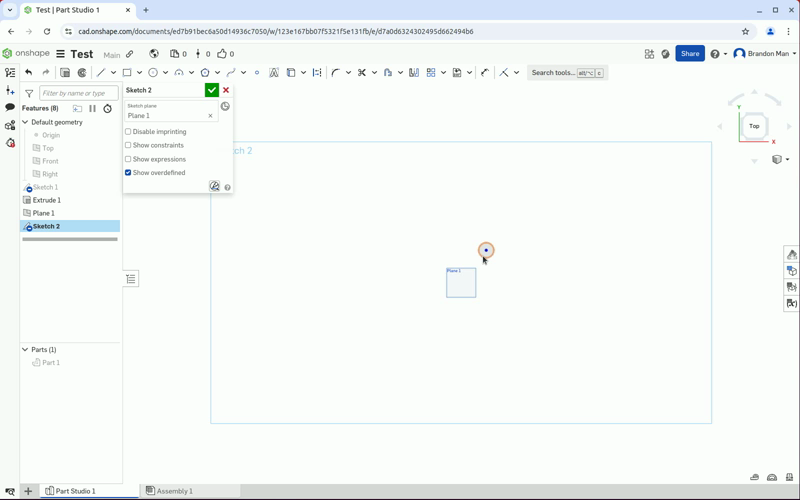
scroll(6)
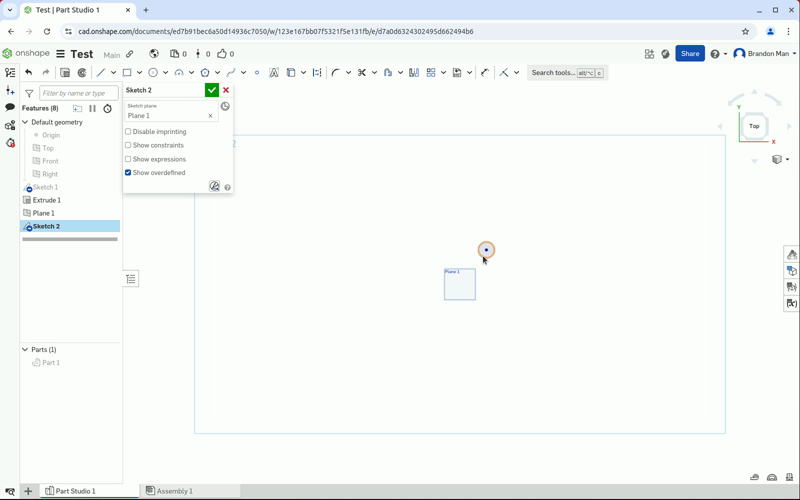
scroll(6)
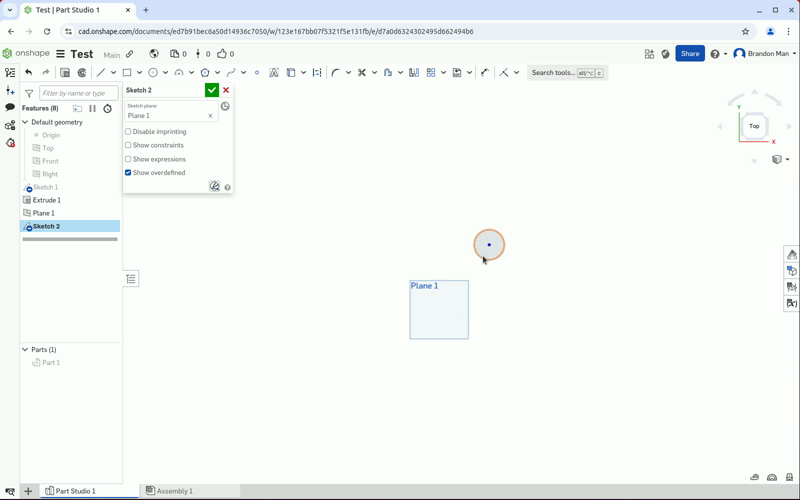
scroll(6)
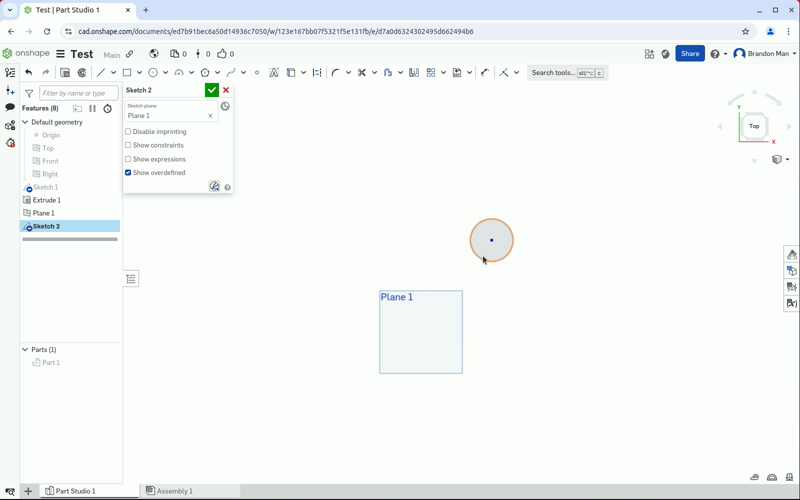
scroll(6)
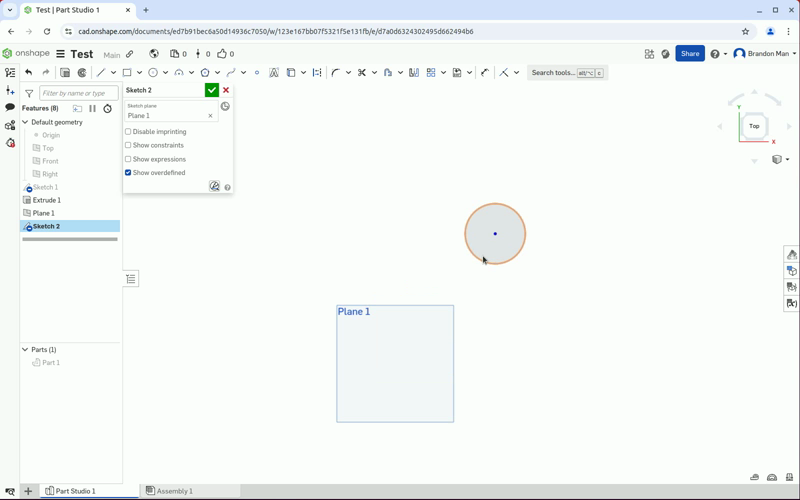
scroll(6)
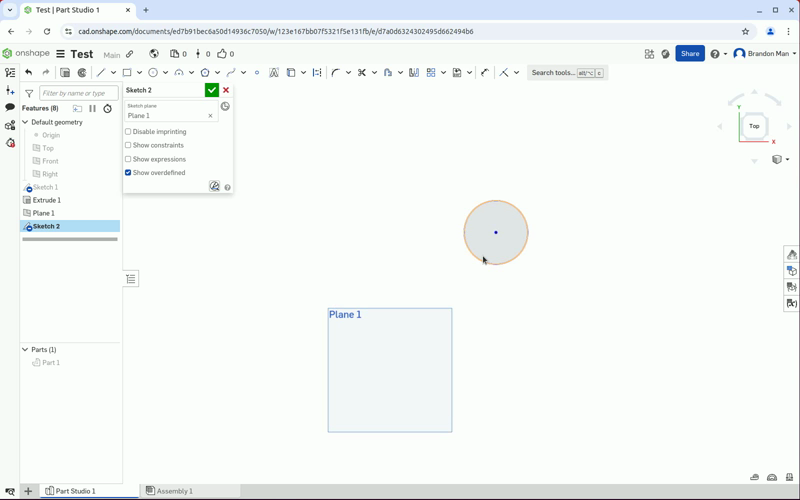
scroll(6)
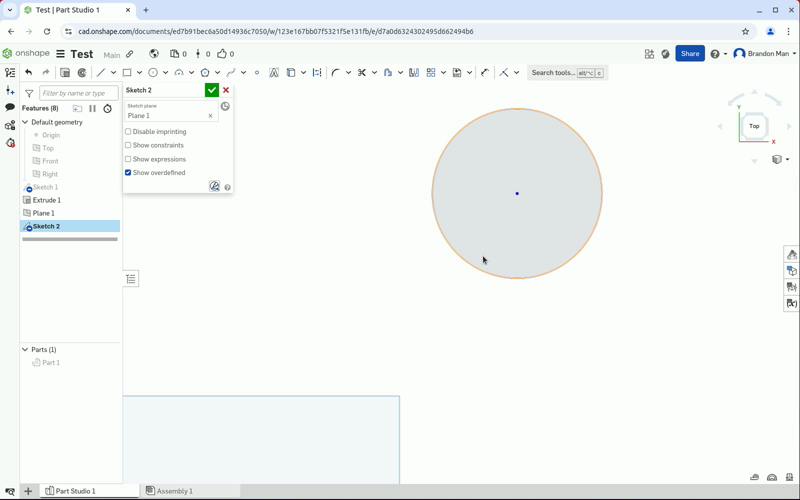
click(483, 255)
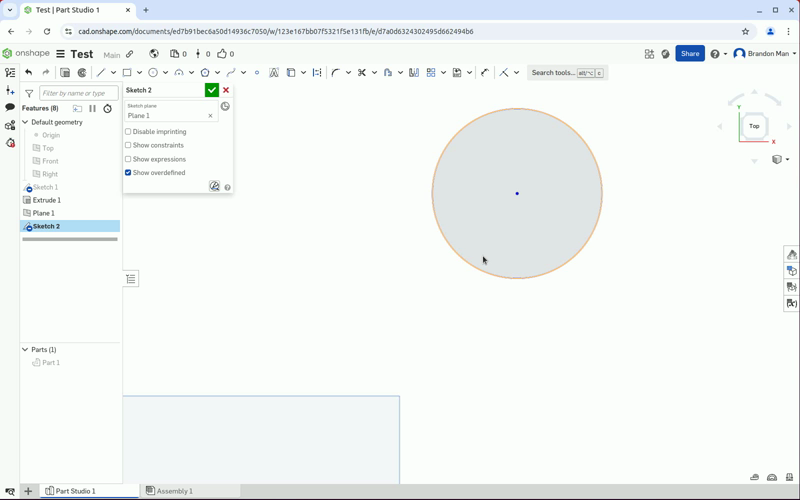
scroll(-6)
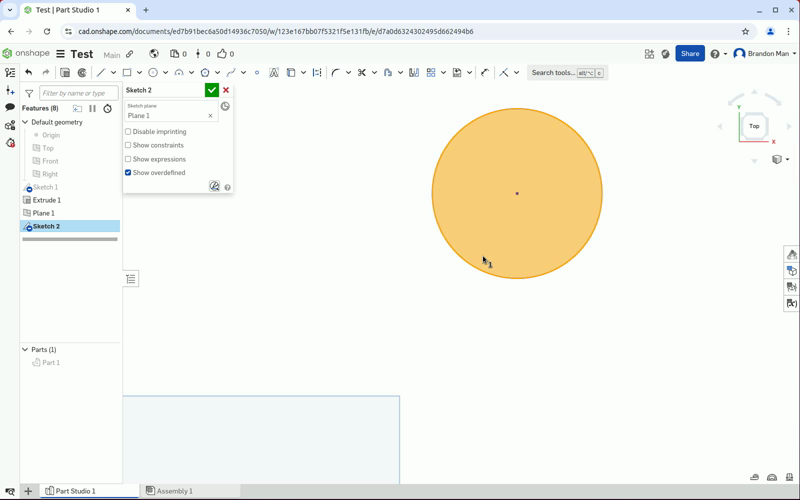
scroll(-6)
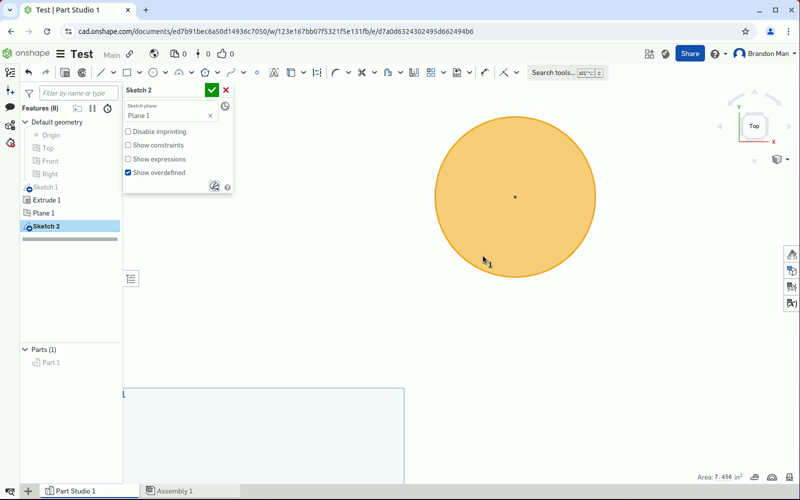
scroll(-6)
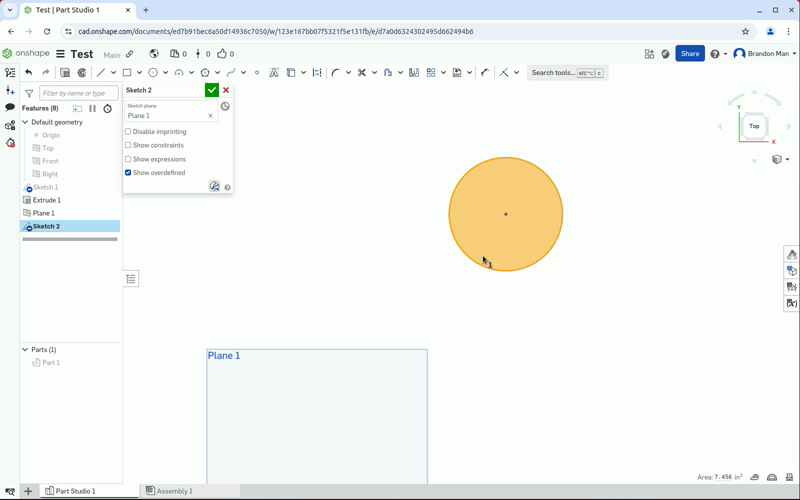
scroll(-6)
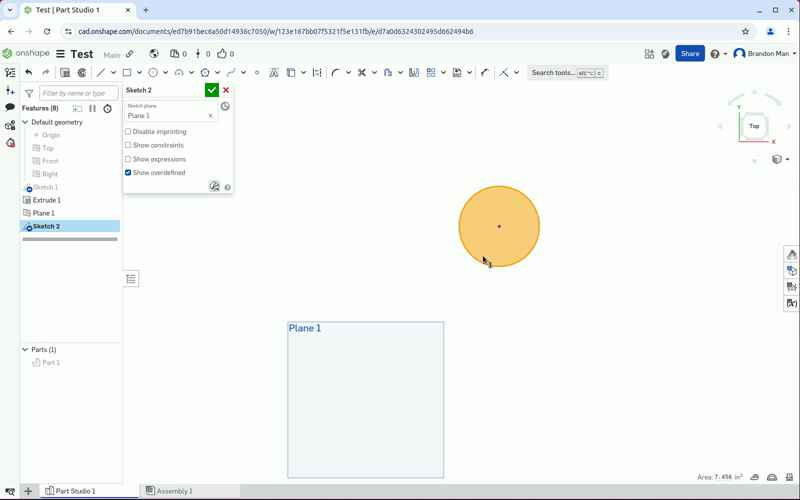
scroll(-6)
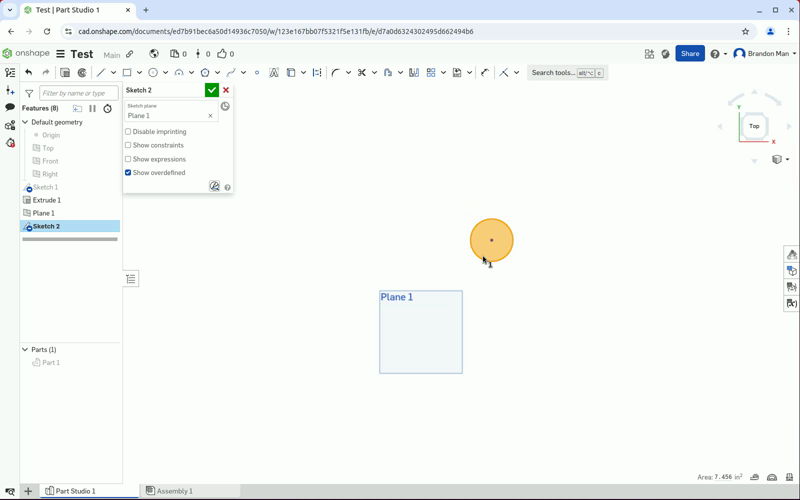
scroll(-6)
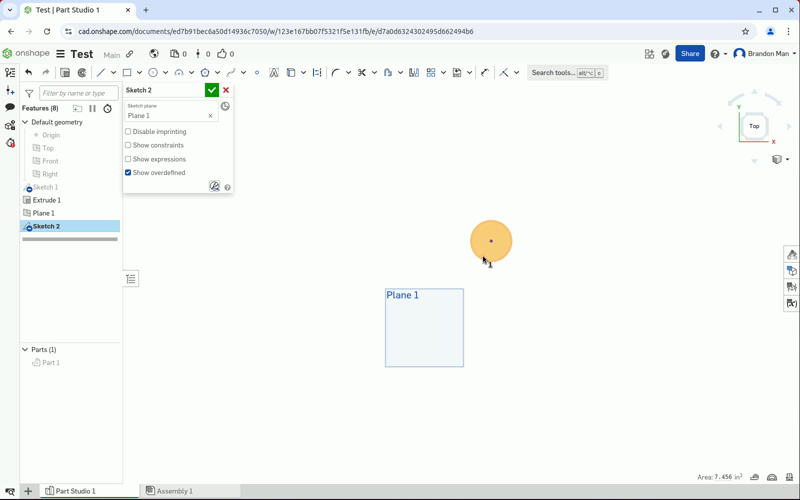
scroll(-6)
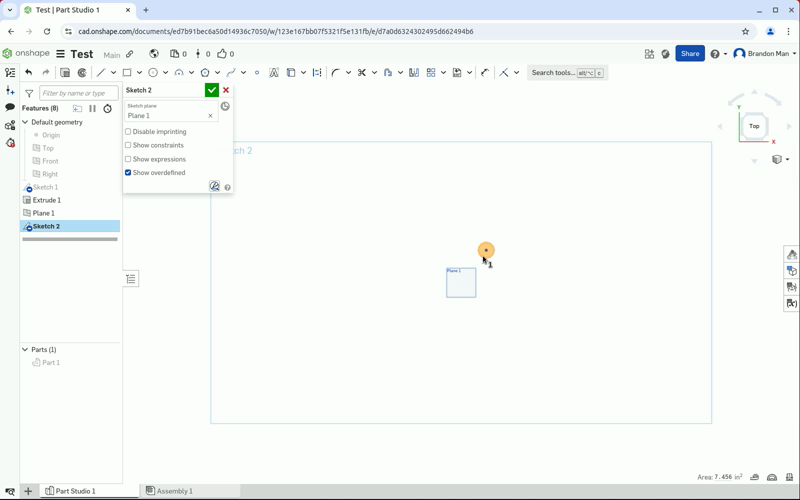
mouse_move(73, 352)
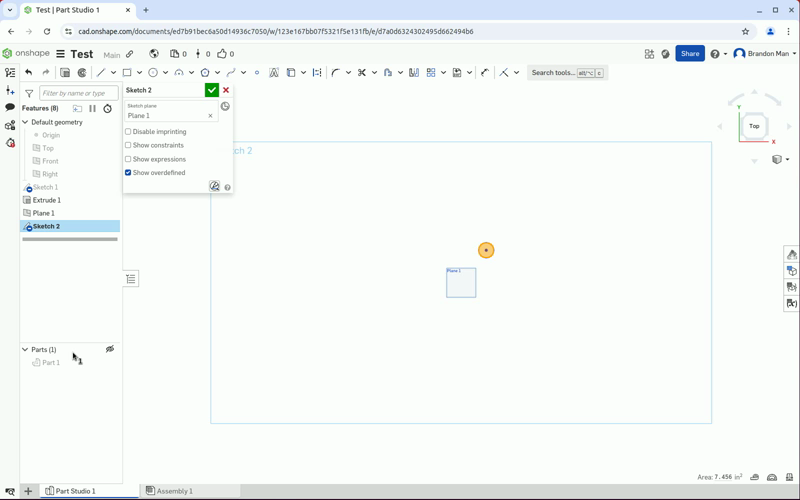
key(shift+y)
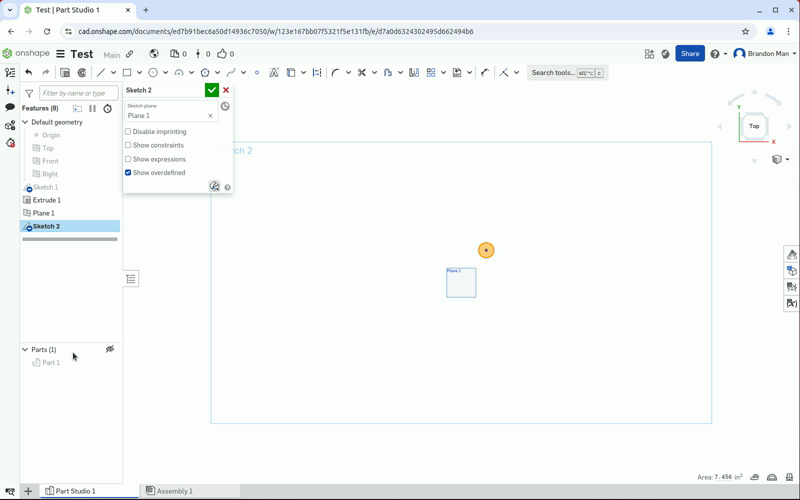
key(shift+e)
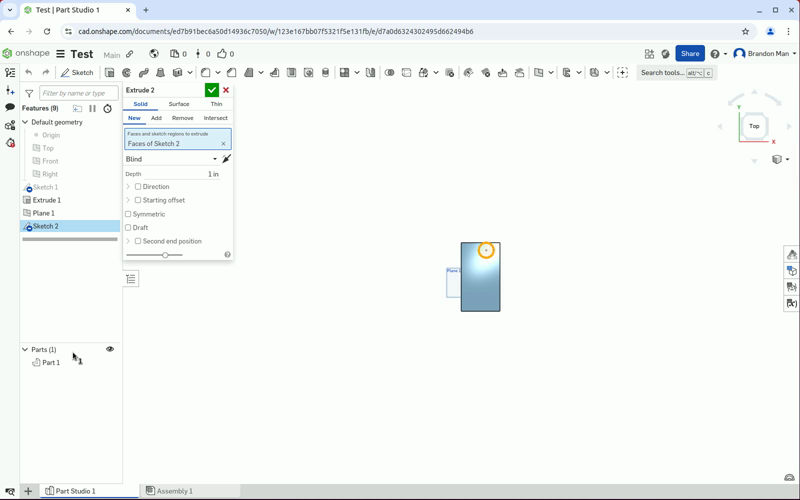
mouse_move(143, 106)
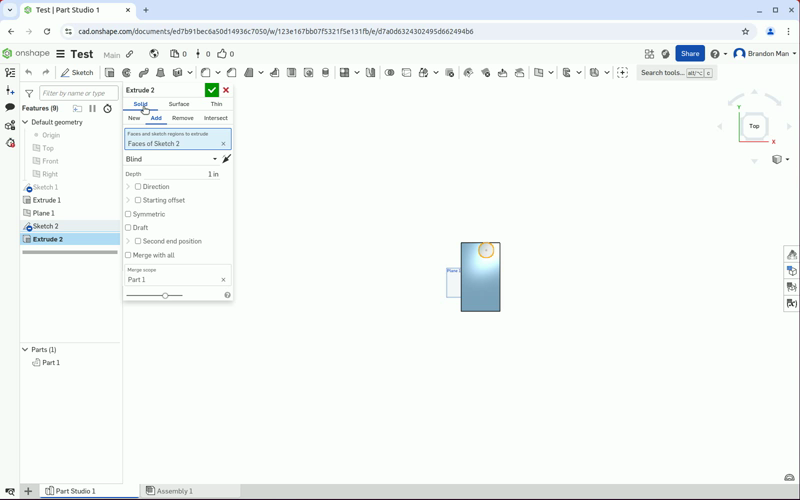
click(143, 106)
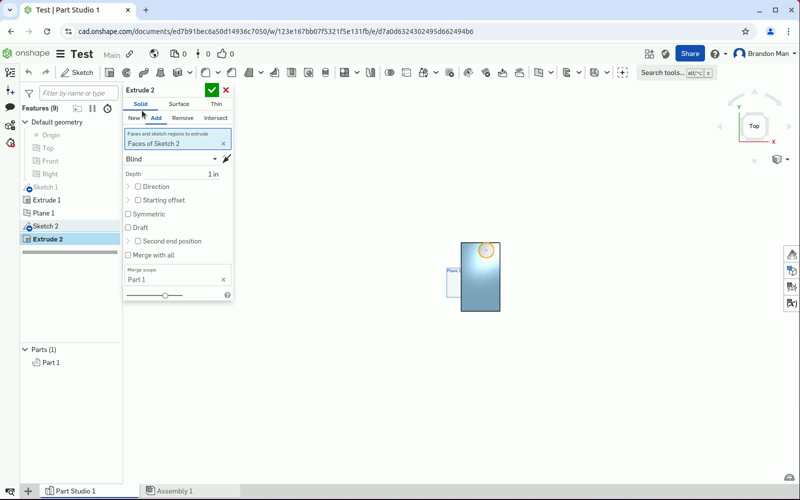
mouse_move(137, 120)
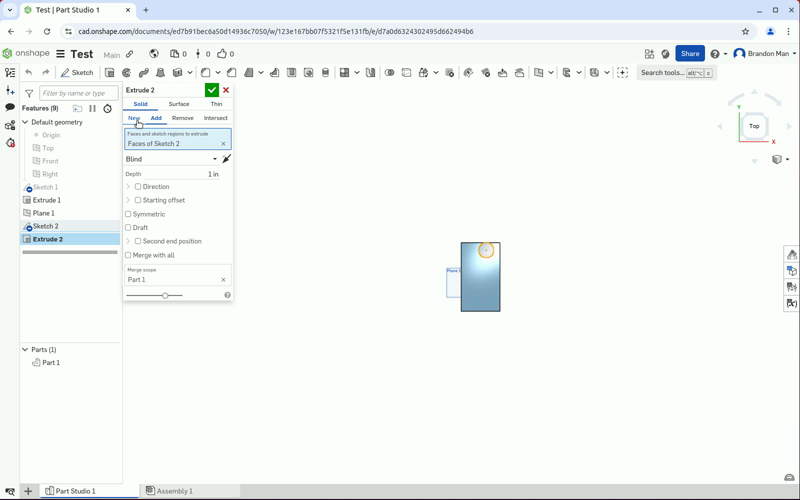
click(137, 120)
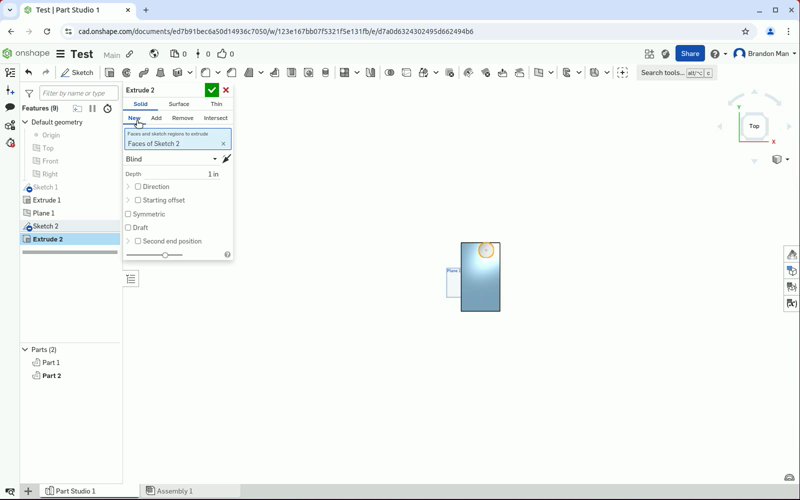
key(tab, 4)
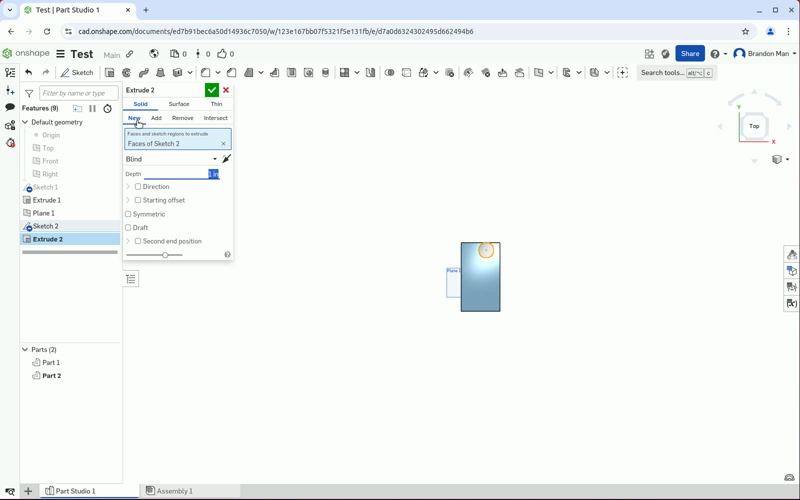
text(0.241)
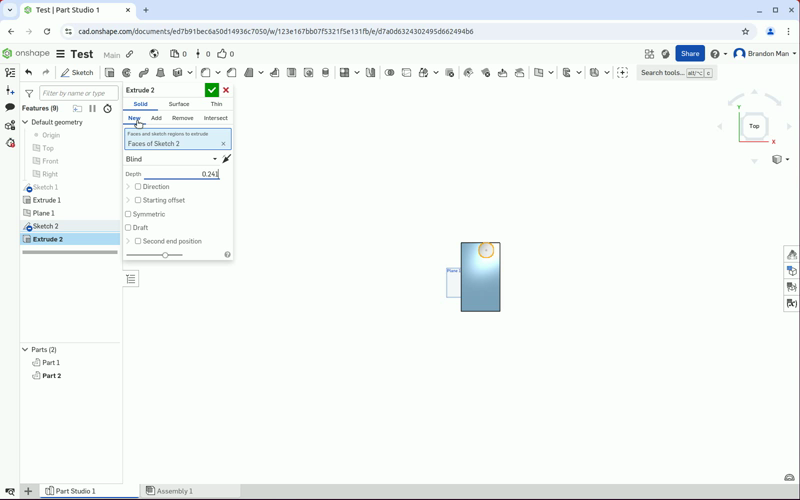
key(enter)
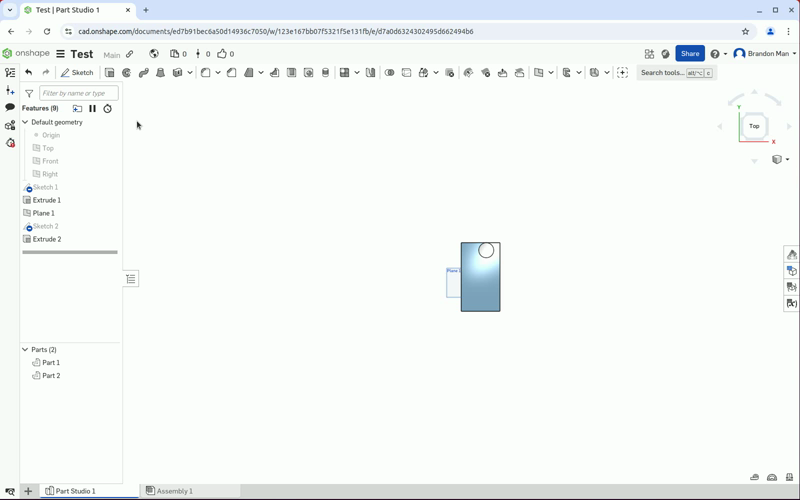
key(shift+h)
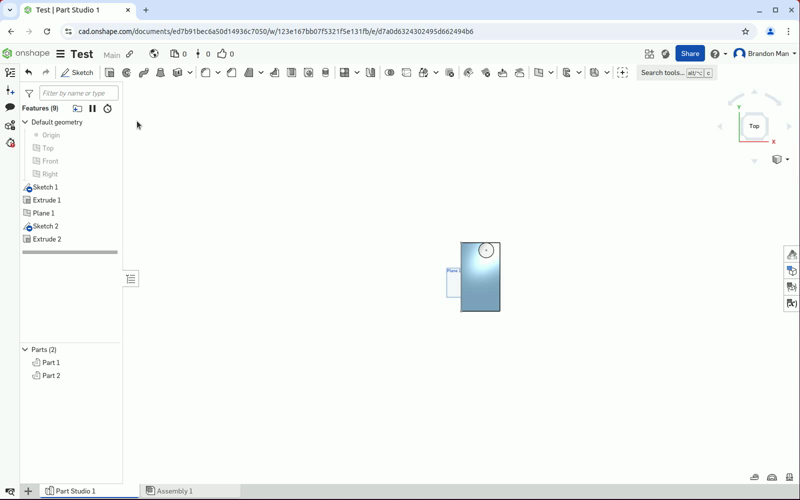
key(shift+h)
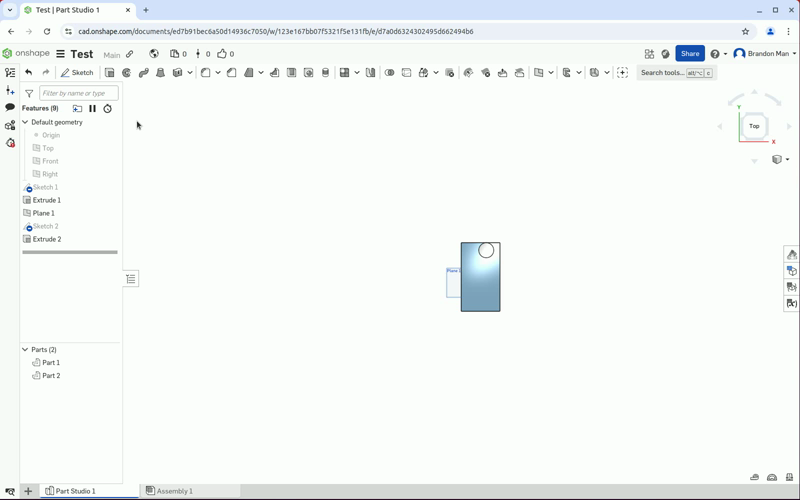
mouse_move(73, 189)
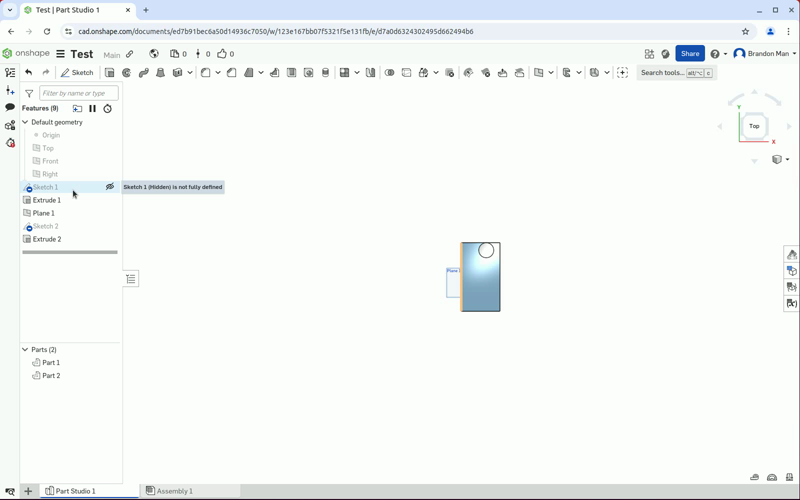
click(73, 189)
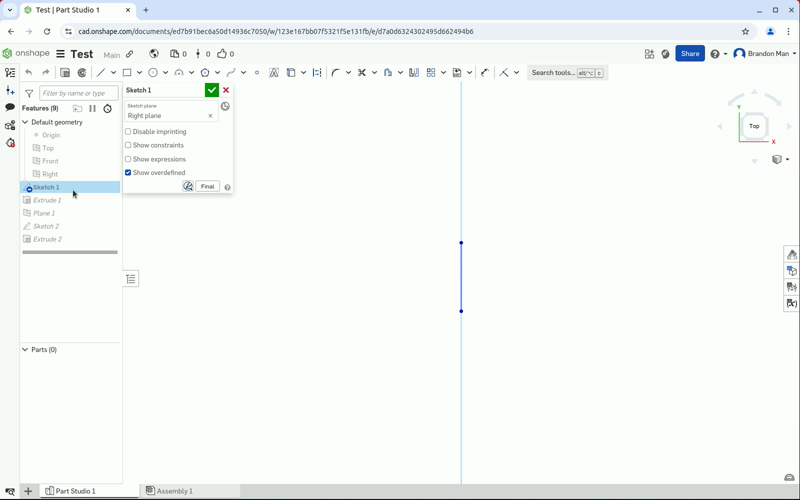
mouse_move(229, 92)
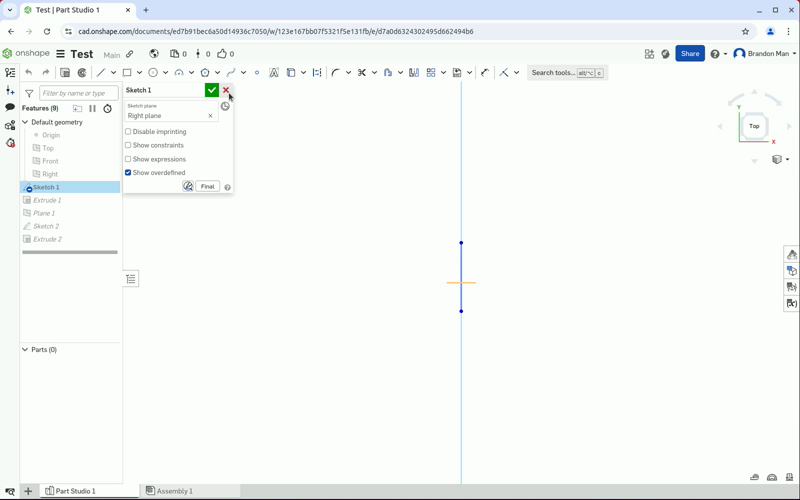
click(229, 92)
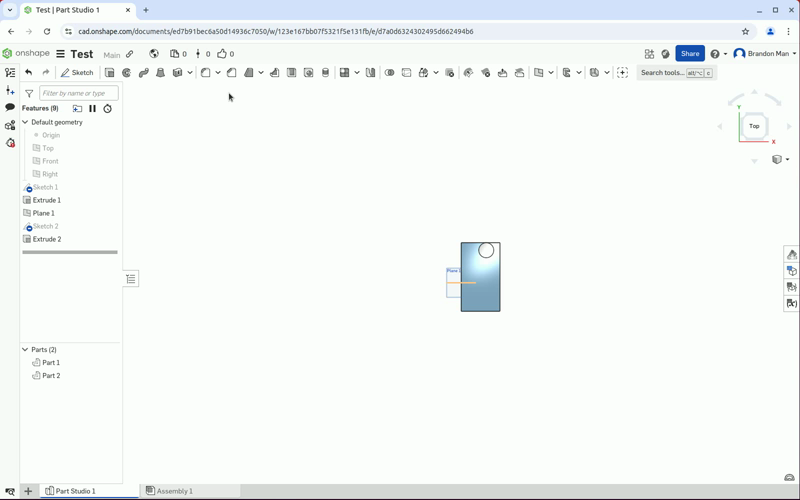
mouse_move(541, 75)
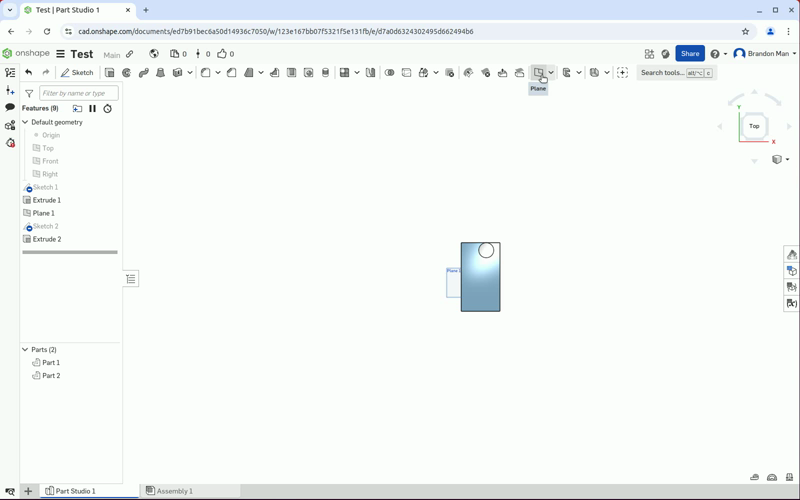
click(541, 75)
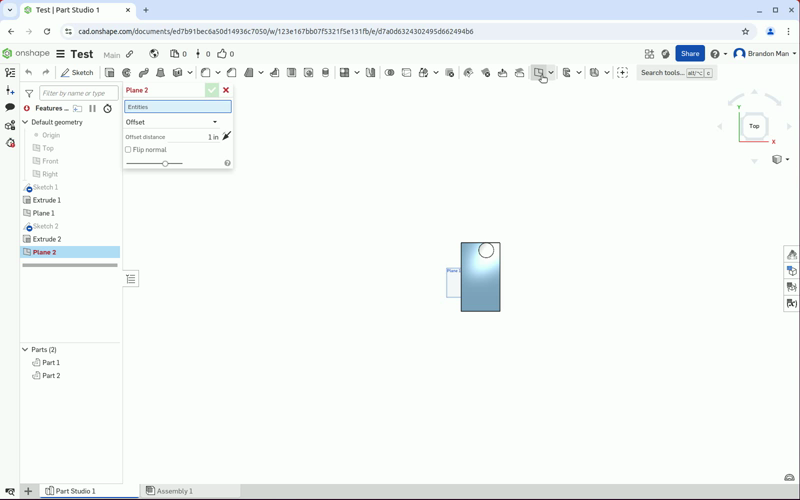
mouse_move(73, 150)
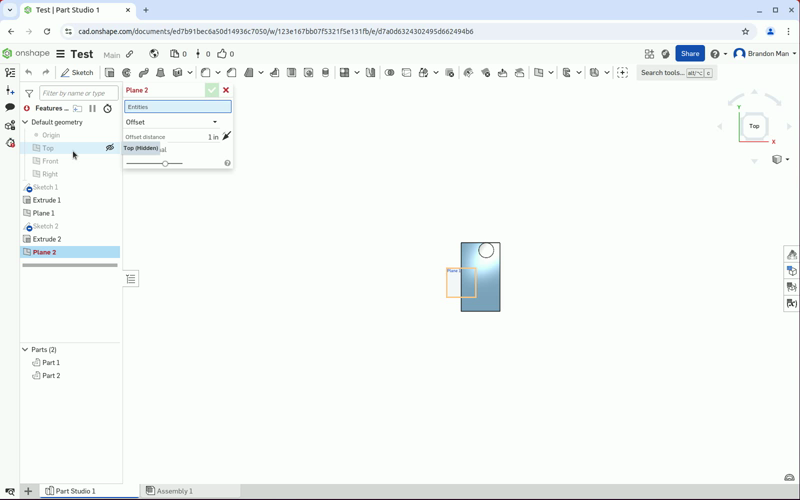
click(73, 150)
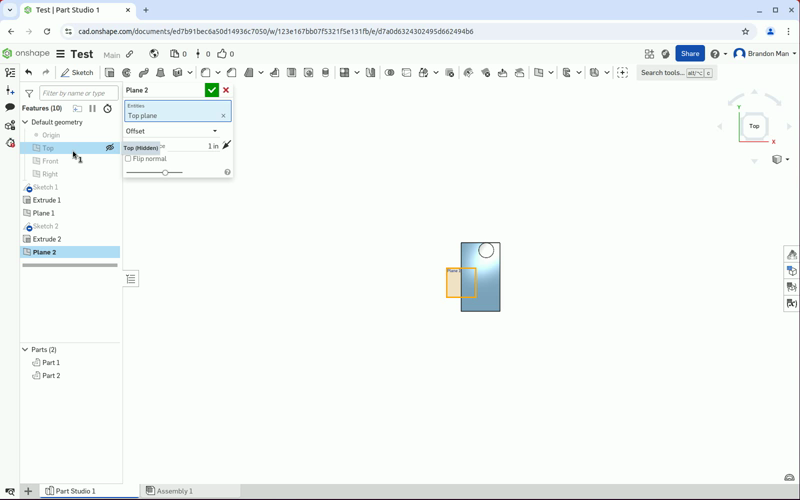
key(tab, 2)
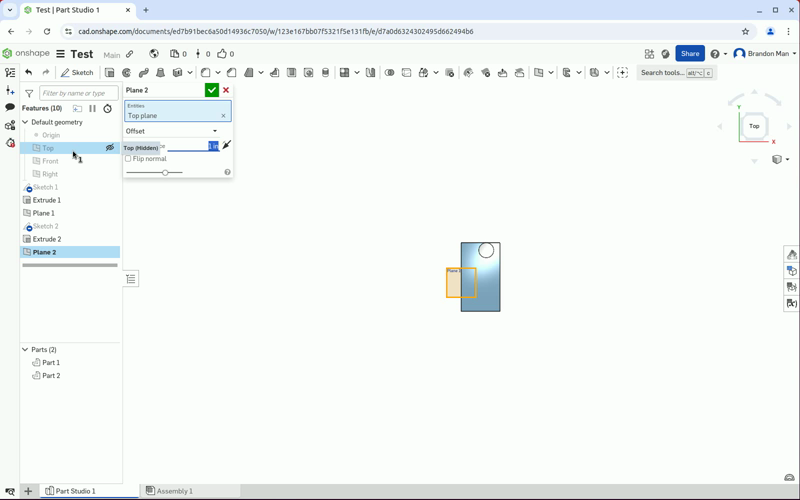
text(6.748)
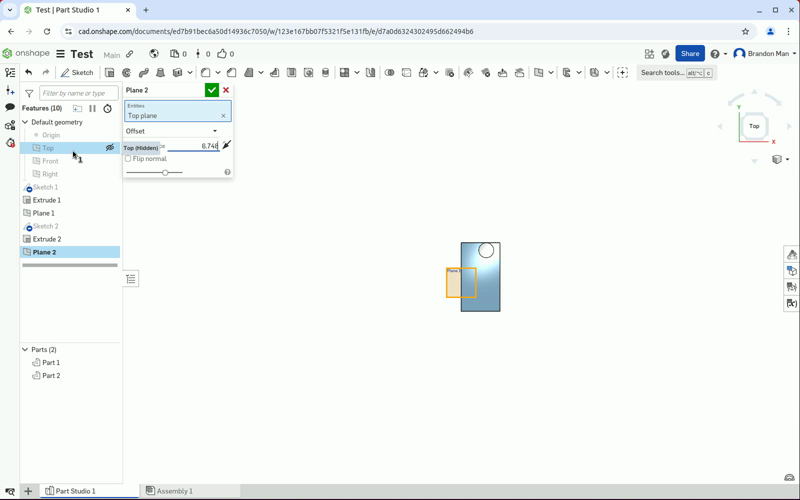
key(enter, 2)
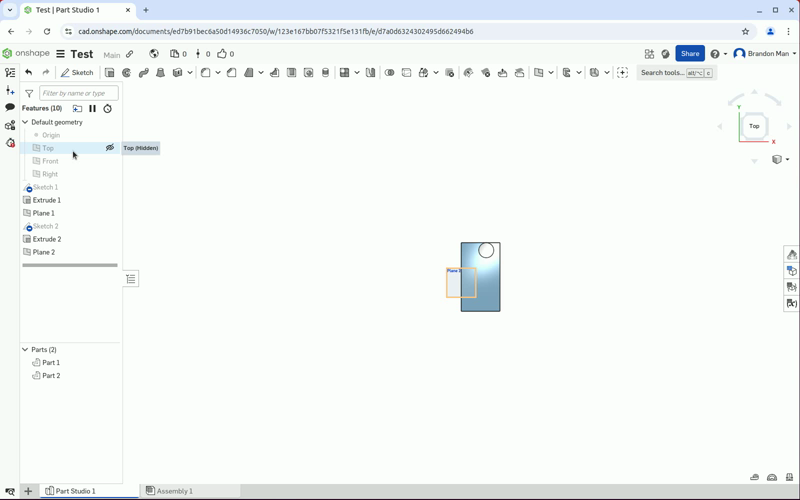
key(shift+s)
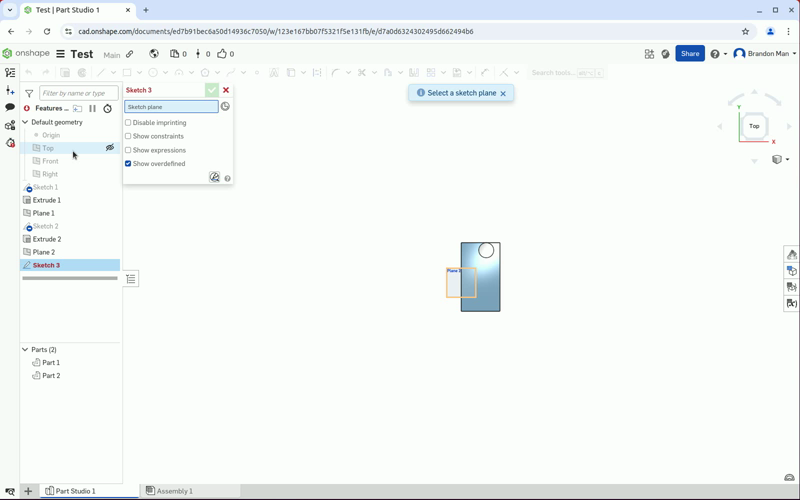
mouse_move(73, 254)
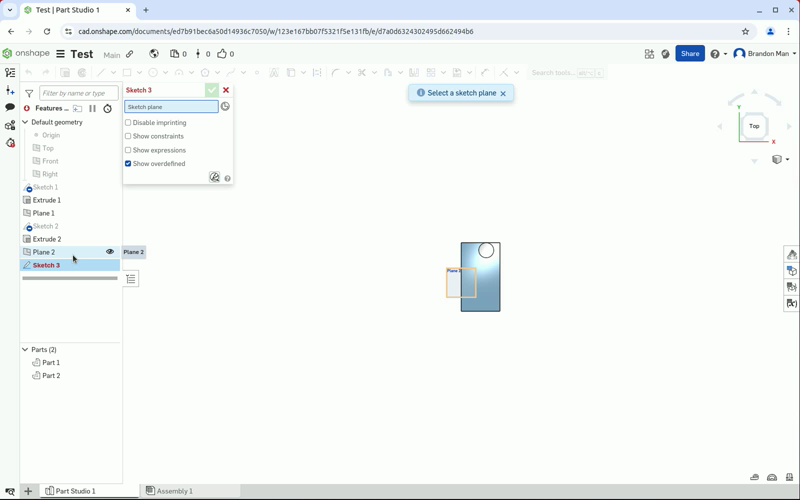
click(73, 254)
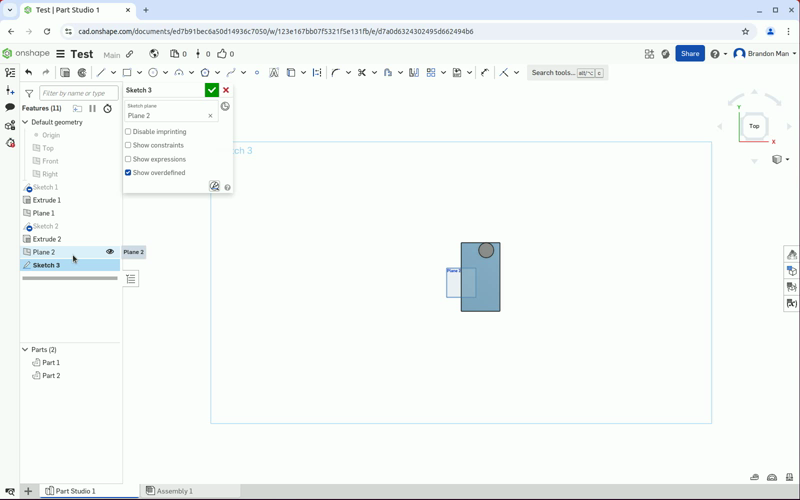
mouse_move(73, 352)
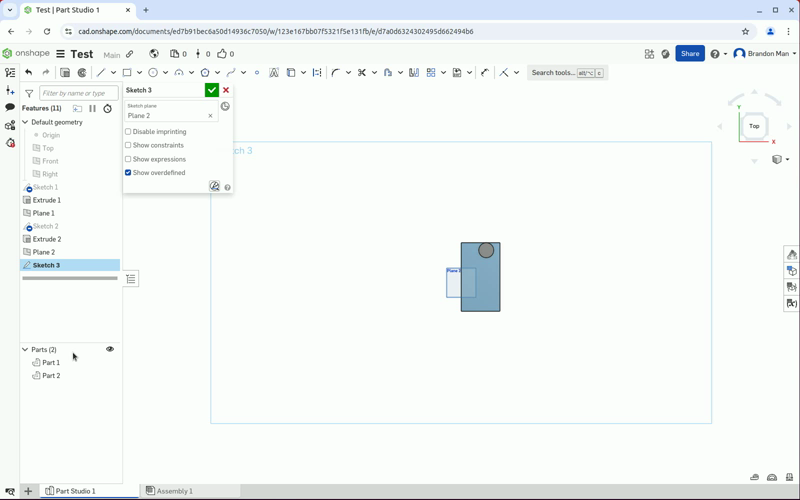
key(y)
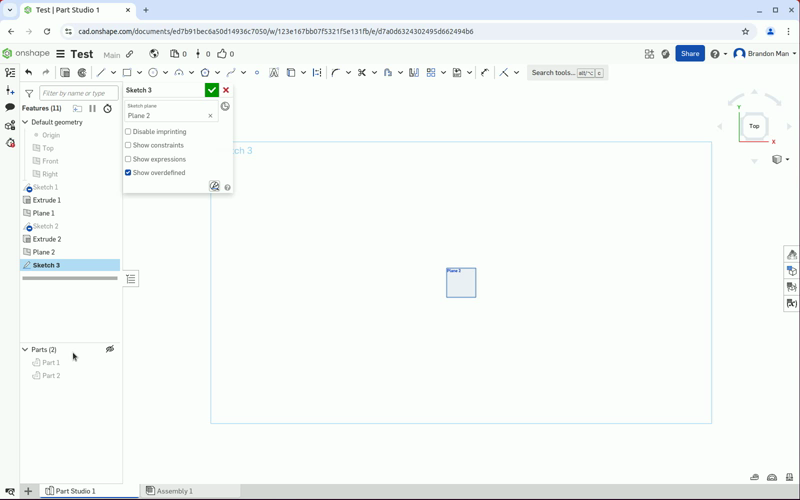
key(c)
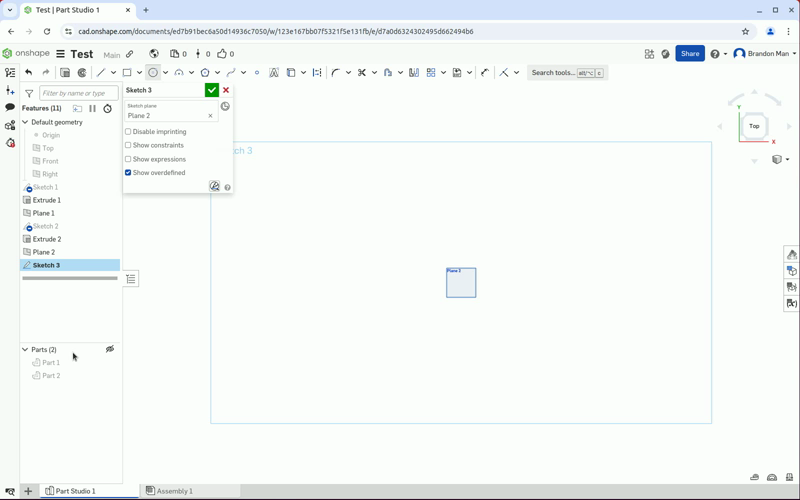
key_down(shift)
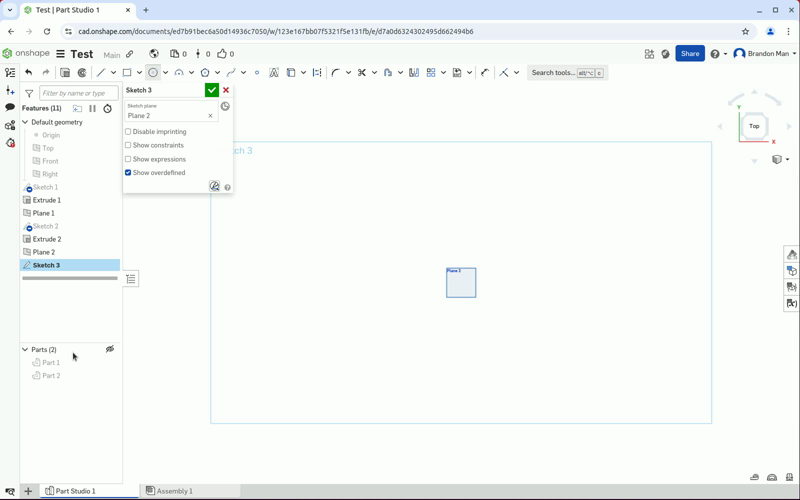
mouse_move(485, 250)
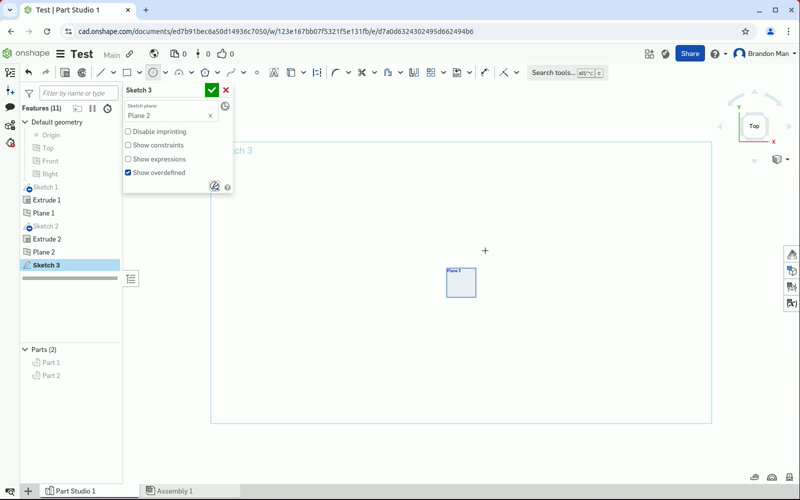
click(485, 250)
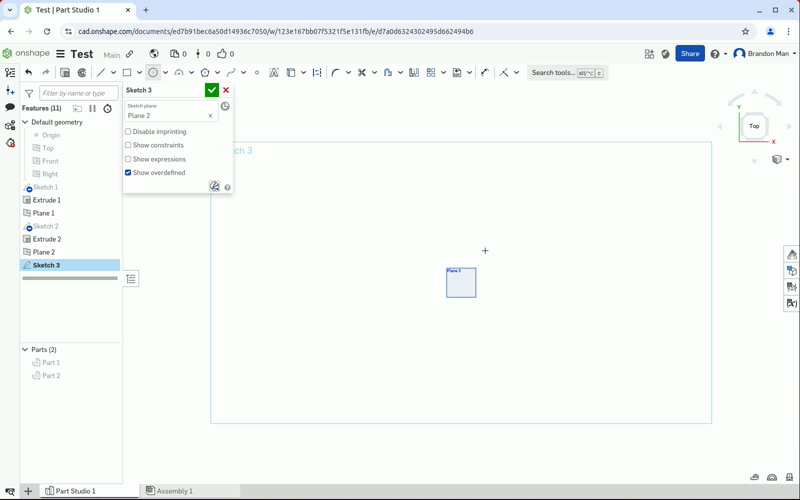
key_up(shift)
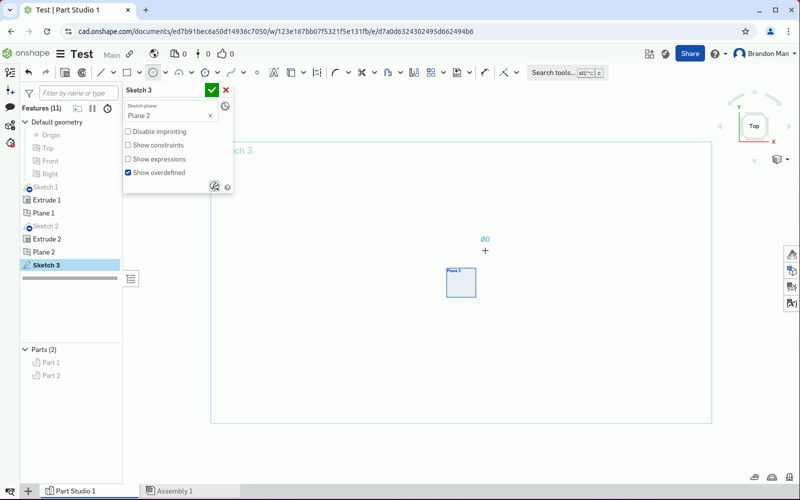
mouse_move(492, 250)
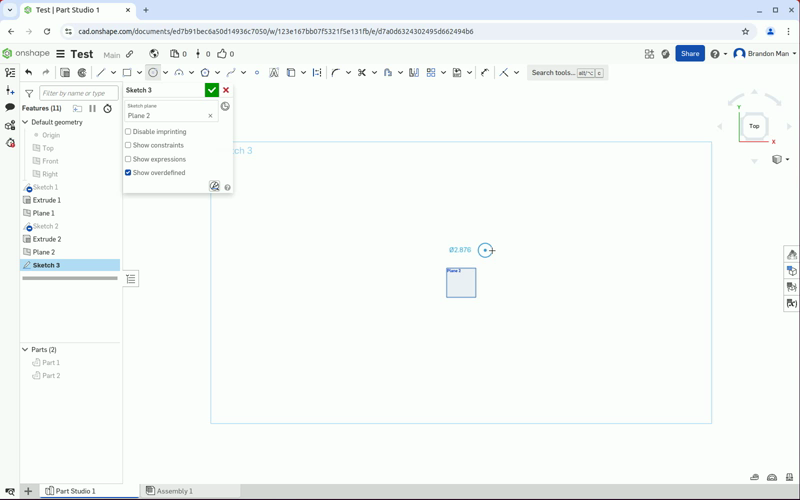
click(492, 250)
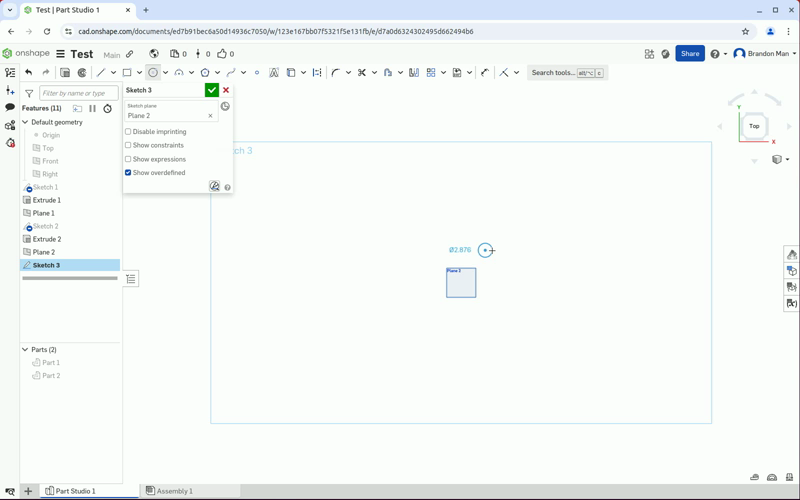
key(esc)
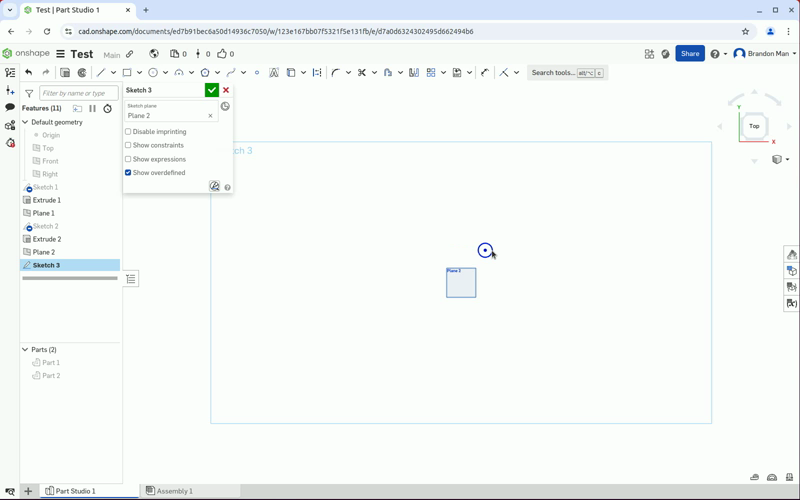
mouse_move(487, 248)
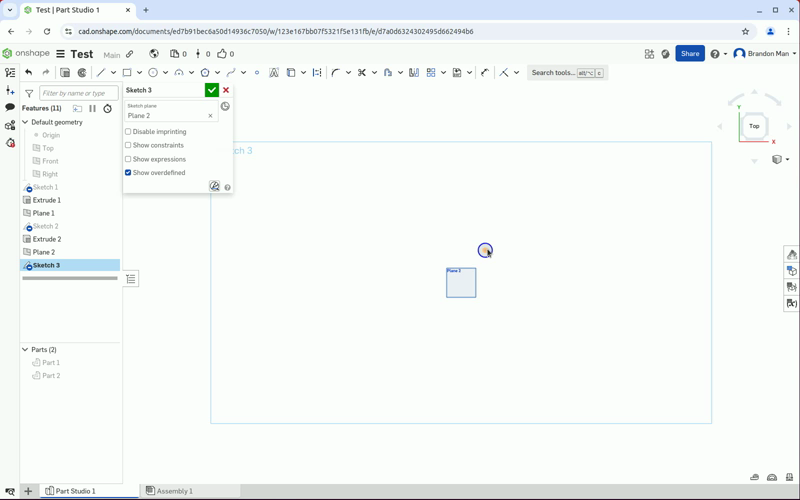
scroll(6)
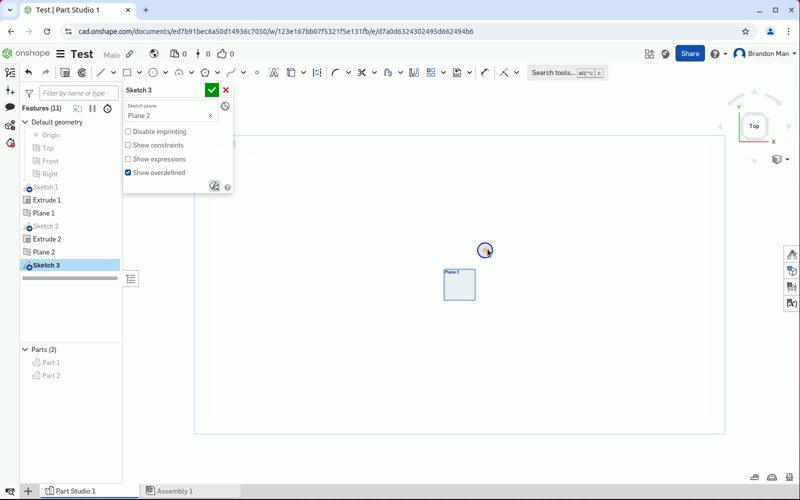
scroll(6)
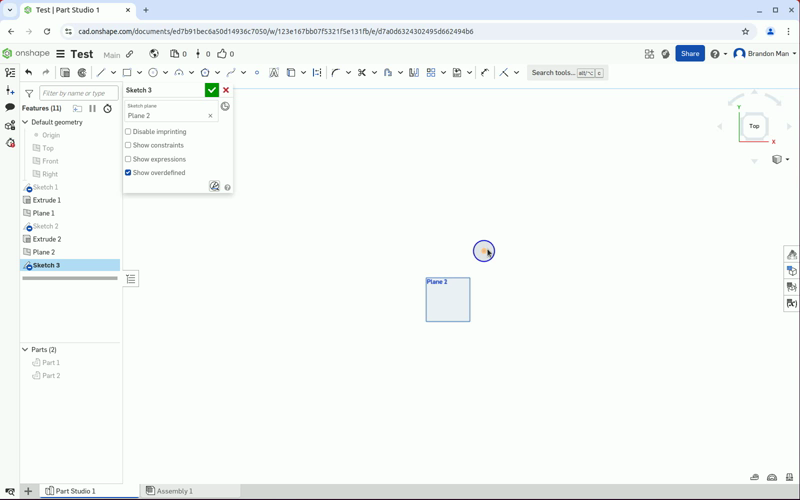
scroll(6)
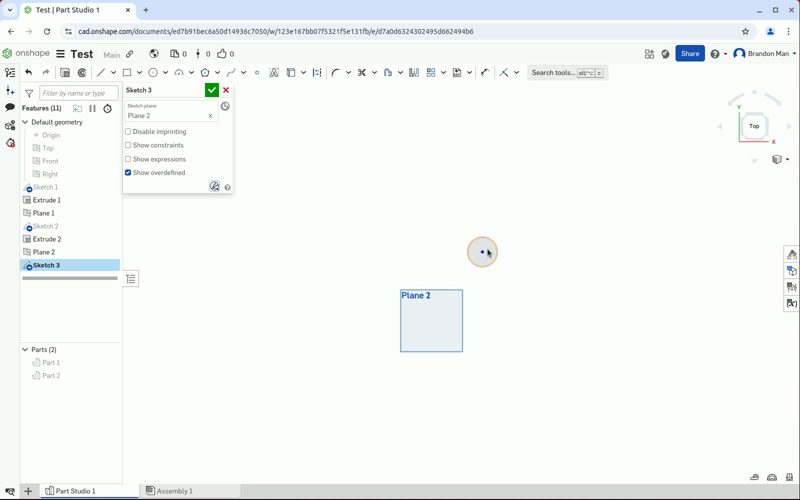
scroll(6)
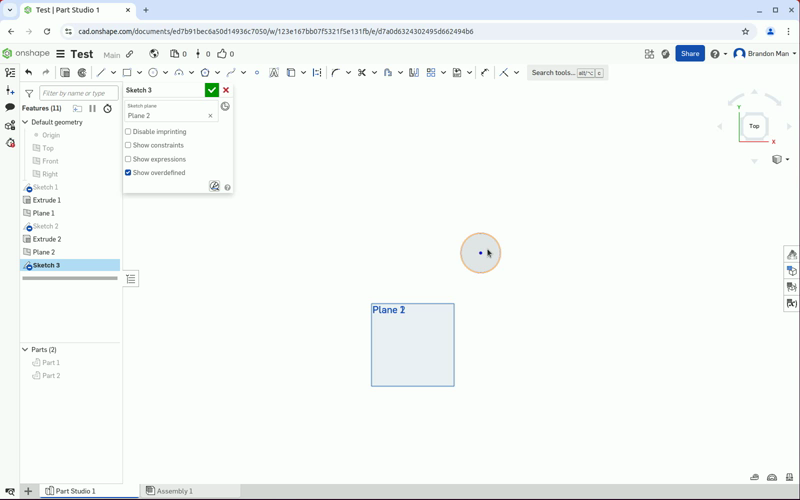
scroll(6)
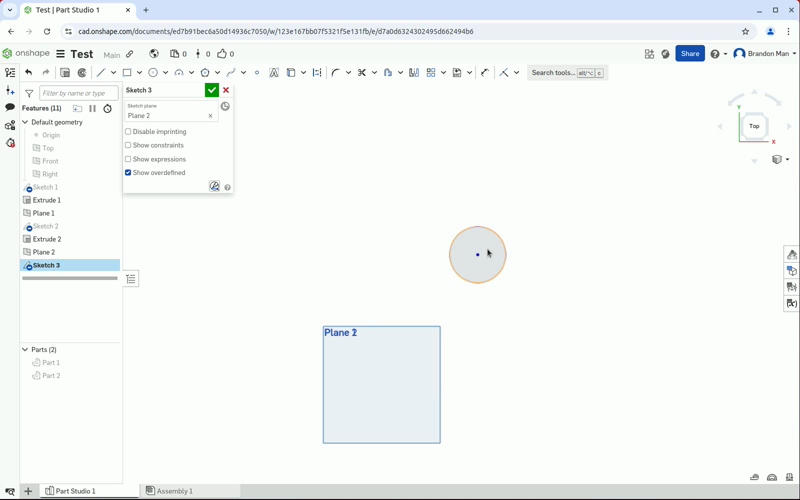
scroll(6)
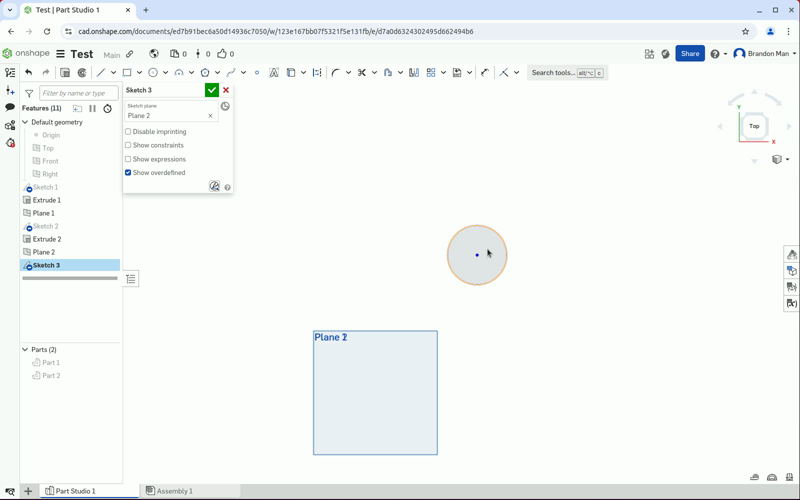
scroll(6)
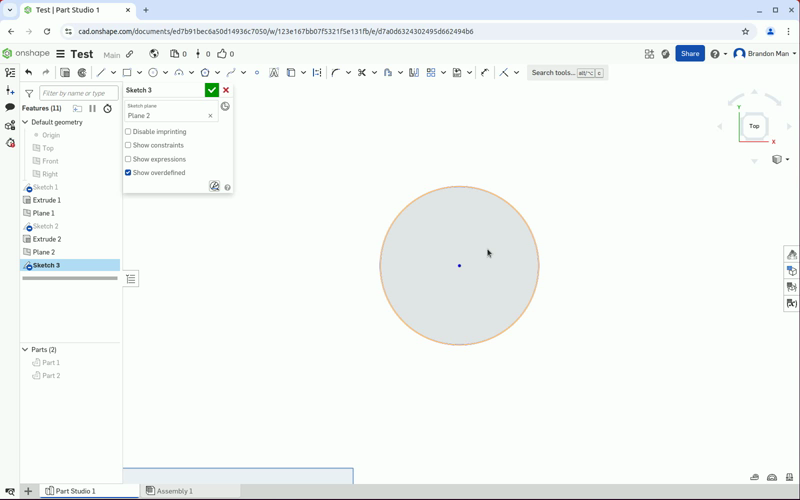
click(487, 248)
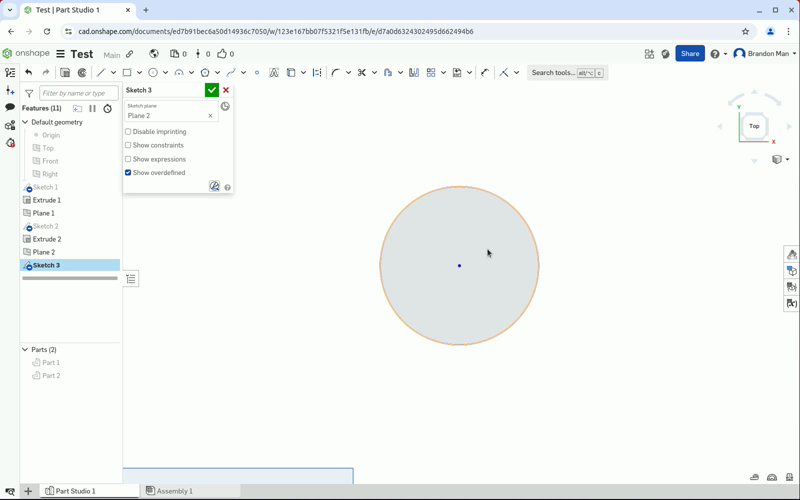
scroll(-6)
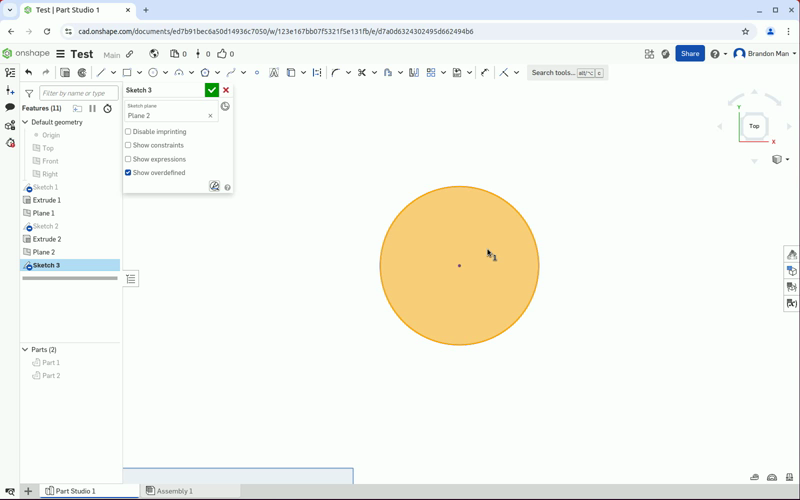
scroll(-6)
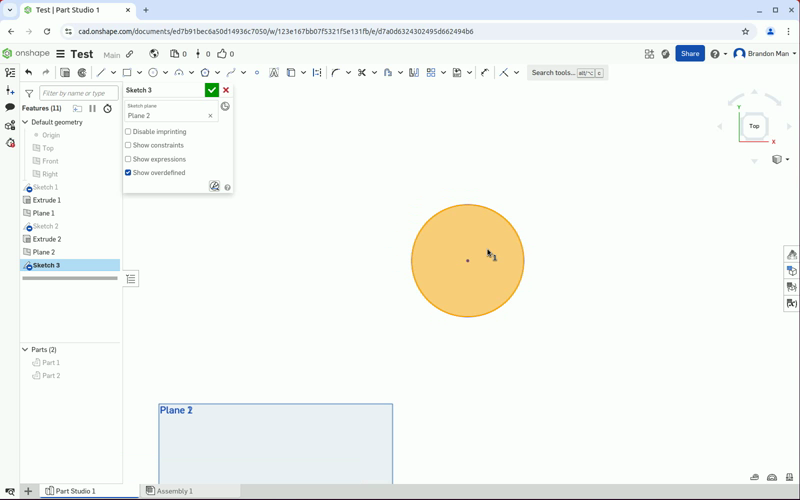
scroll(-6)
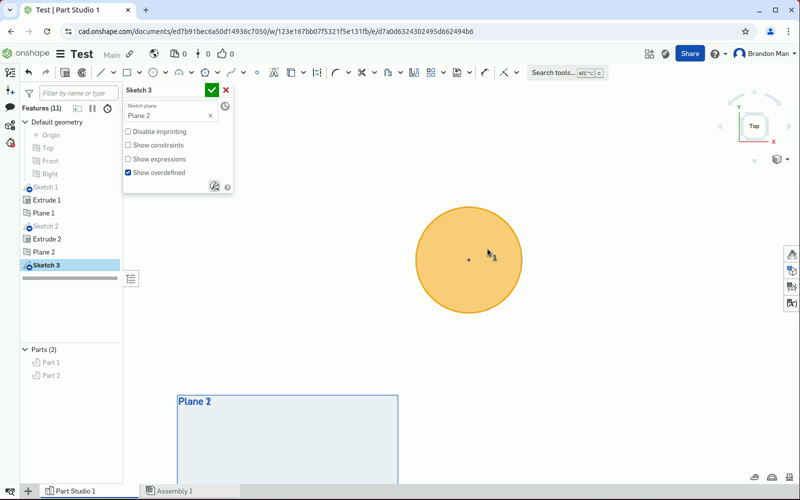
scroll(-6)
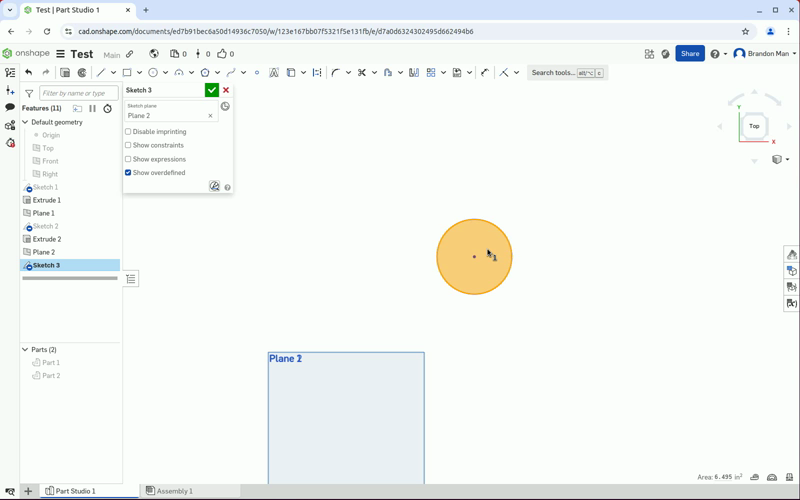
scroll(-6)
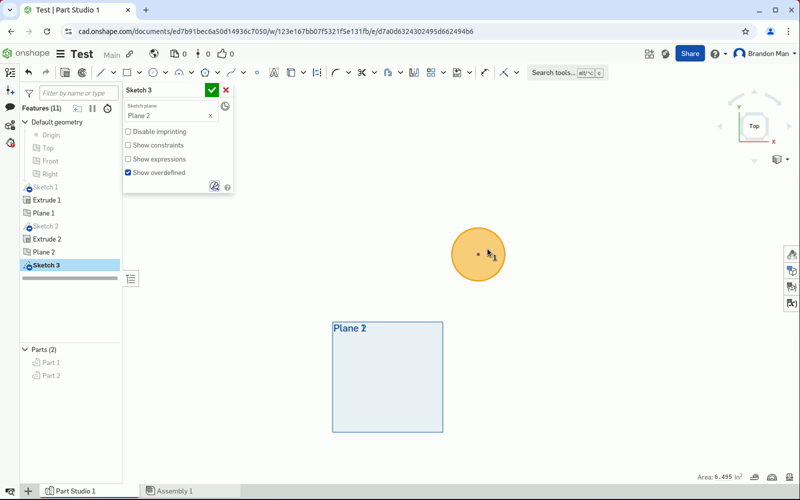
scroll(-6)
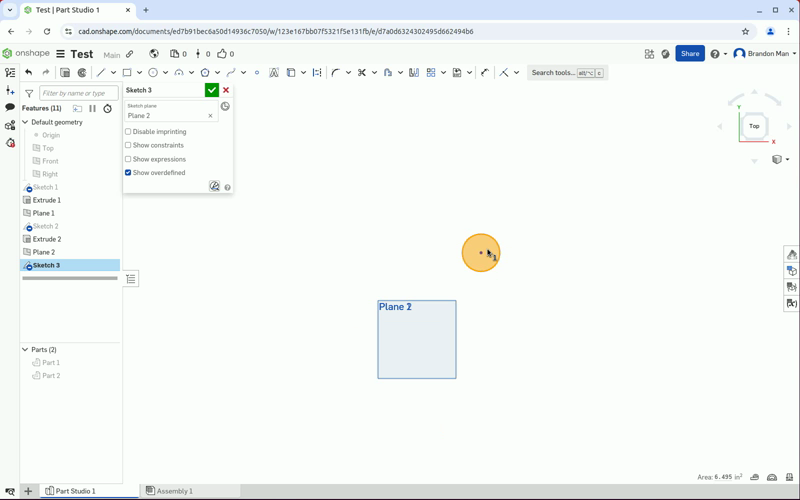
scroll(-6)
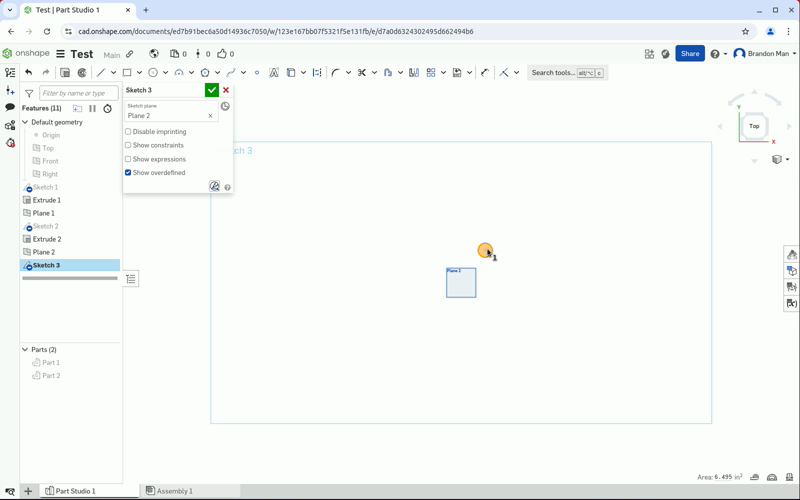
mouse_move(73, 352)
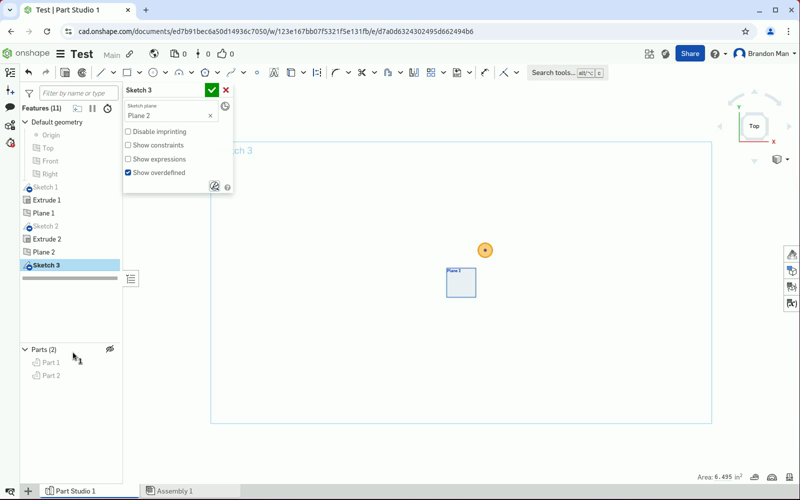
key(shift+y)
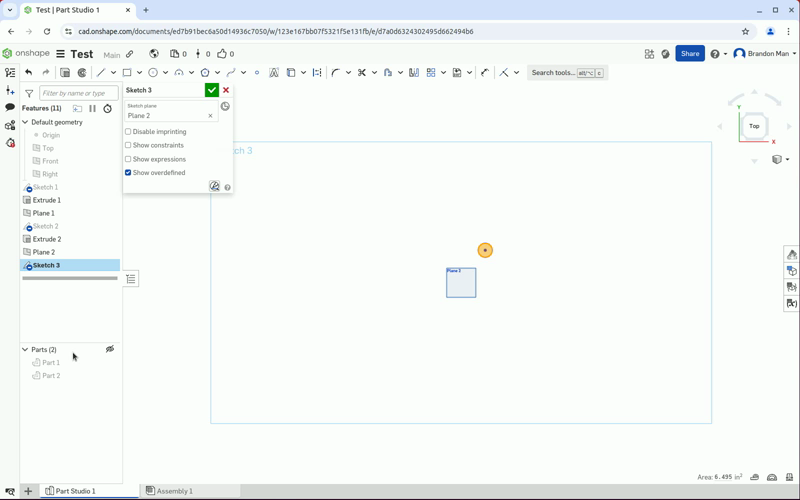
key(shift+e)
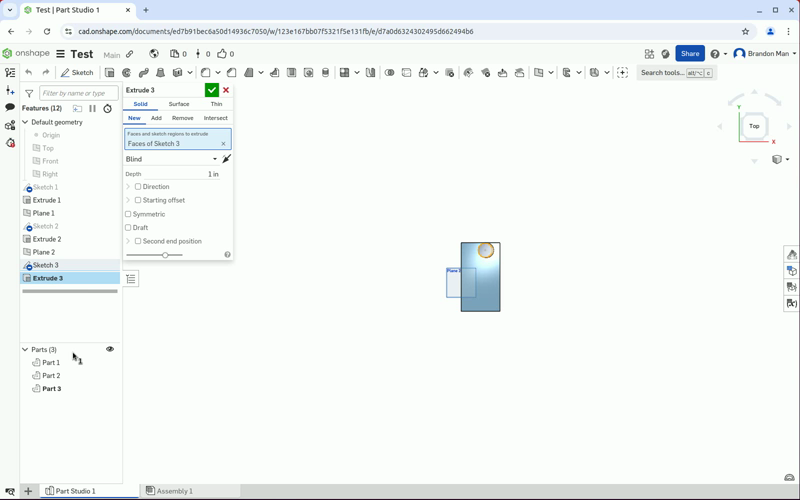
mouse_move(143, 106)
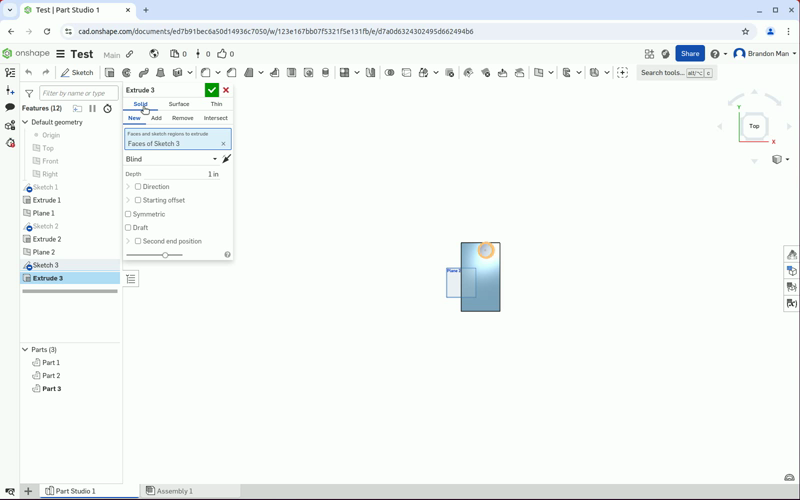
click(143, 106)
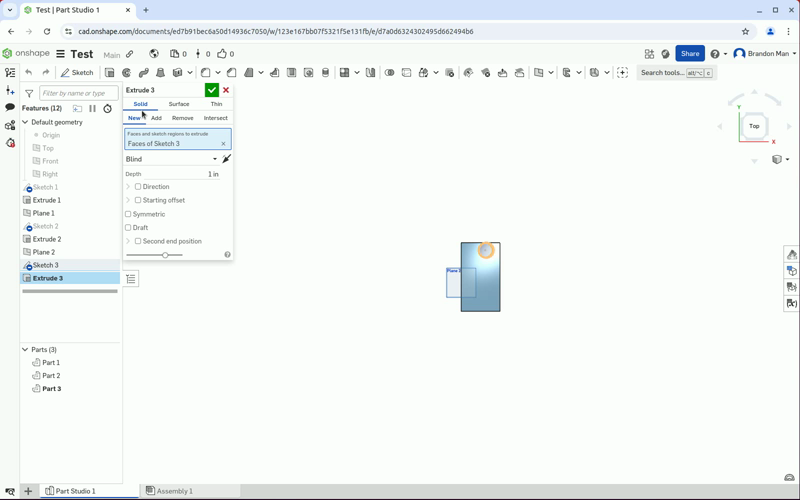
mouse_move(137, 120)
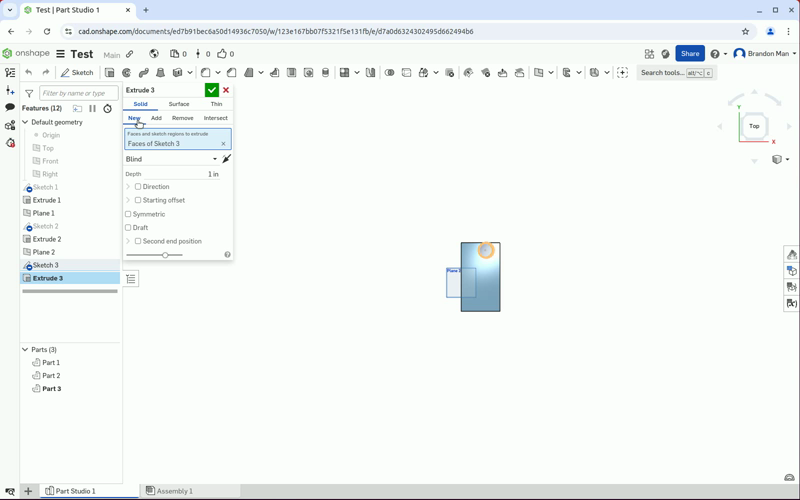
click(137, 120)
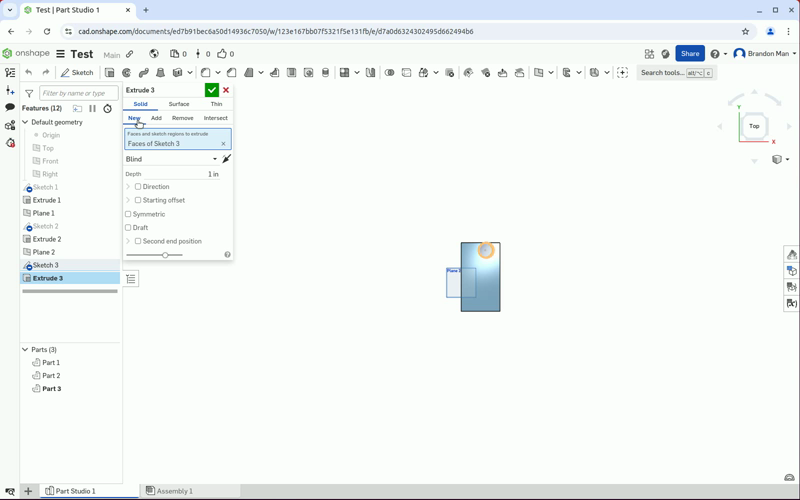
key(tab, 4)
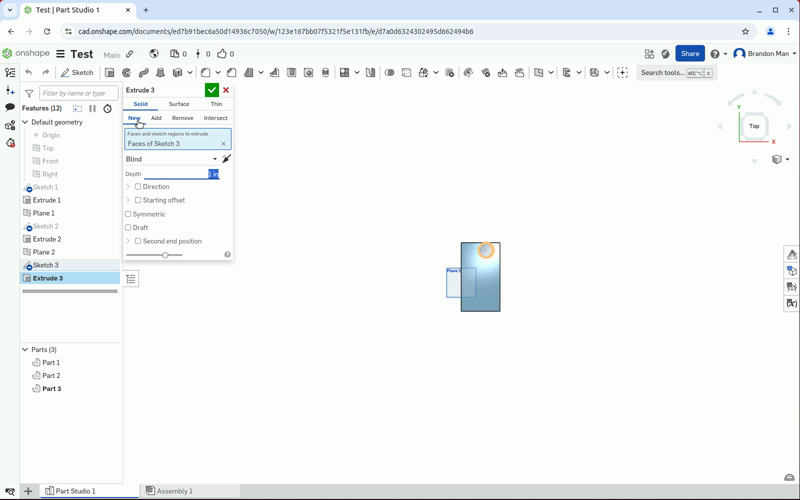
text(9.147)
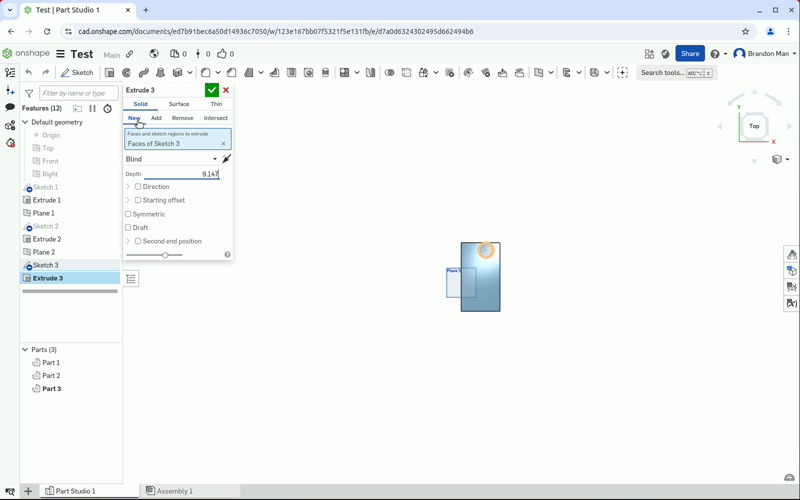
key(enter)
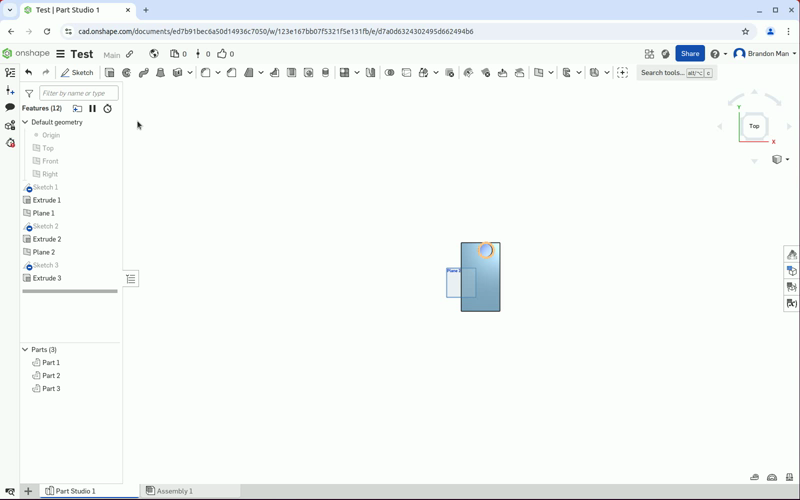
key(shift+h)
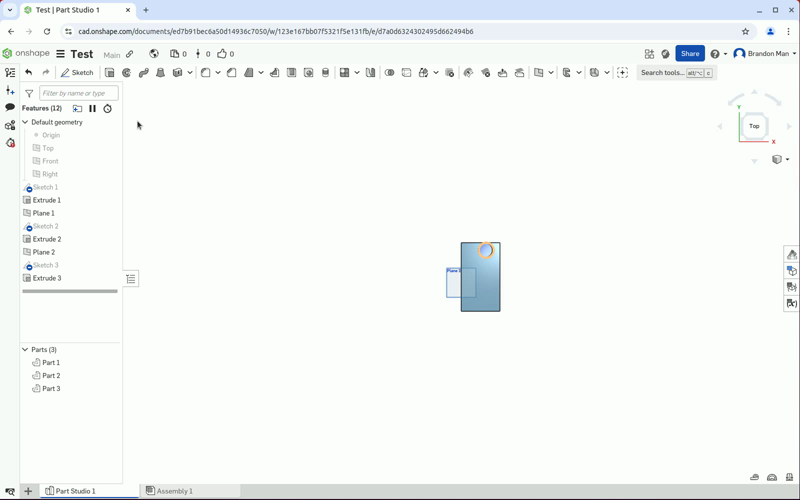
key(shift+h)
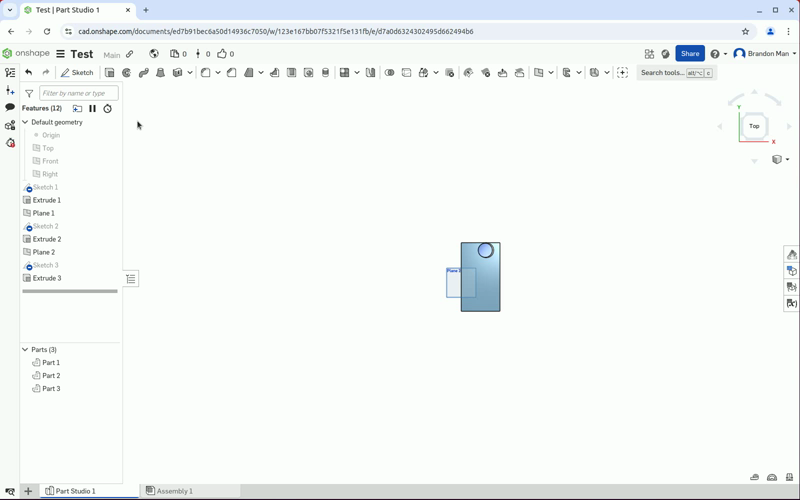
mouse_move(73, 189)
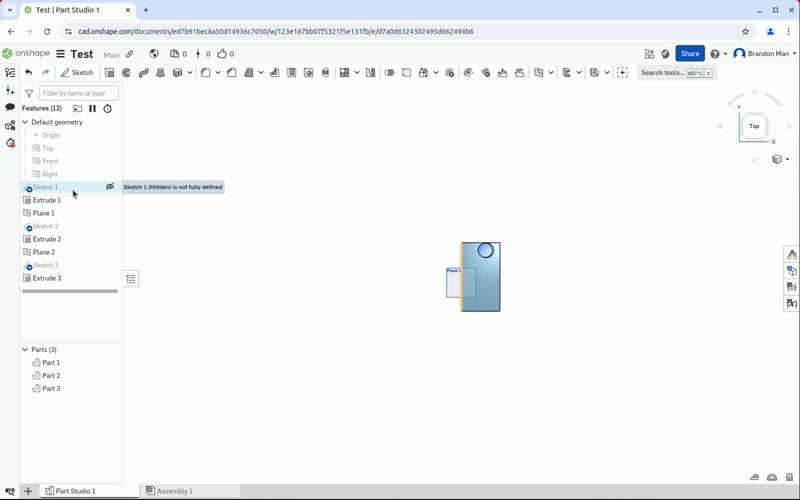
click(73, 189)
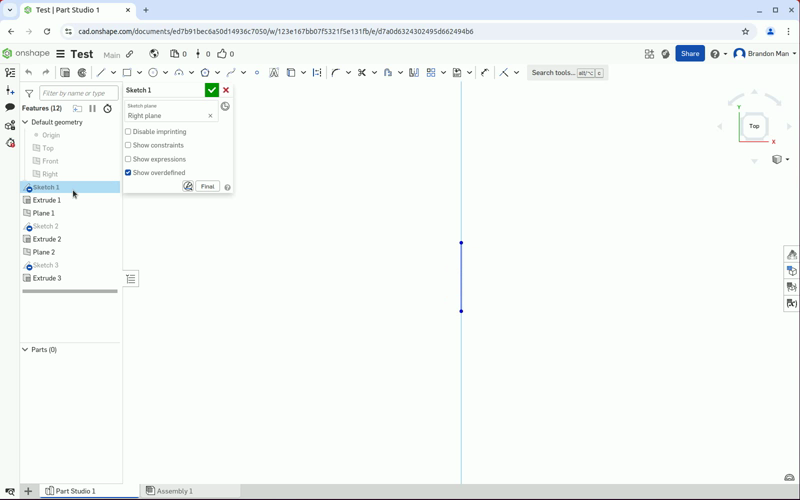
mouse_move(229, 92)
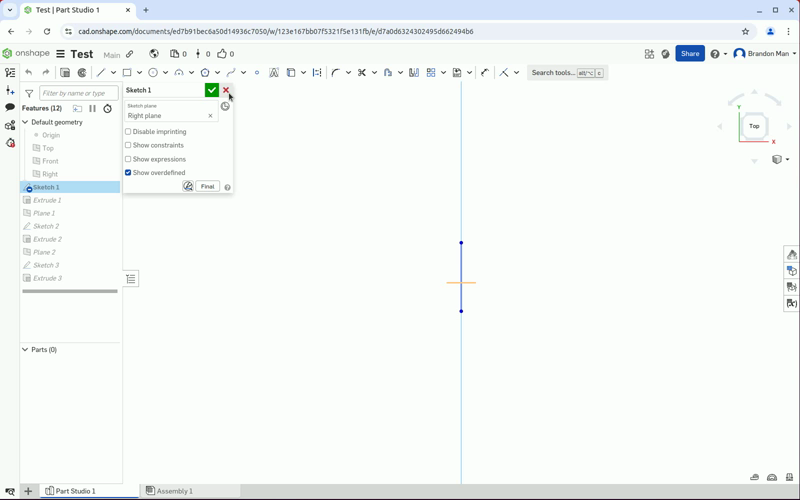
click(229, 92)
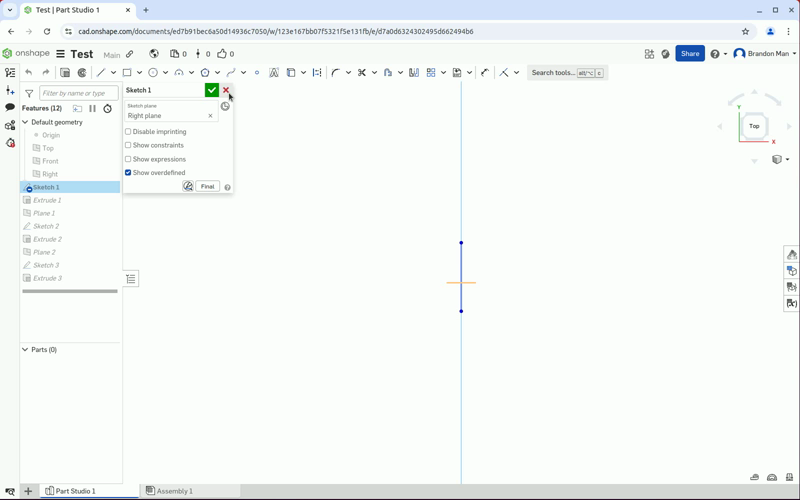
key(shift+s)
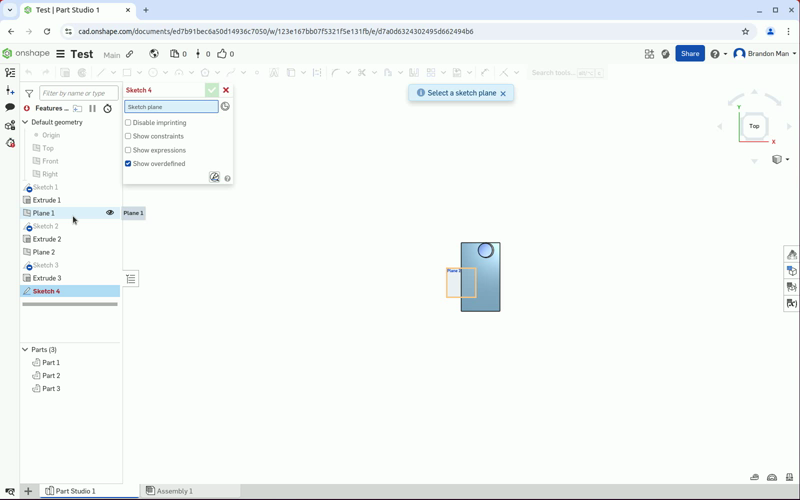
scroll(3)
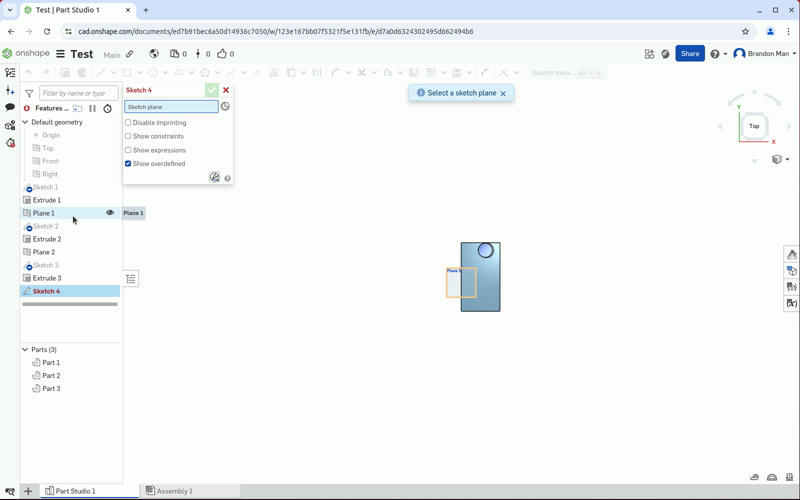
mouse_move(73, 150)
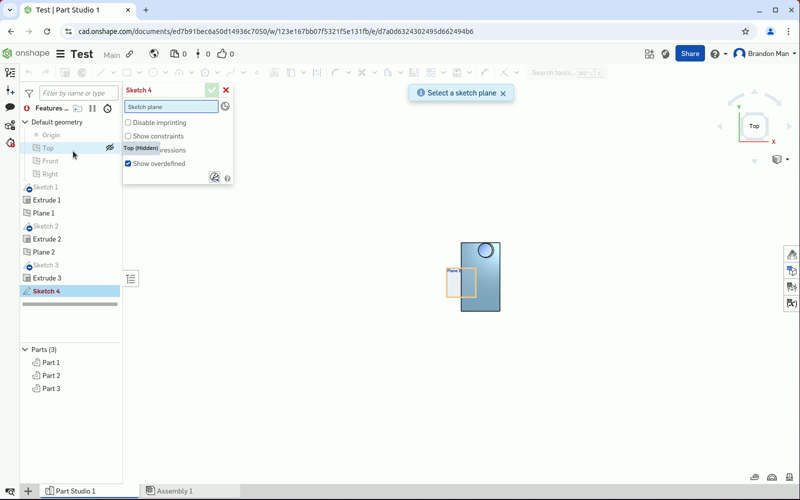
click(73, 150)
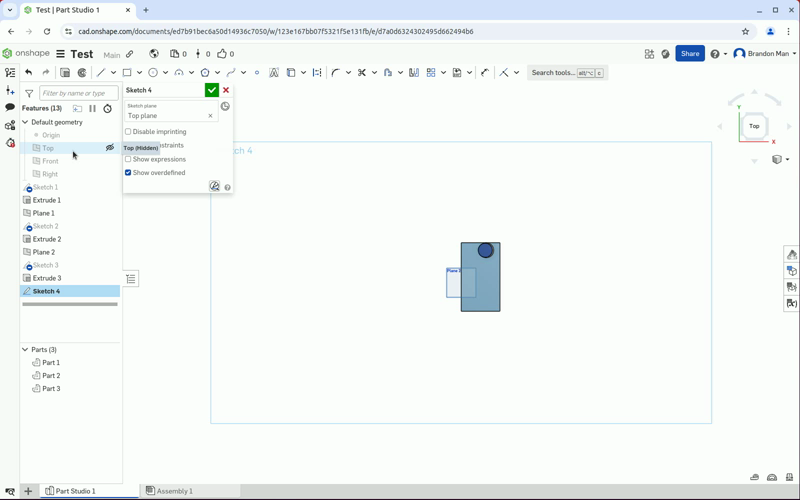
mouse_move(73, 352)
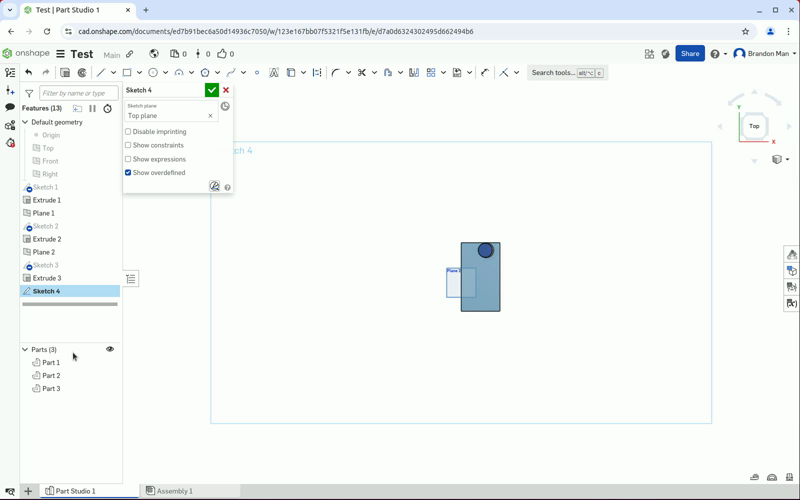
key(y)
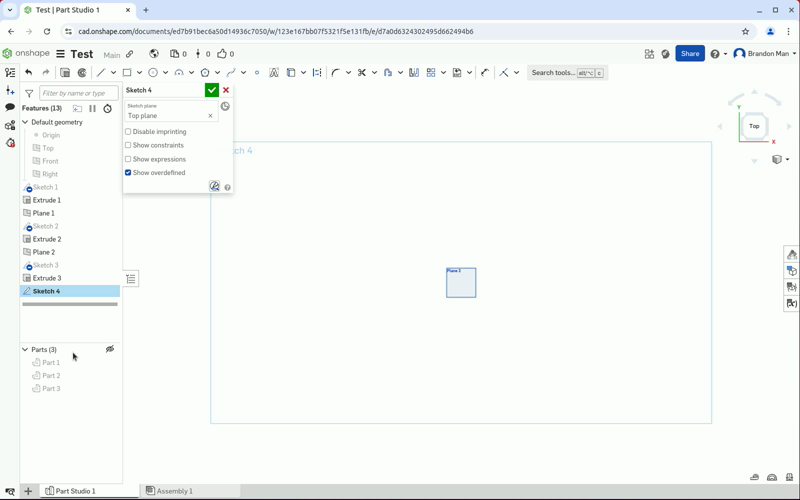
key(l)
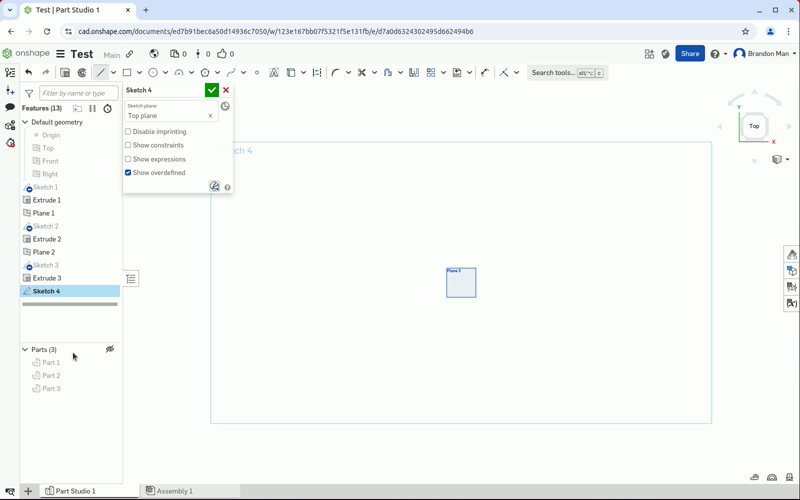
key_down(shift)
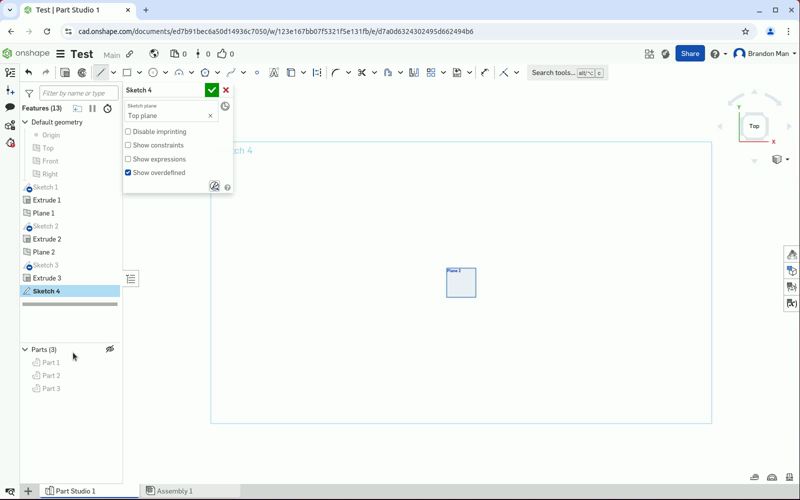
mouse_move(436, 321)
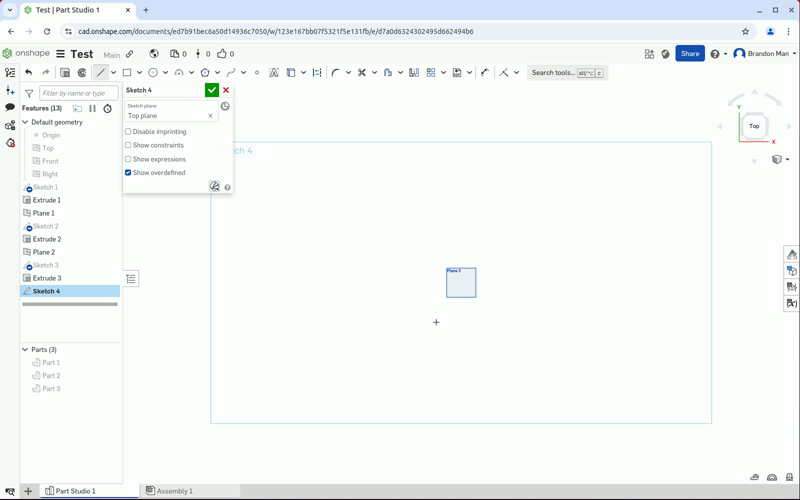
click(436, 321)
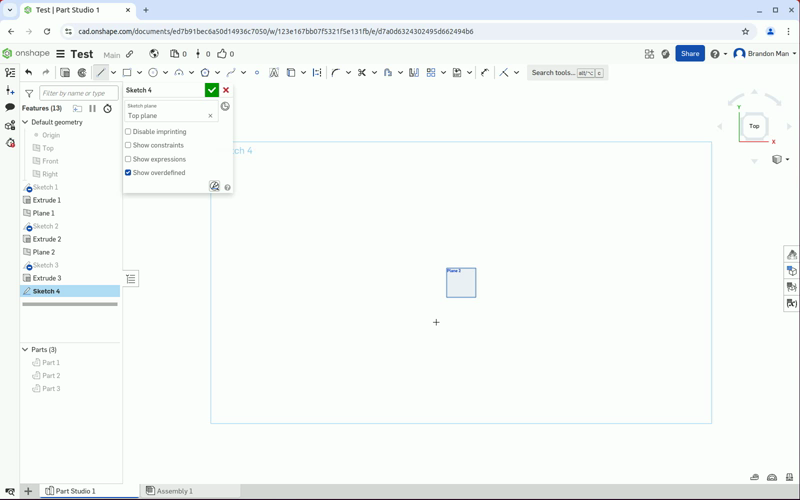
key_up(shift)
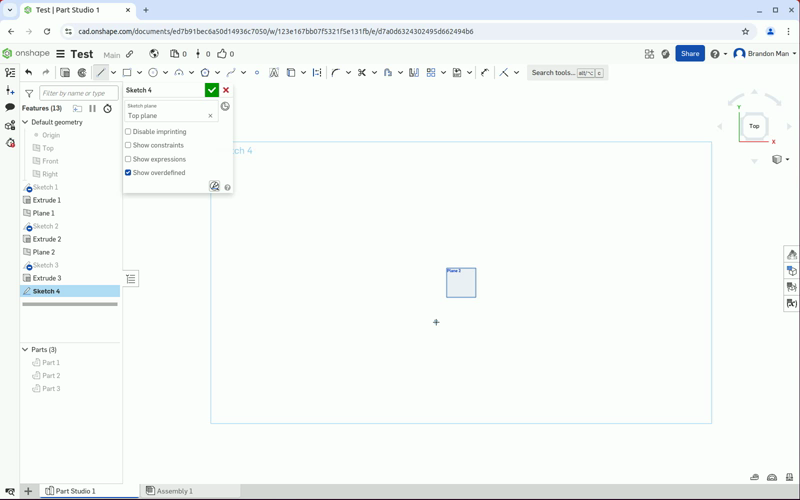
key_down(shift)
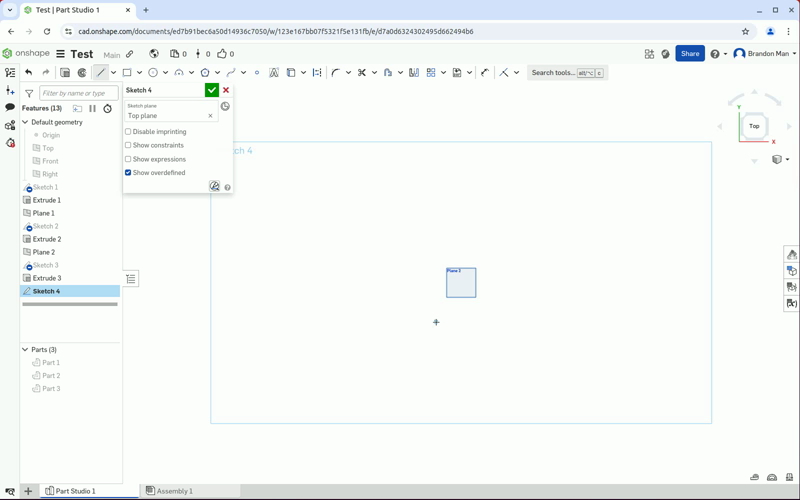
mouse_move(466, 321)
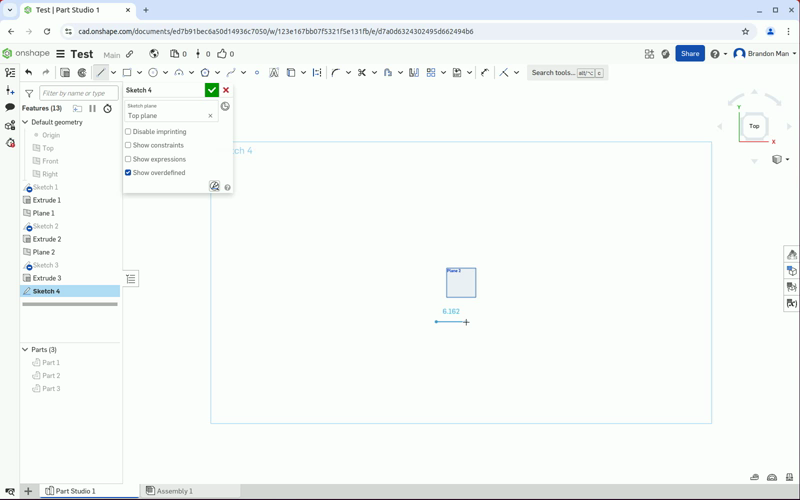
mouse_move(447, 321)
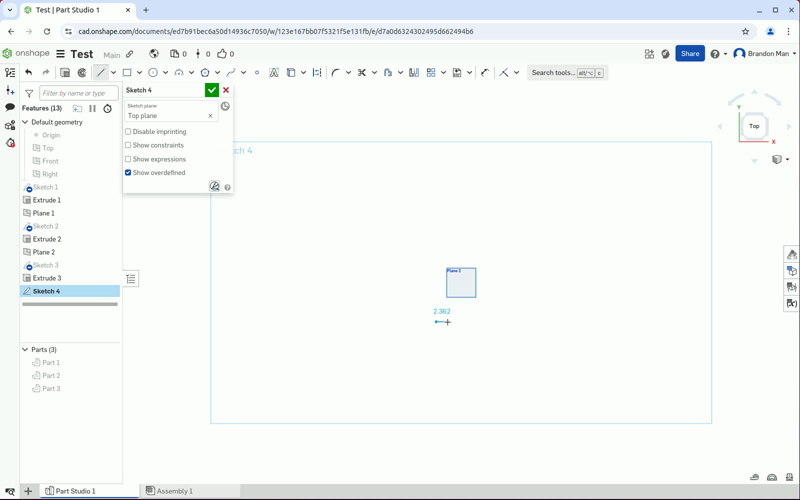
click(447, 321)
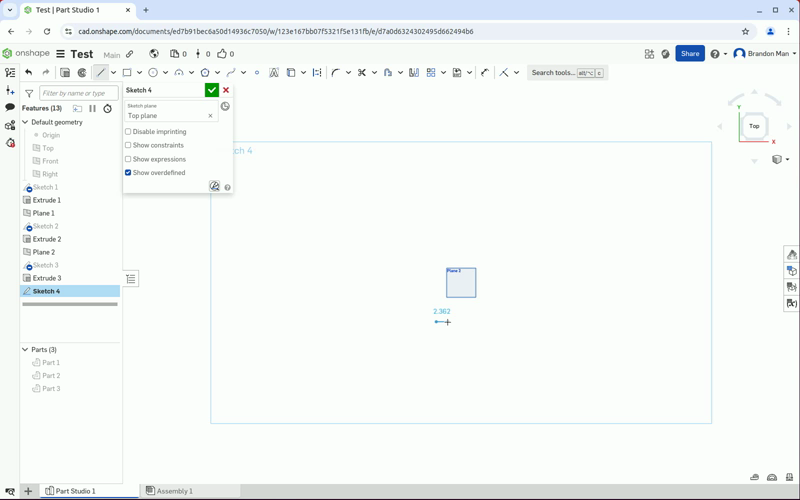
key_up(shift)
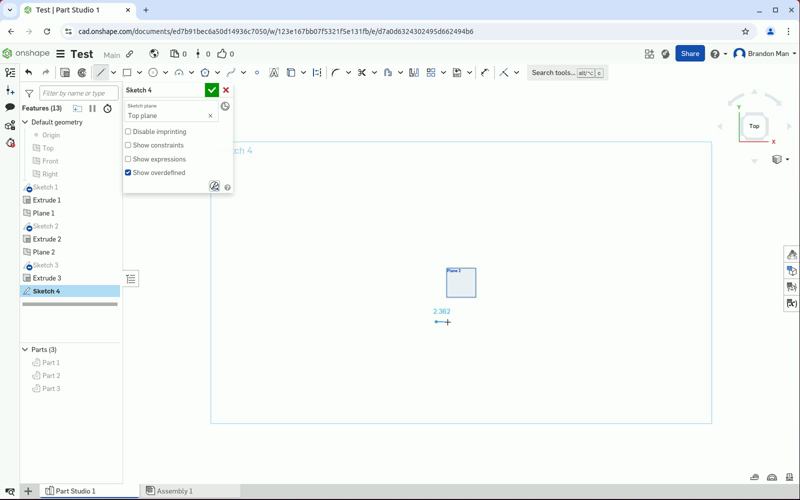
key_down(shift)
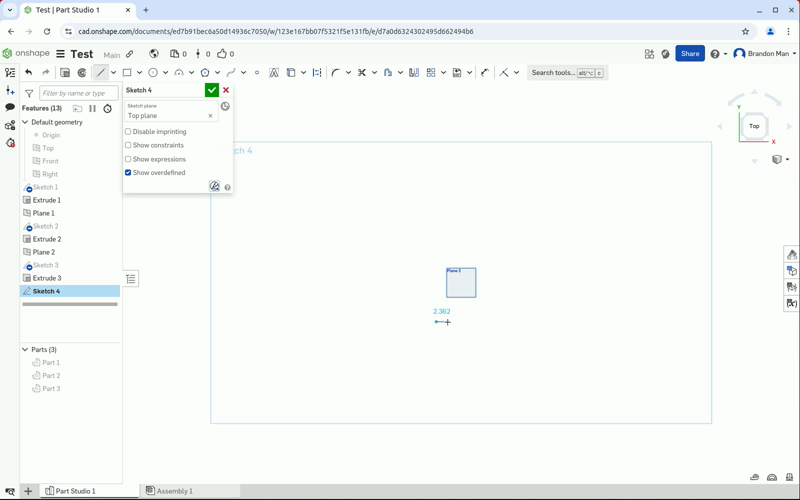
mouse_move(447, 187)
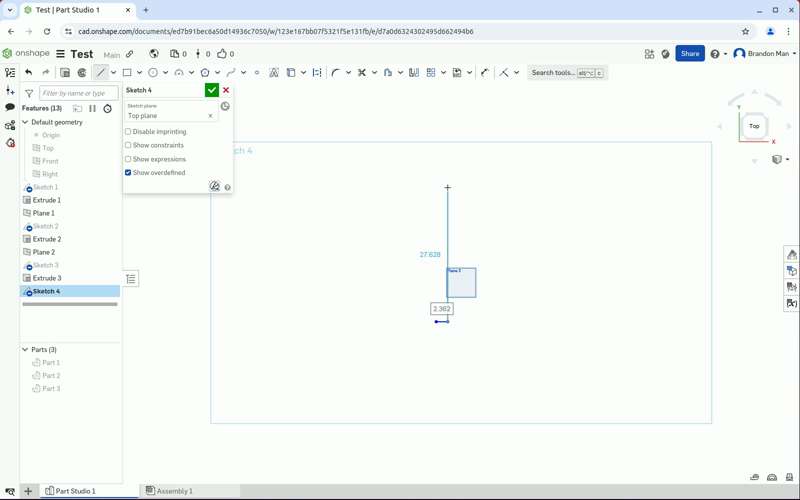
click(447, 187)
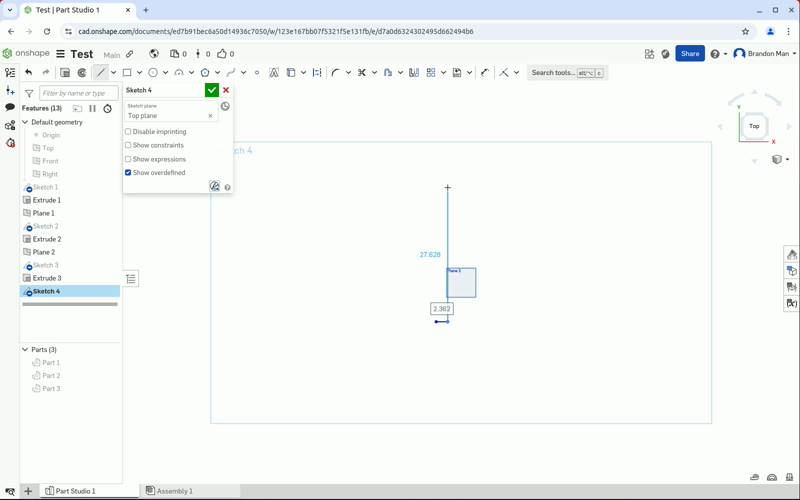
key_up(shift)
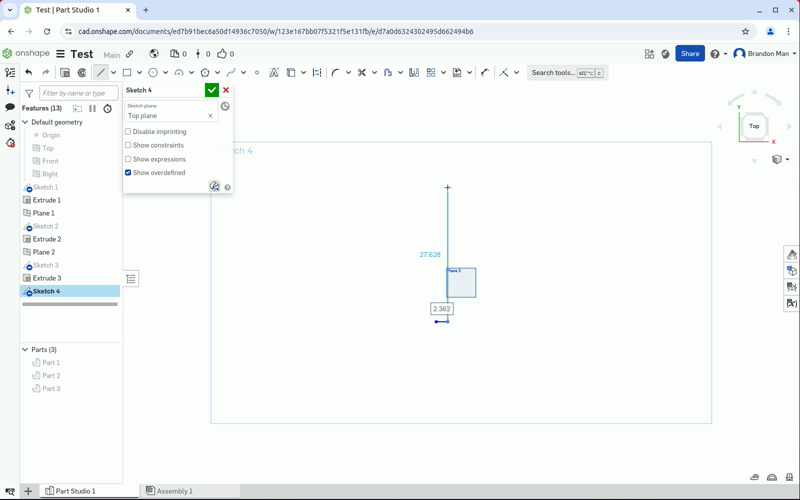
key_down(shift)
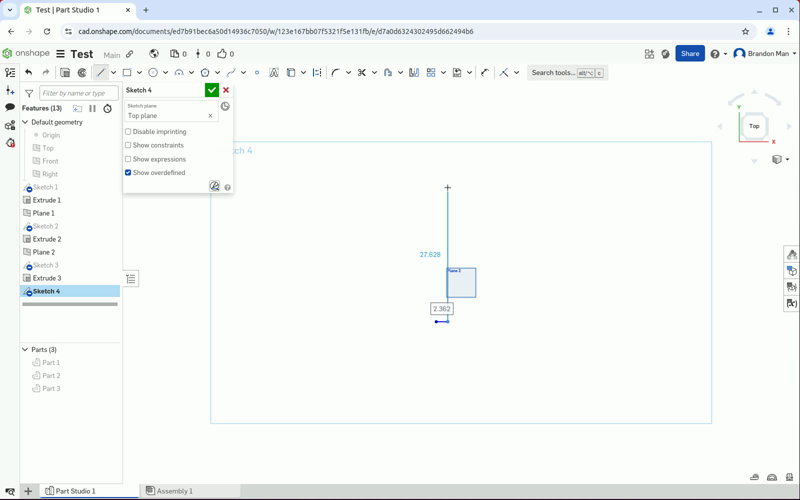
mouse_move(477, 187)
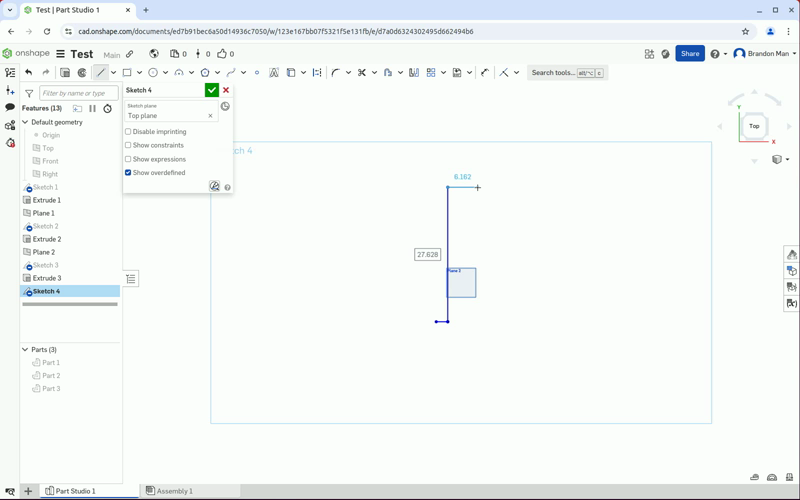
mouse_move(436, 187)
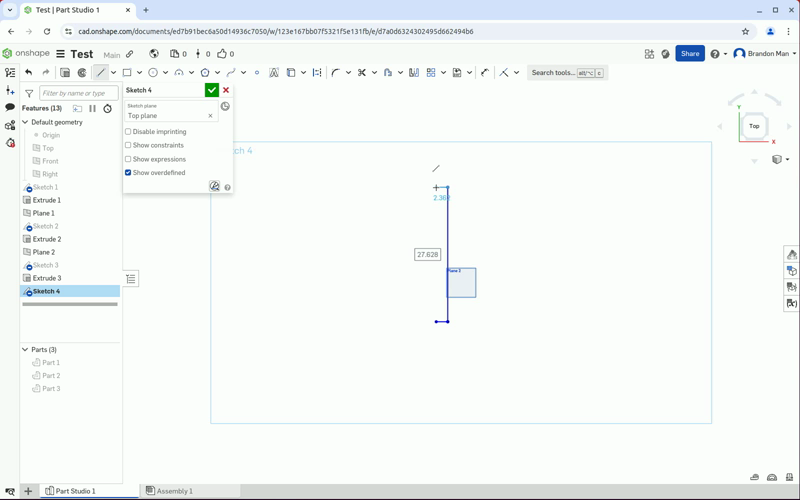
click(436, 187)
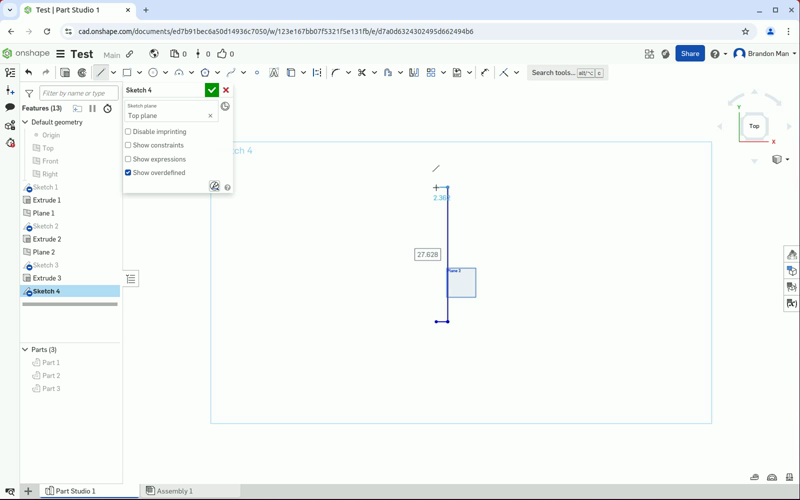
key_up(shift)
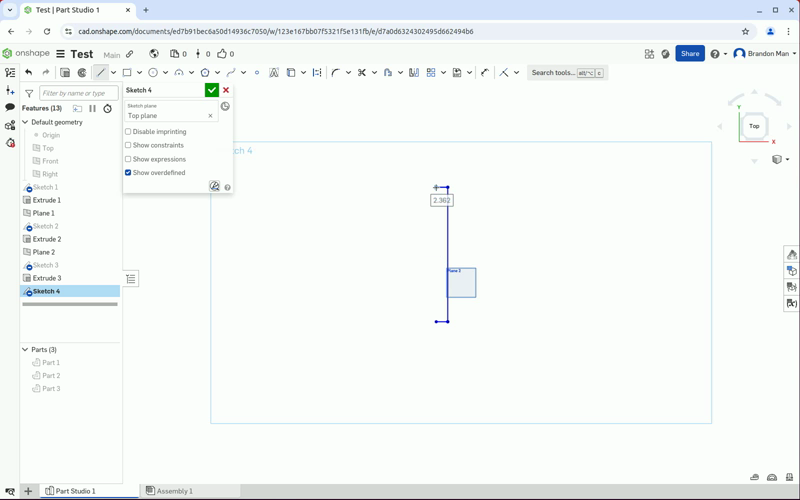
key_down(shift)
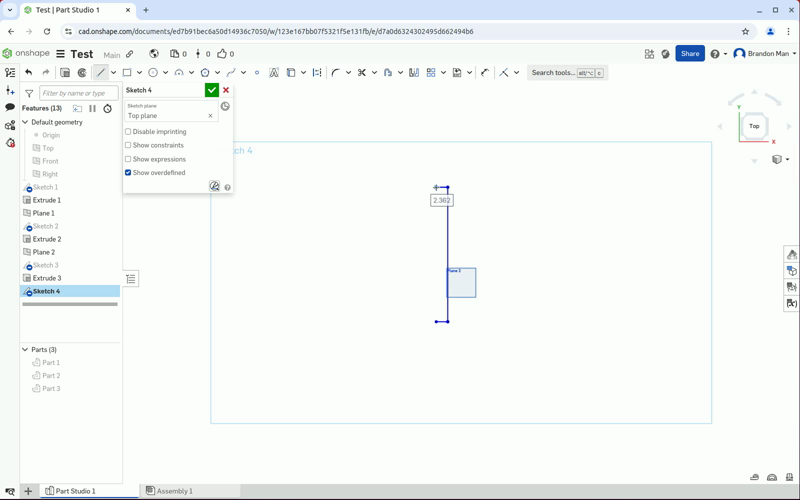
mouse_move(436, 321)
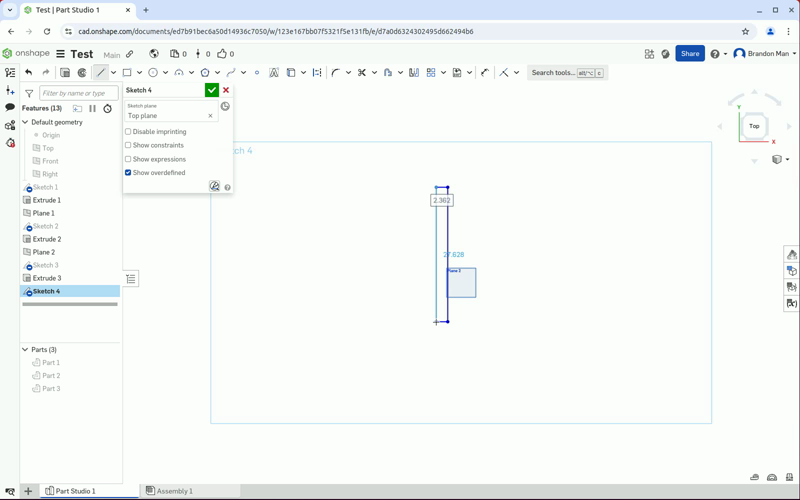
key_up(shift)
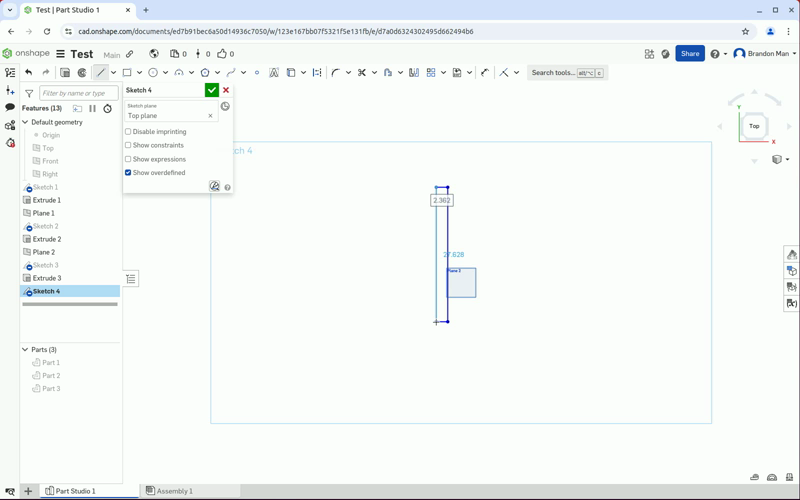
click(436, 321)
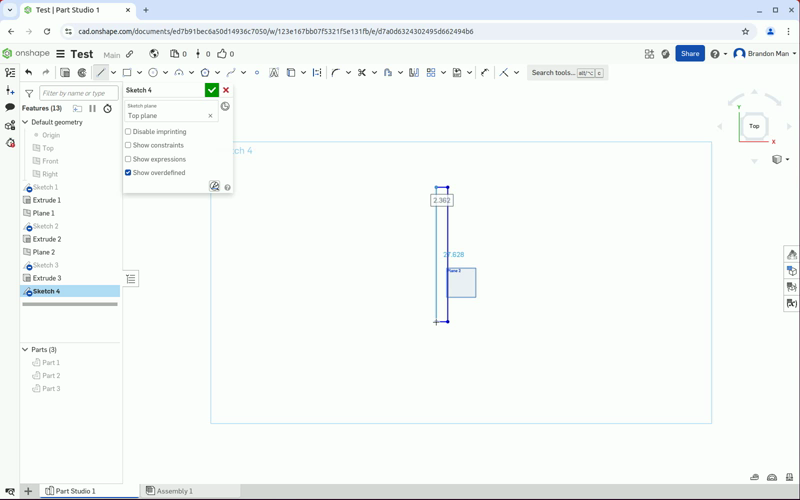
key(esc)
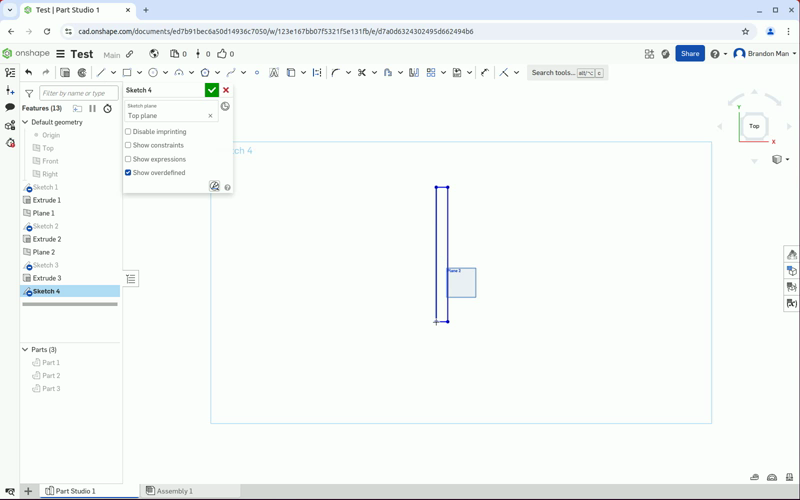
mouse_move(444, 237)
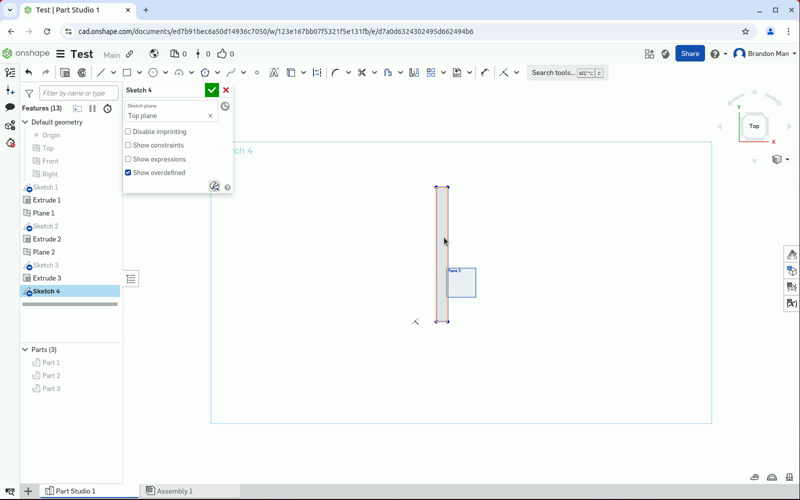
scroll(6)
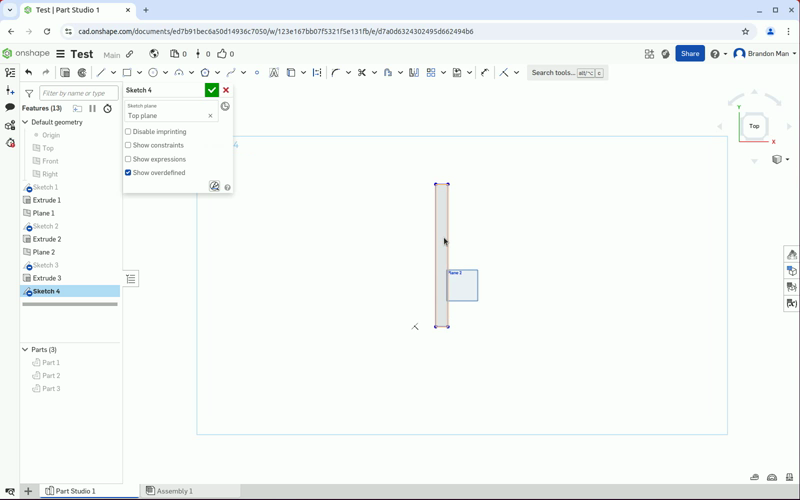
scroll(6)
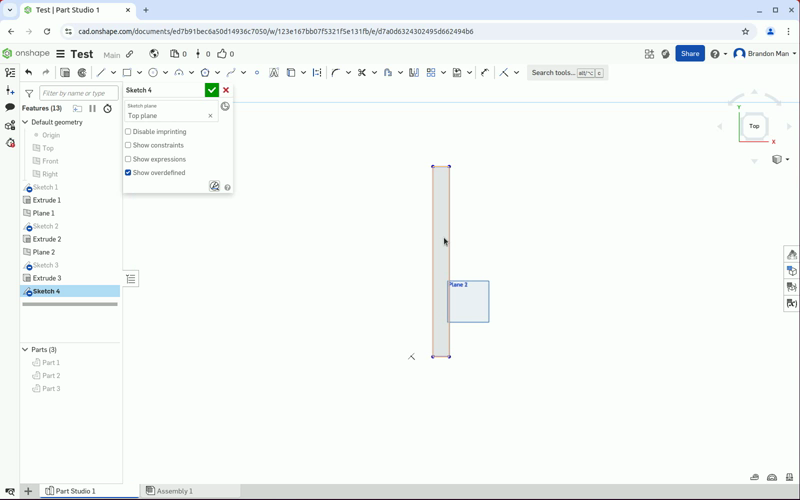
scroll(6)
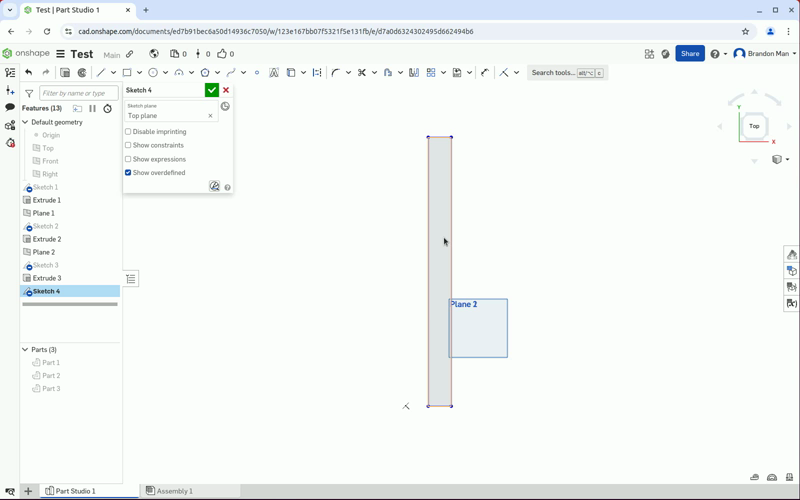
scroll(6)
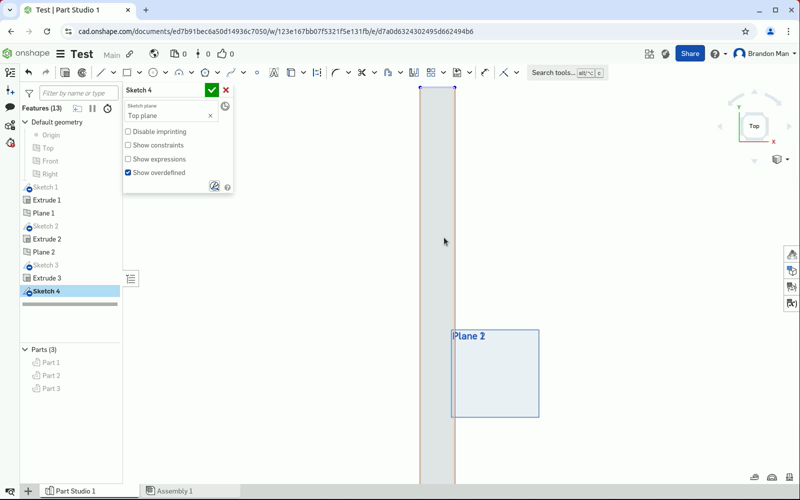
scroll(6)
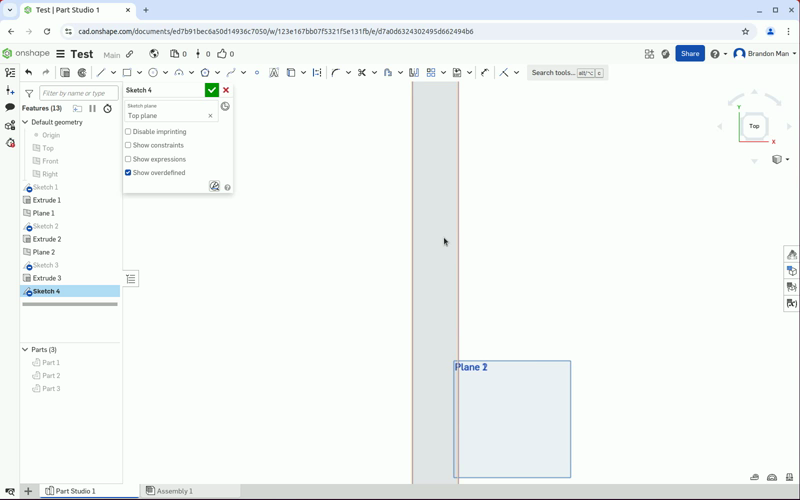
scroll(6)
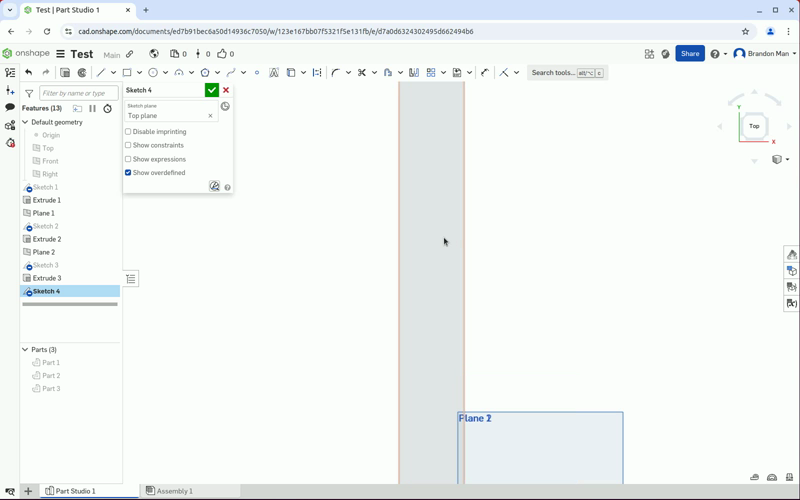
scroll(6)
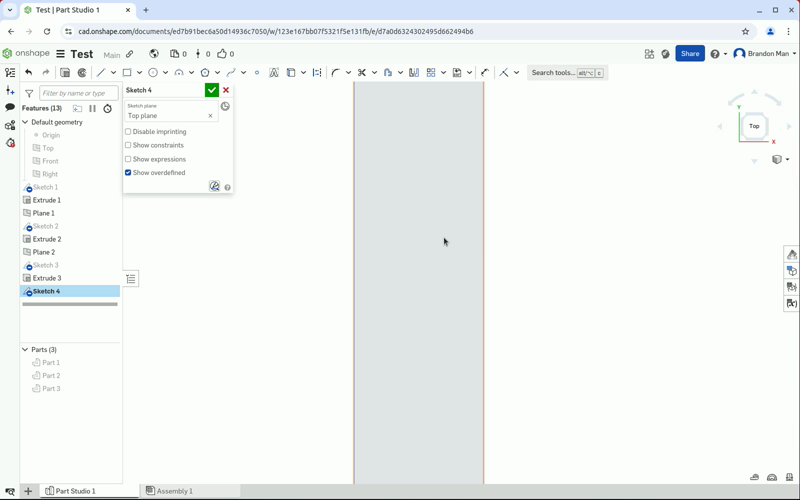
click(444, 237)
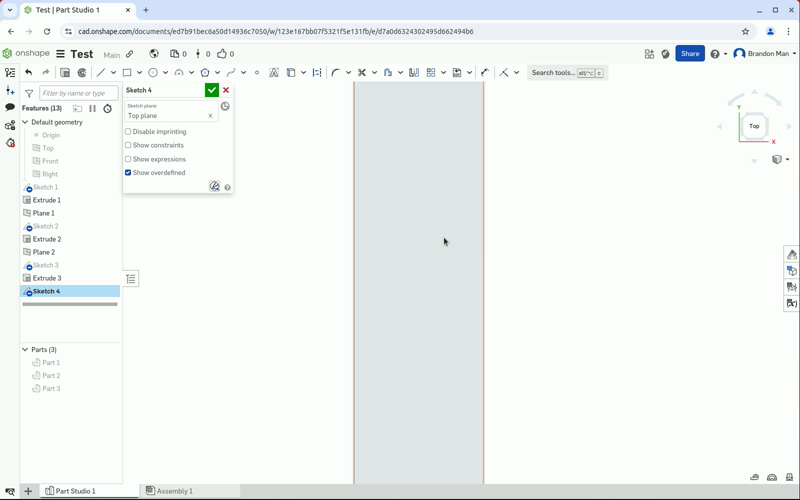
scroll(-6)
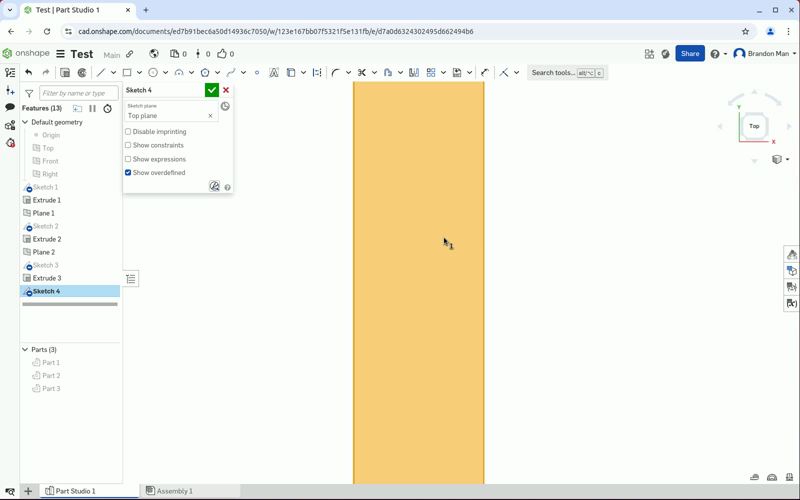
scroll(-6)
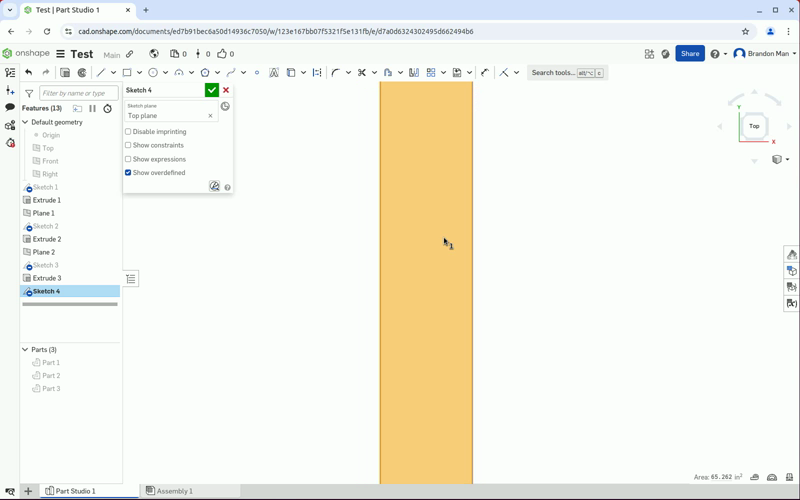
scroll(-6)
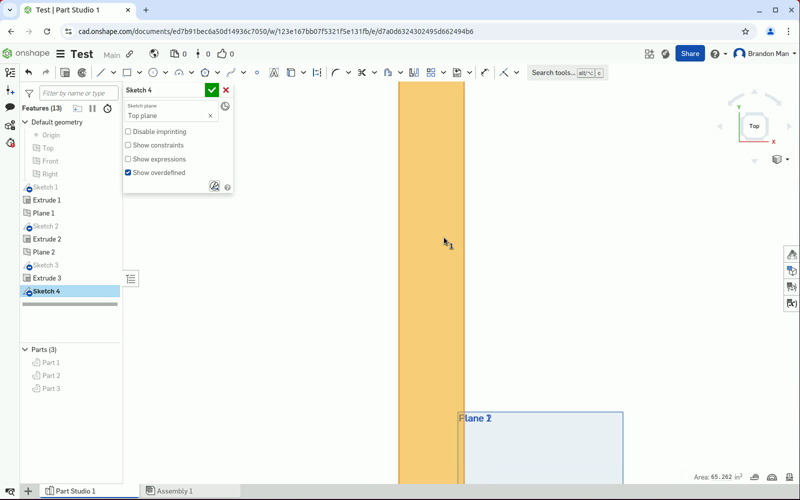
scroll(-6)
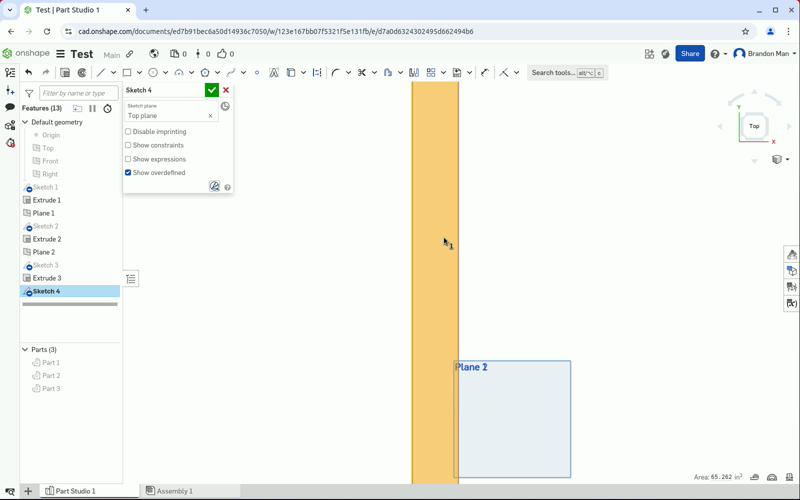
scroll(-6)
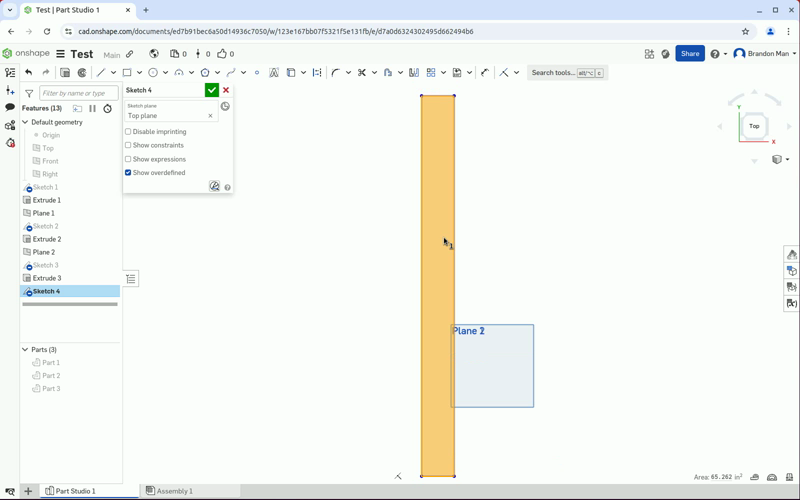
scroll(-6)
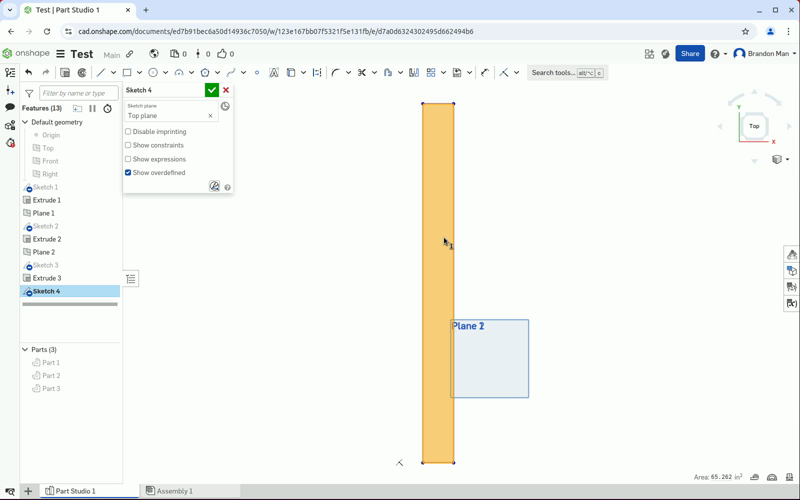
scroll(-6)
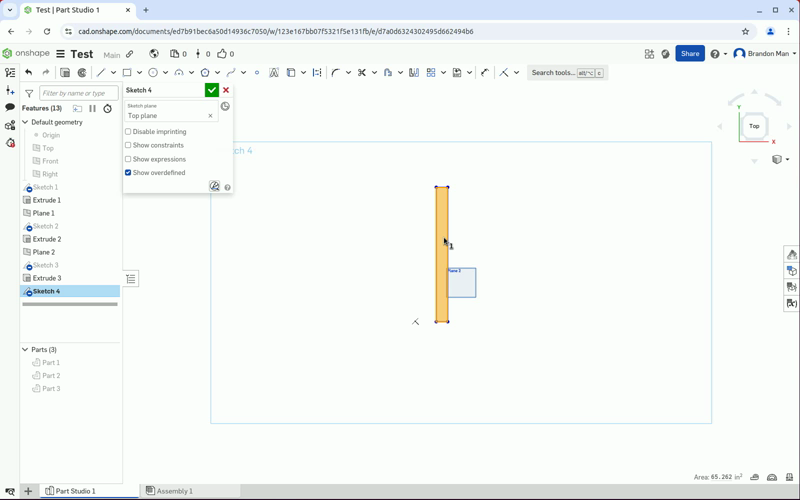
mouse_move(73, 352)
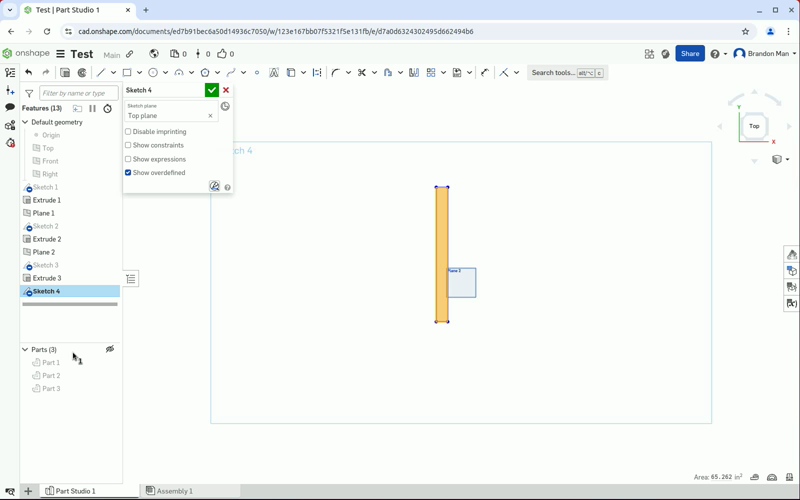
key(shift+y)
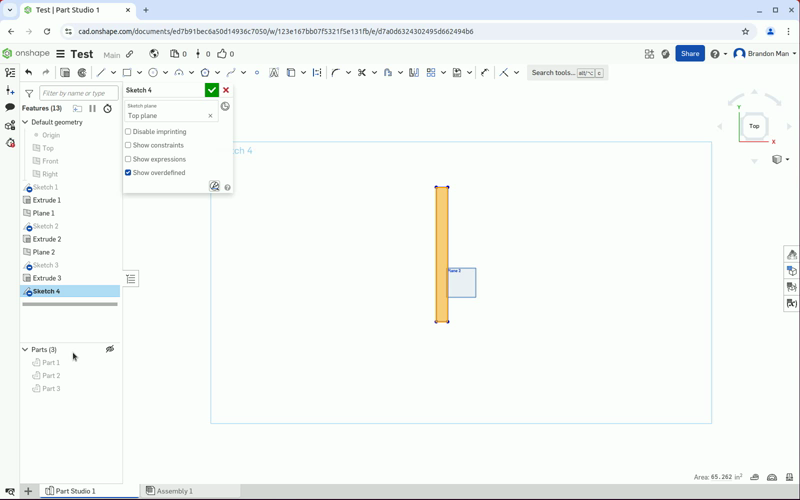
key(shift+e)
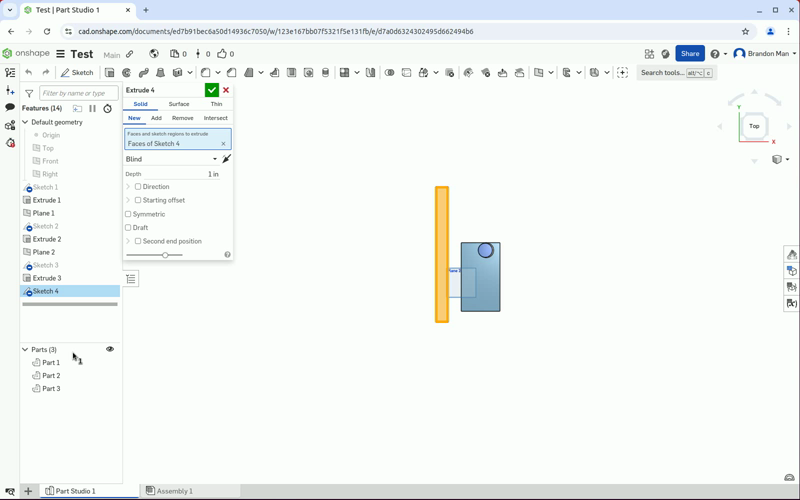
mouse_move(143, 106)
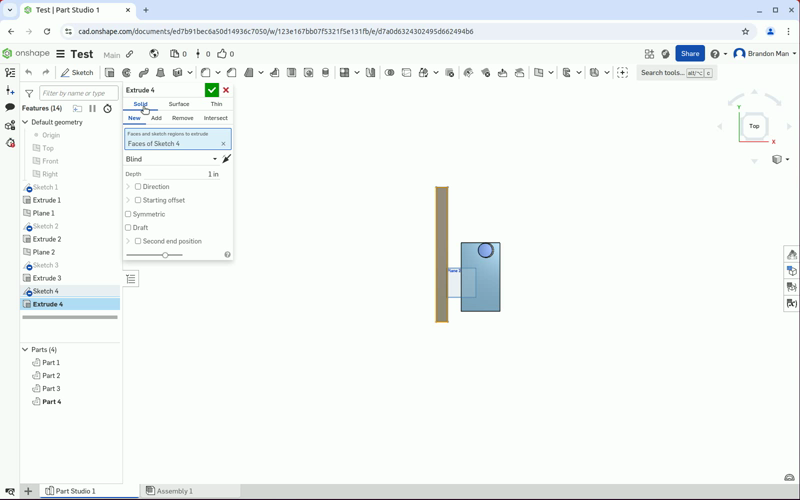
click(143, 106)
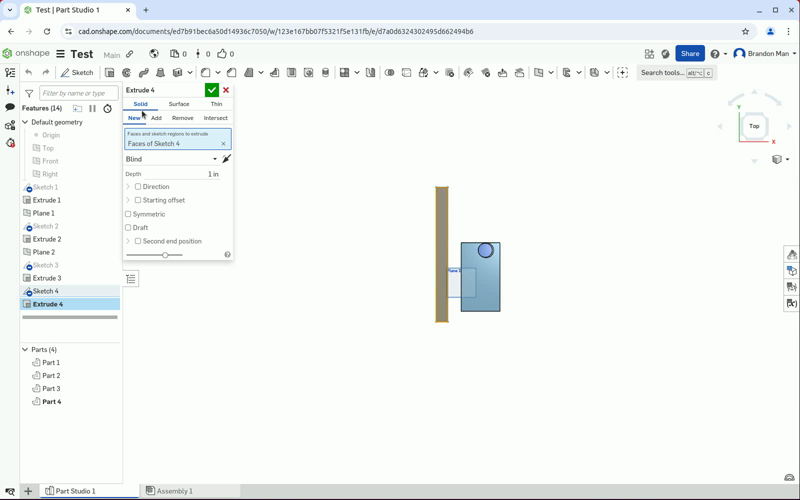
mouse_move(137, 120)
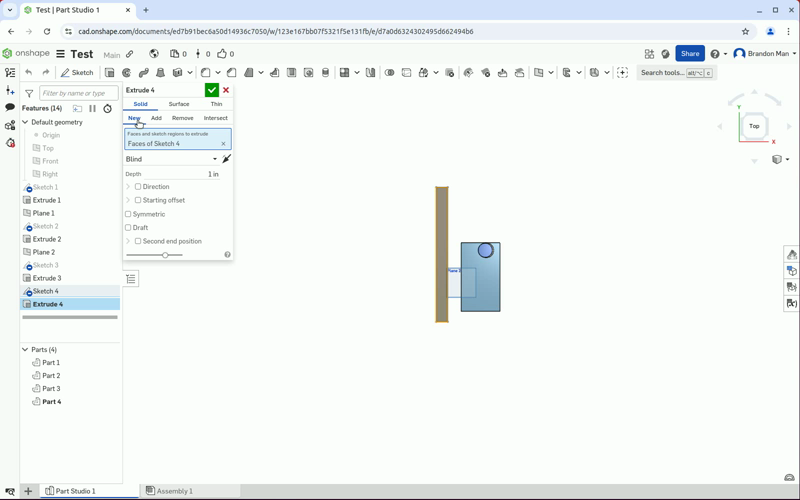
click(137, 120)
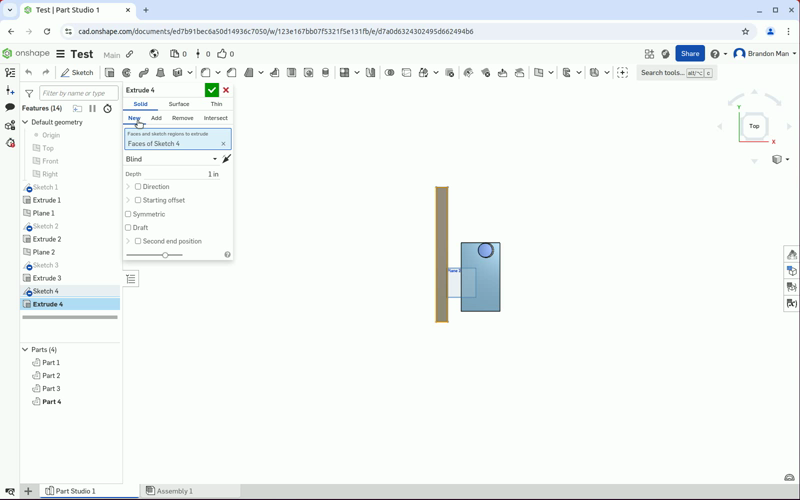
key(tab, 4)
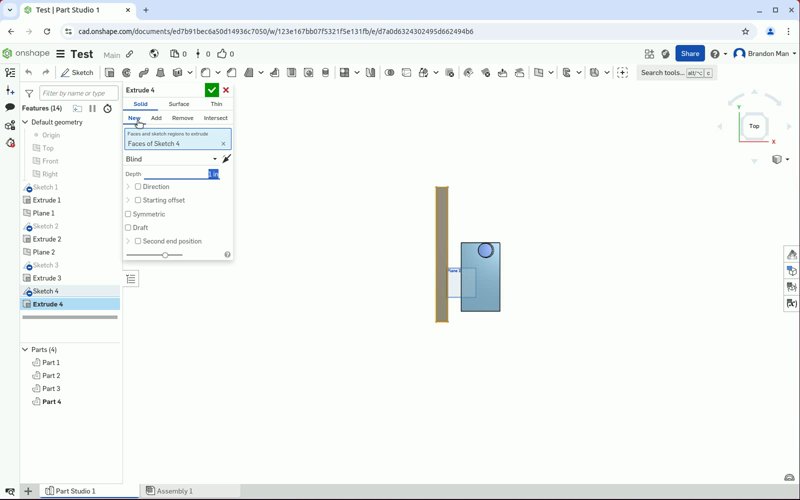
text(46.216)
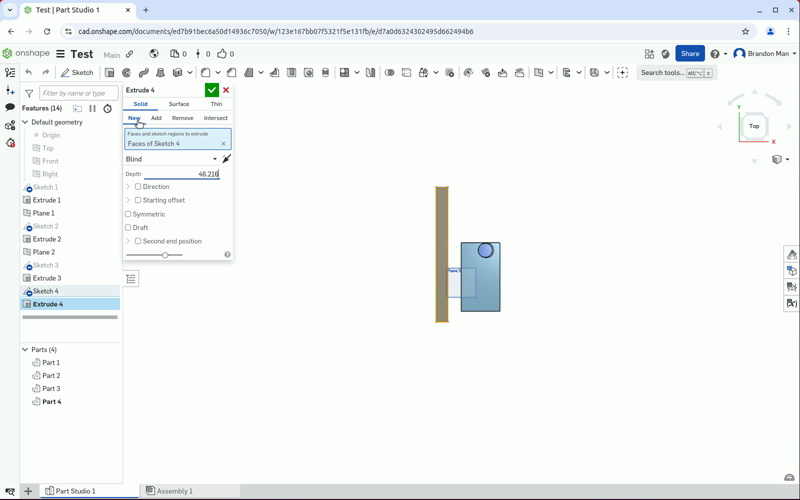
key(tab, 3)
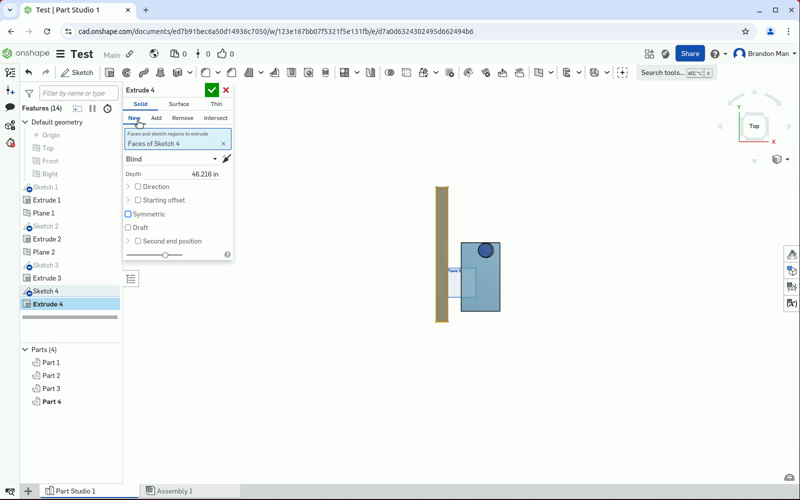
key(space)
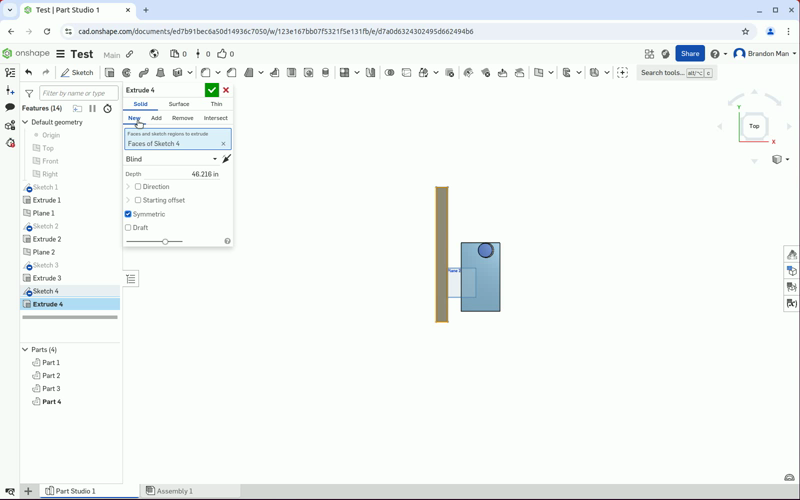
key(enter)
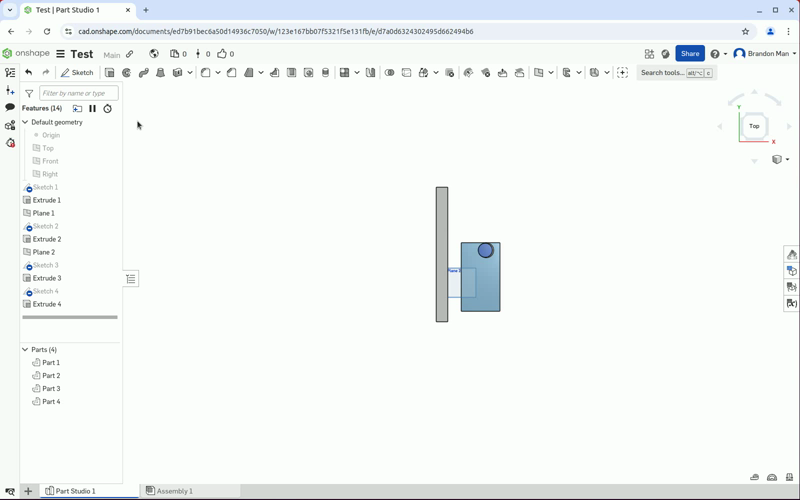
key(shift+h)
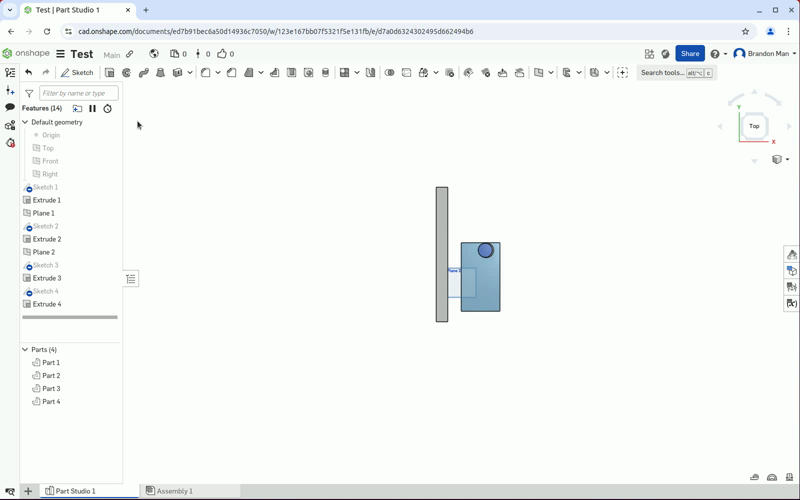
key(shift+h)
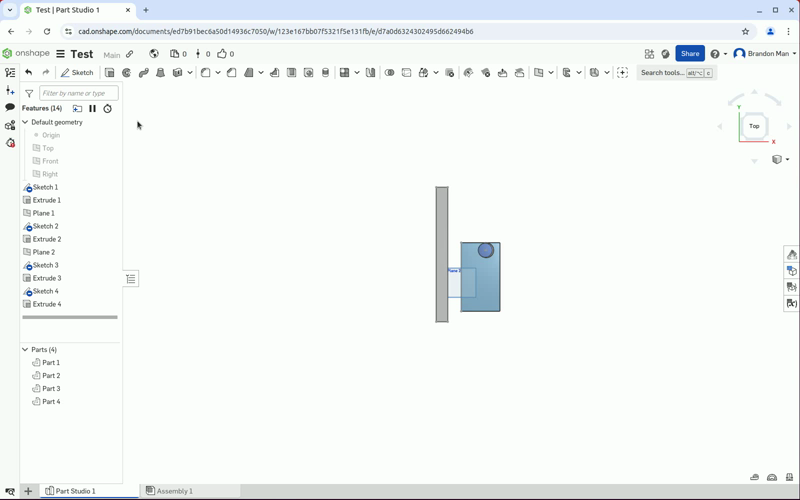
key(shift+7)
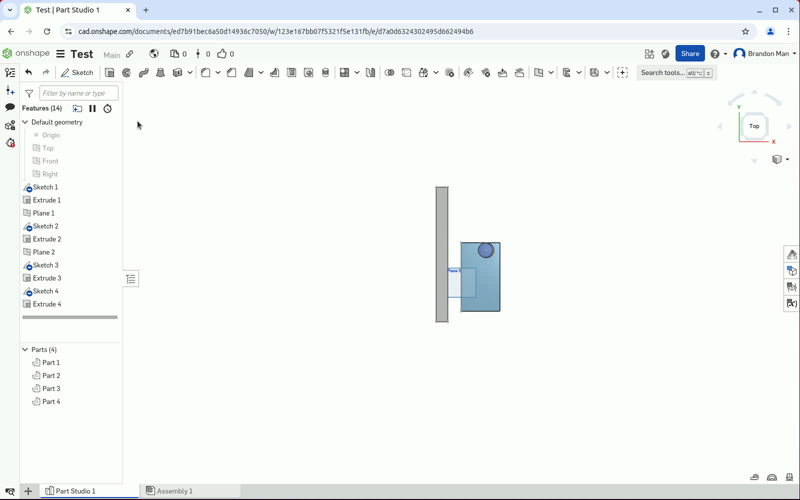
key(up, 3)
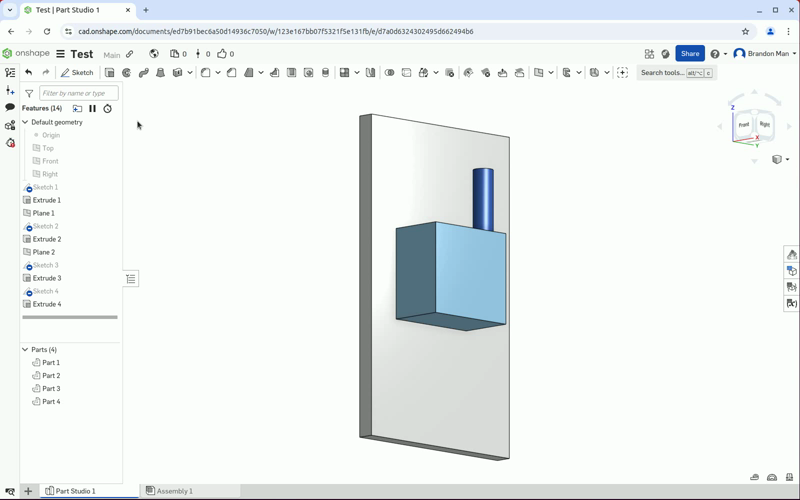
key(left, 3)
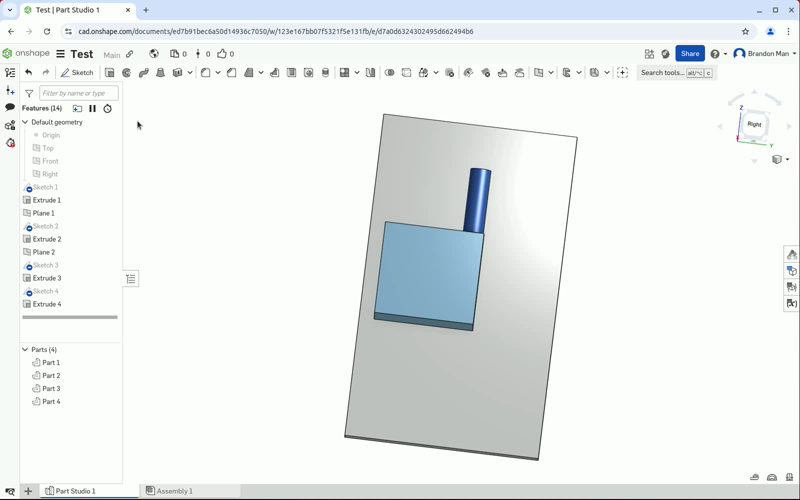
key(right, 3)
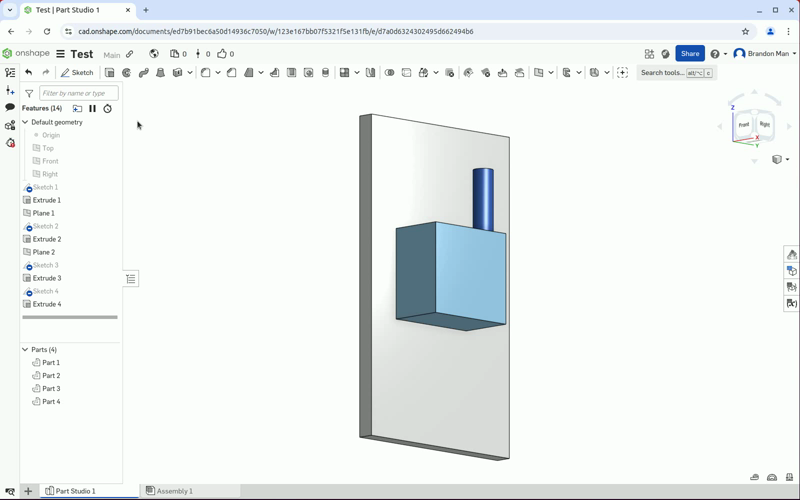
key(down, 3)
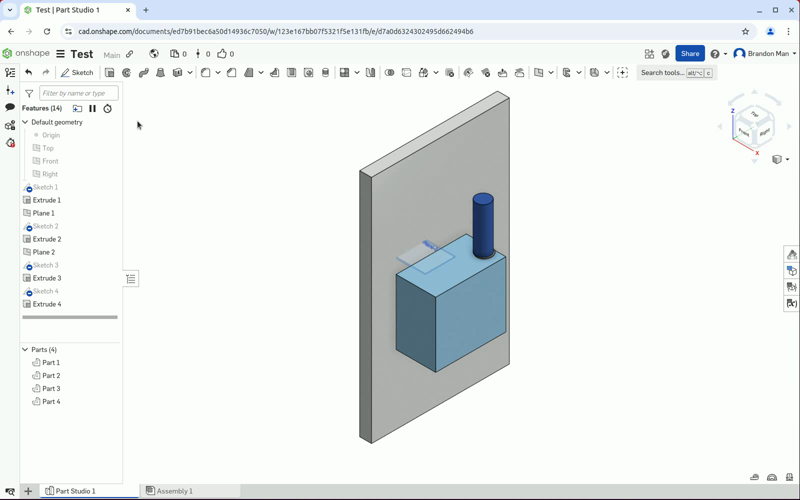
mouse_move(73, 189)
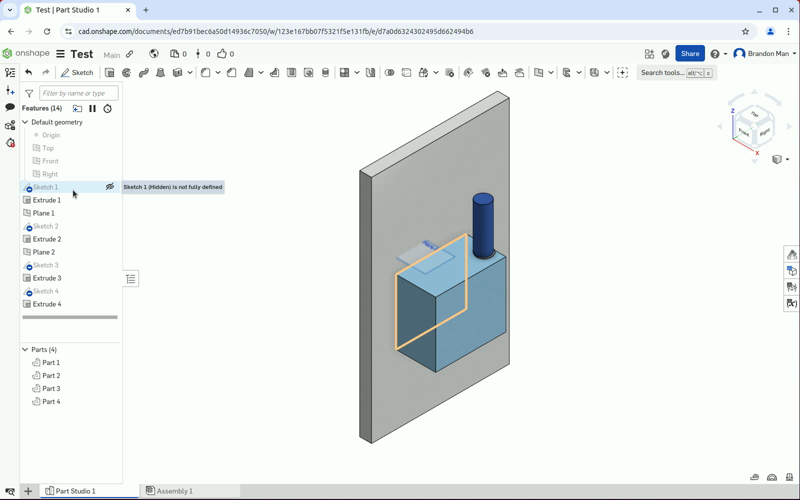
click(73, 189)